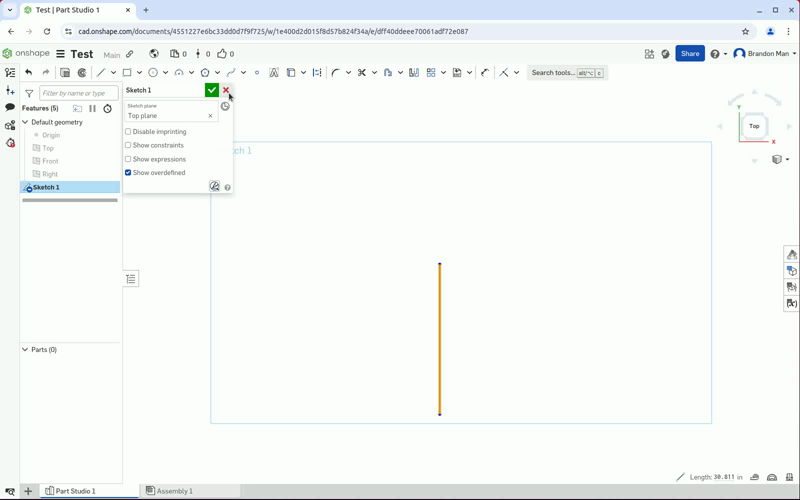
key(shift+h)
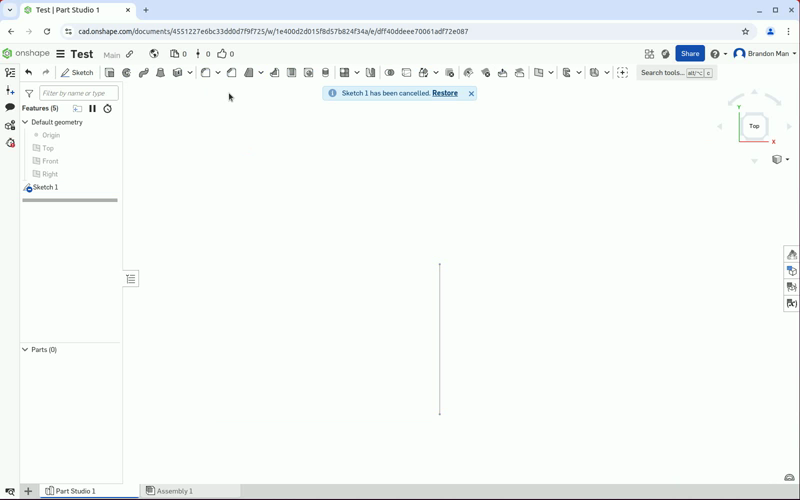
key(shift+s)
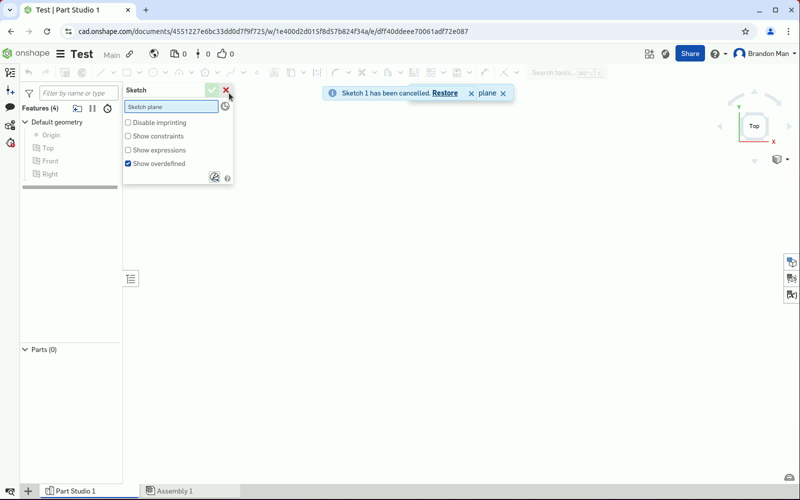
mouse_move(73, 150)
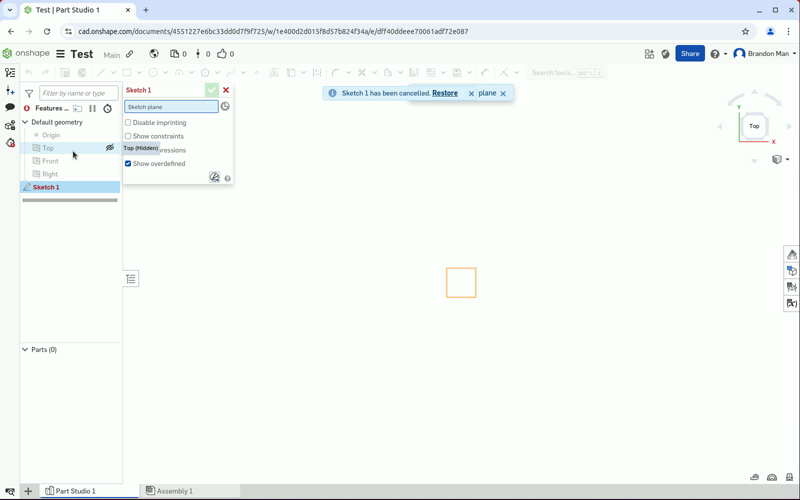
click(73, 150)
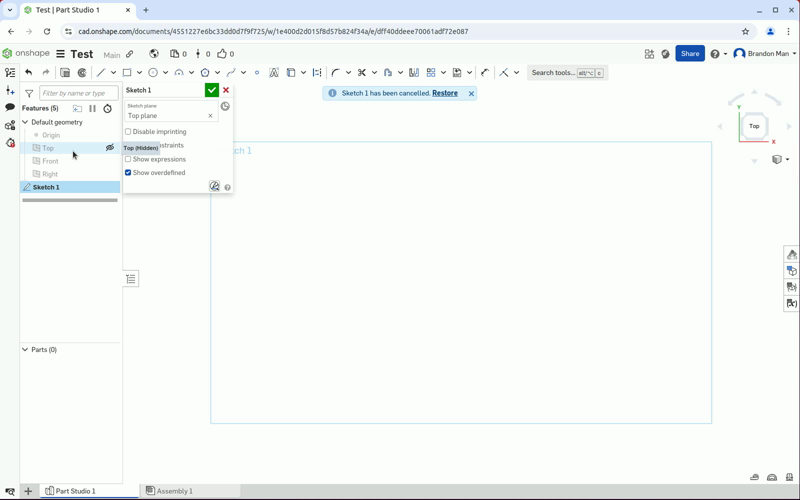
mouse_move(73, 352)
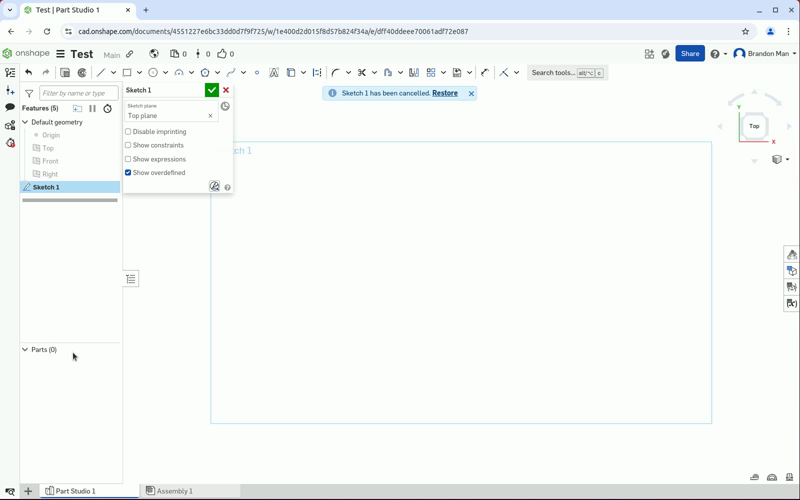
key(y)
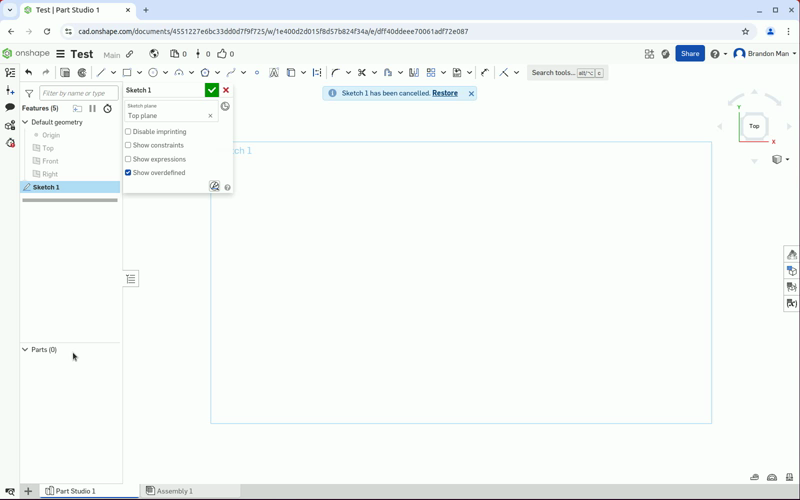
key(l)
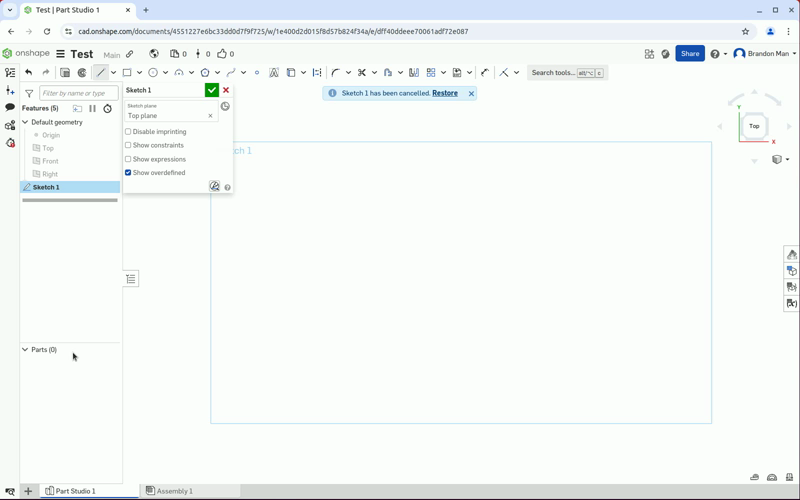
key_down(shift)
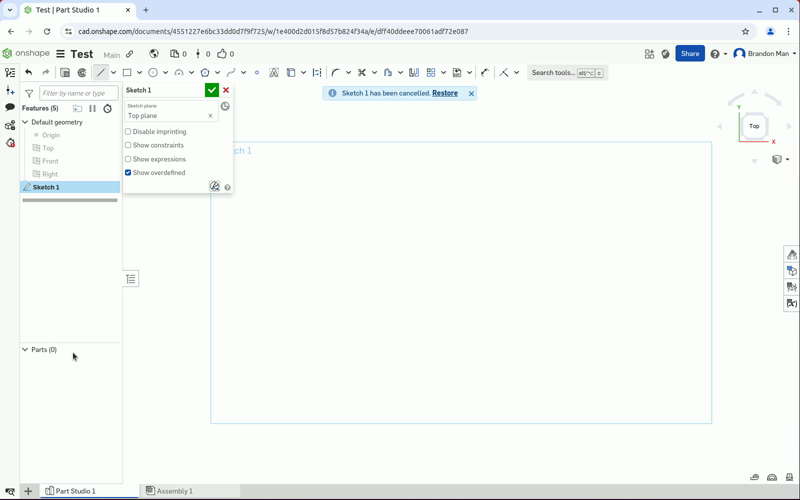
mouse_move(423, 320)
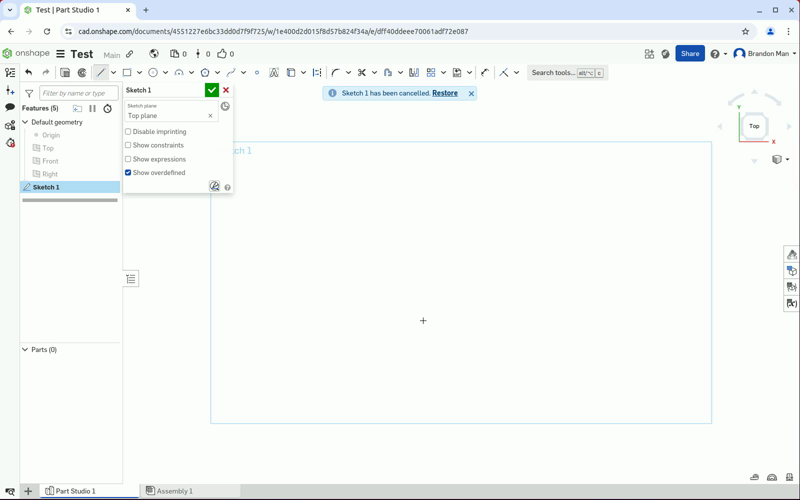
click(423, 320)
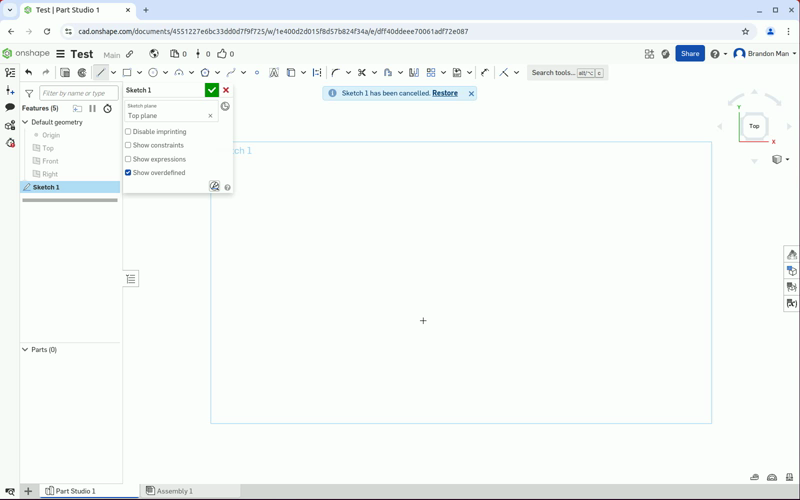
key_up(shift)
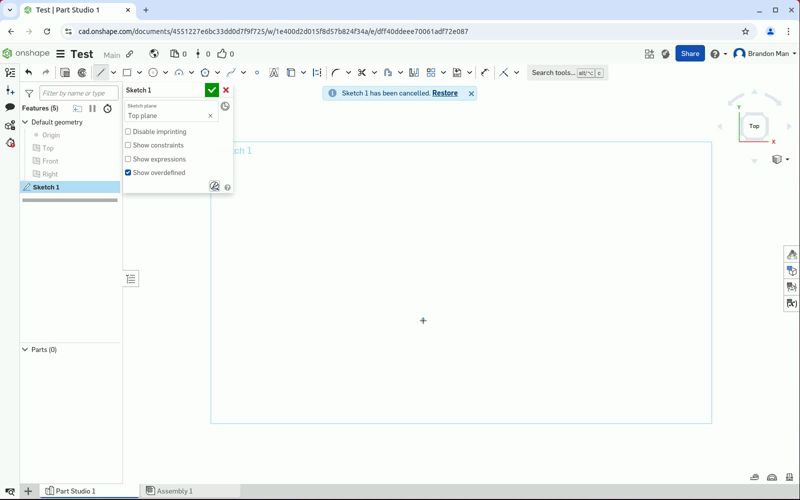
key_down(shift)
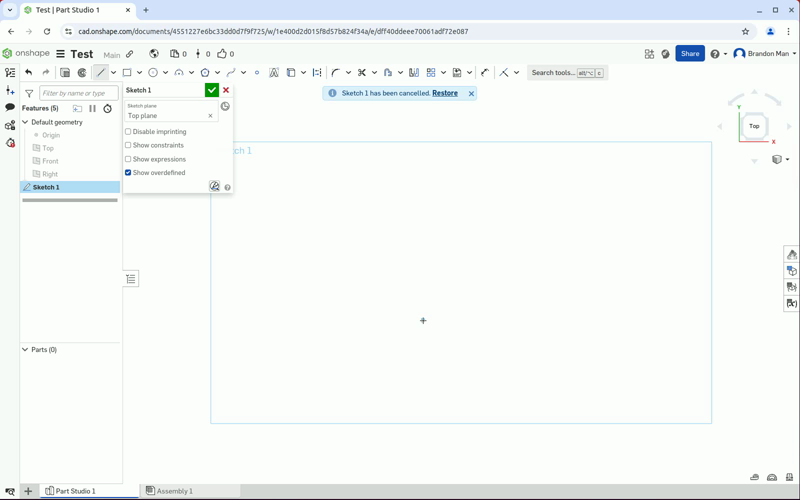
mouse_move(499, 320)
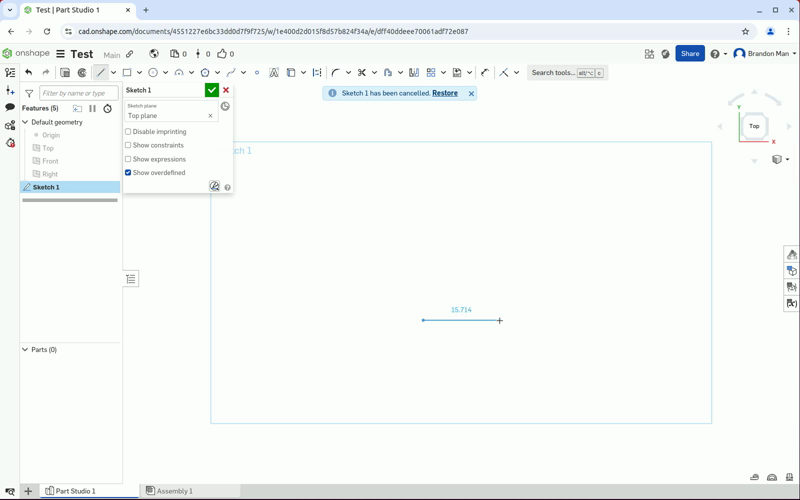
click(499, 320)
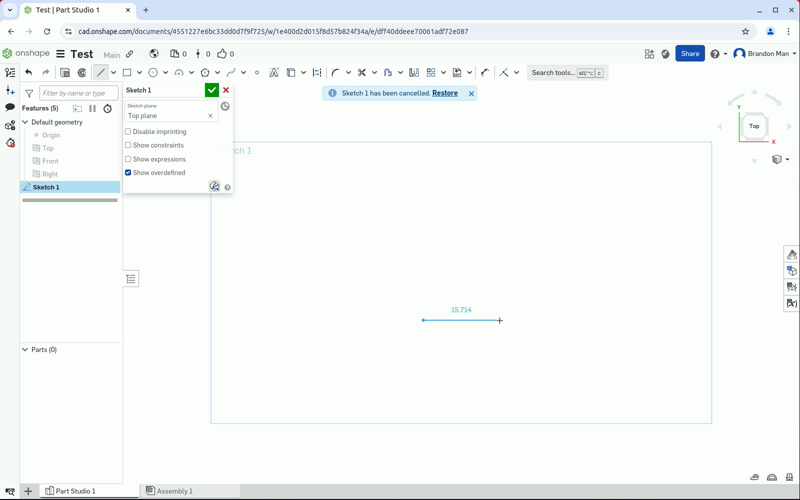
key_up(shift)
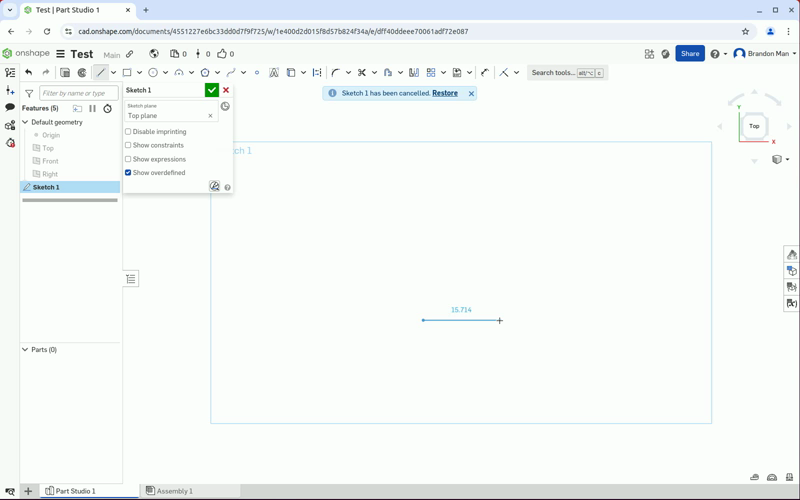
key_down(shift)
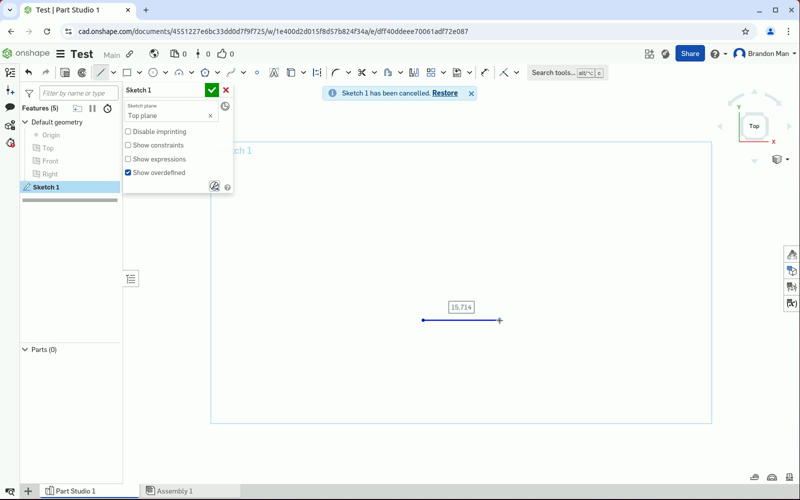
mouse_move(529, 320)
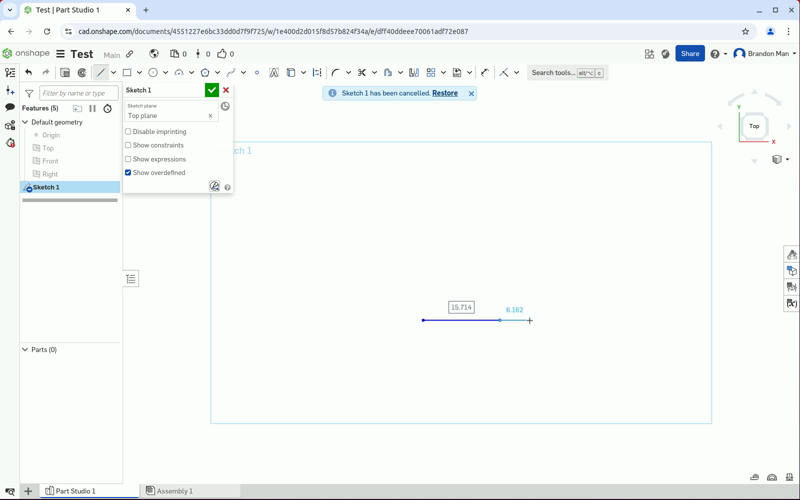
mouse_move(499, 313)
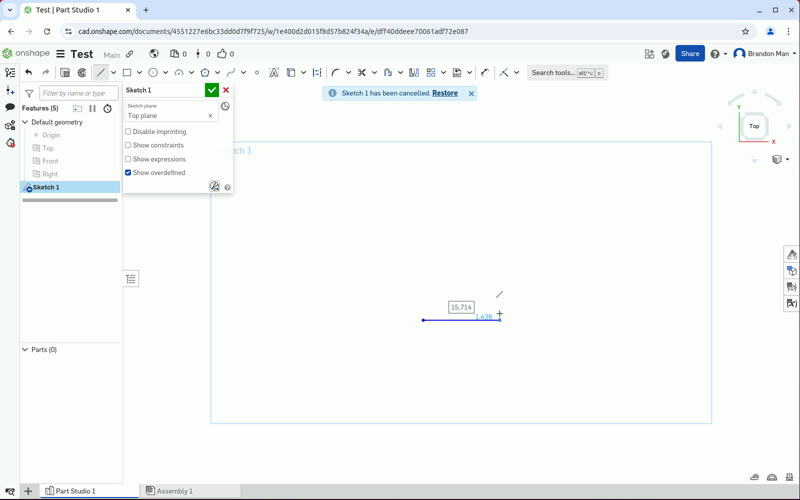
scroll(6)
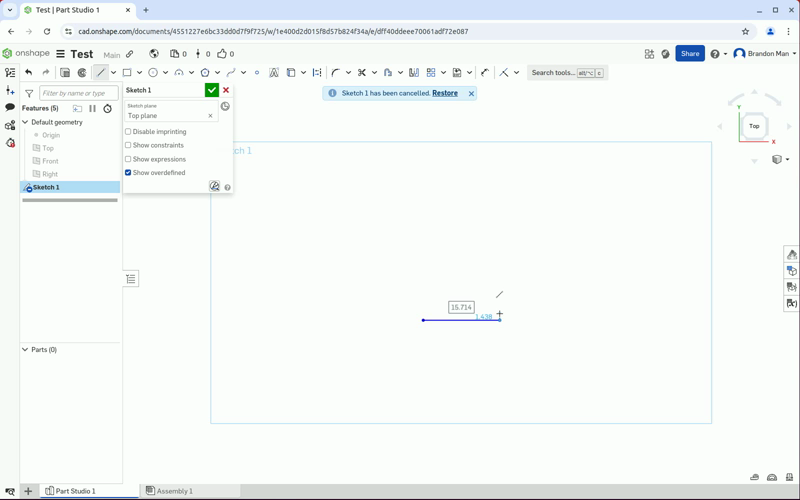
scroll(6)
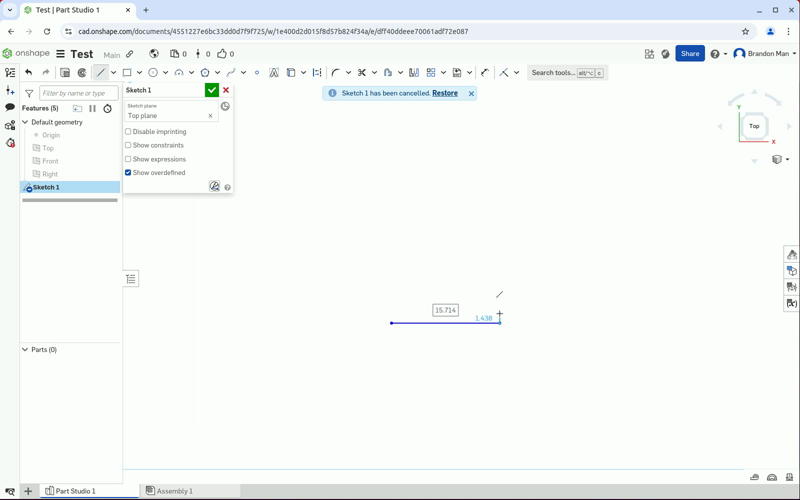
scroll(6)
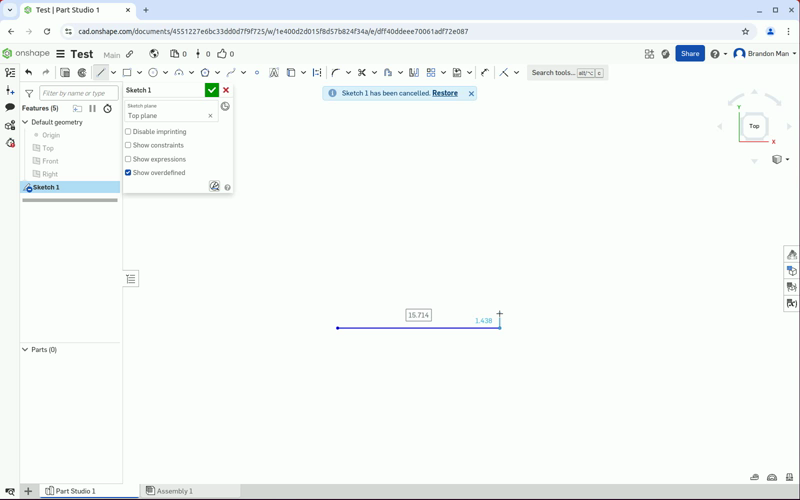
scroll(6)
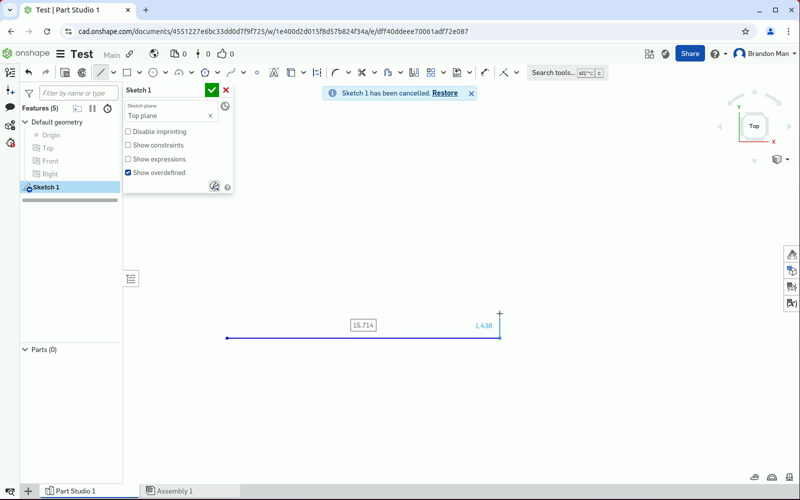
scroll(6)
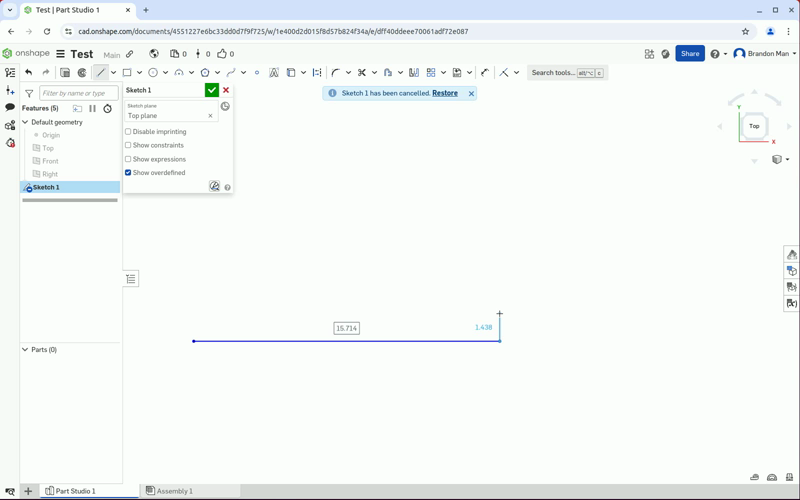
scroll(6)
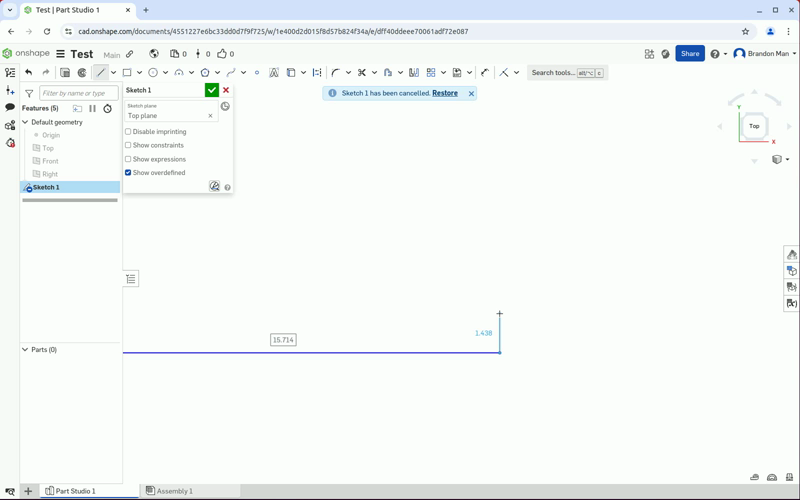
scroll(6)
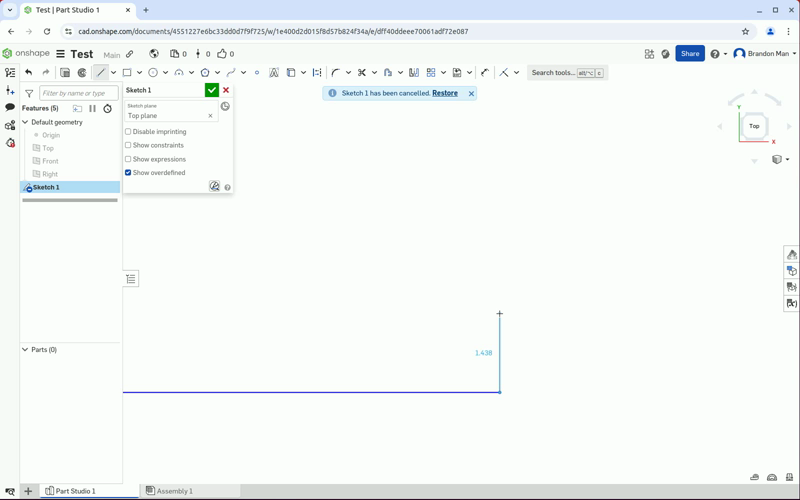
click(499, 313)
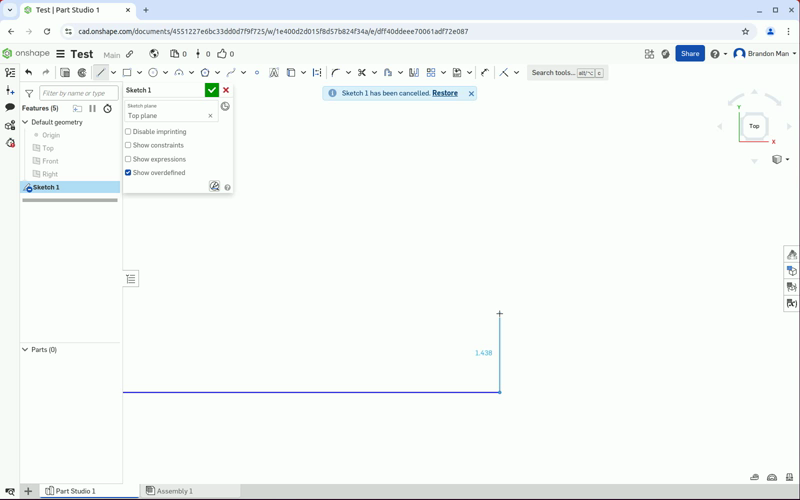
scroll(-6)
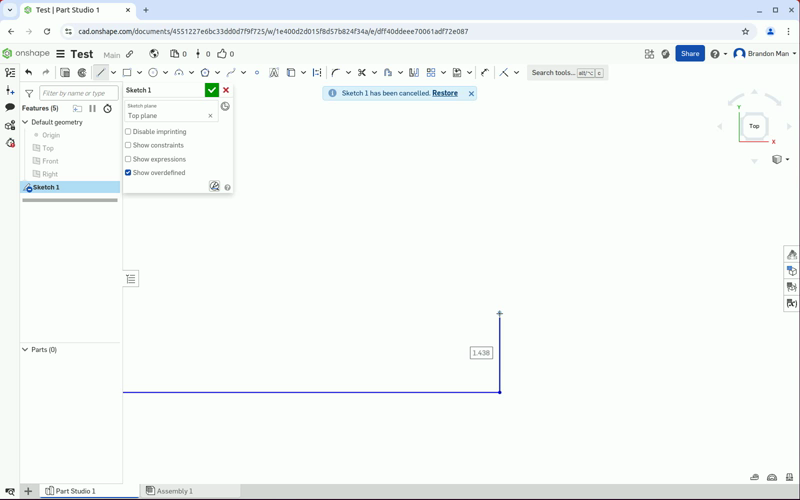
scroll(-6)
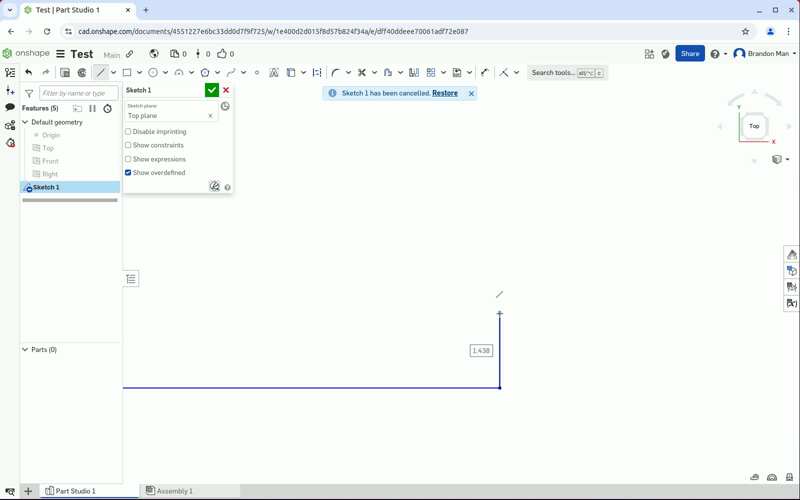
scroll(-6)
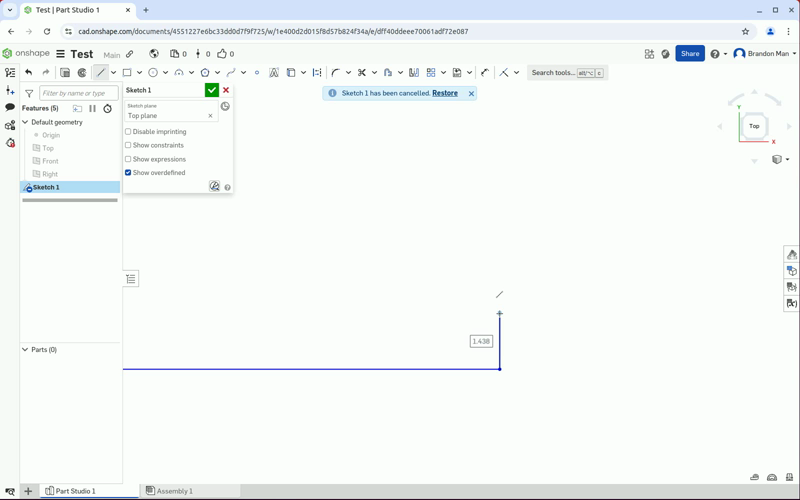
scroll(-6)
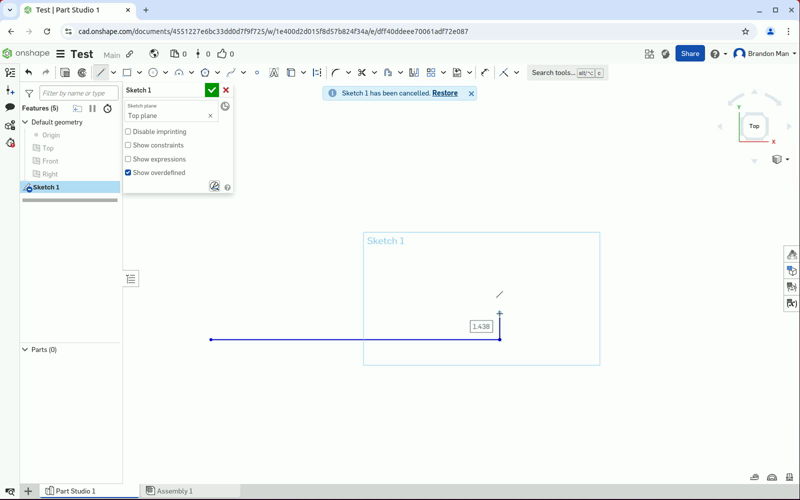
scroll(-6)
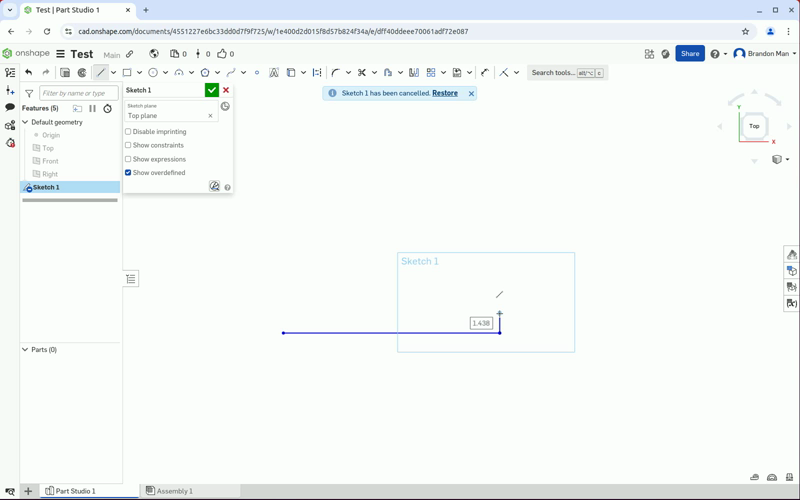
scroll(-6)
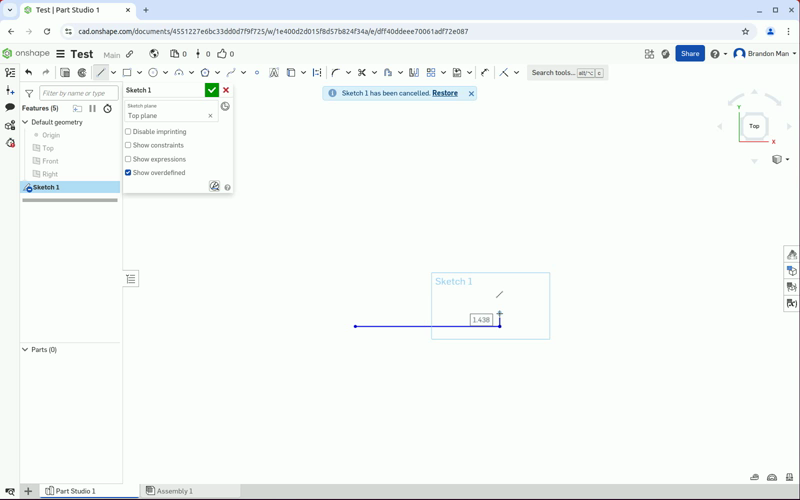
scroll(-6)
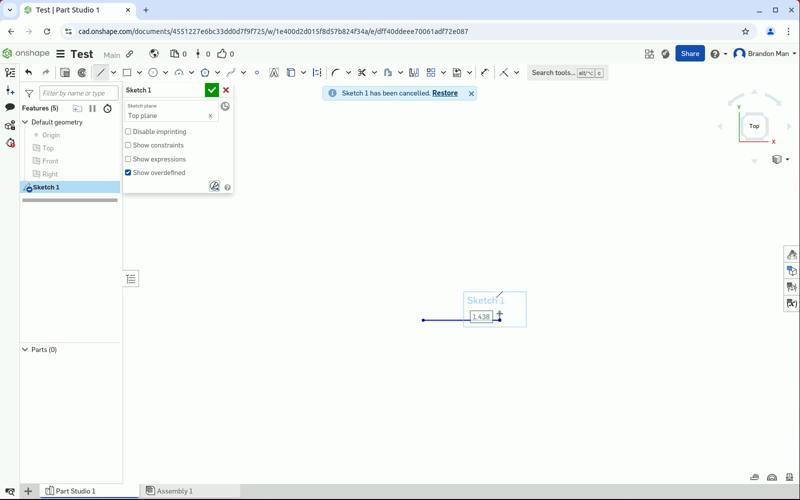
key_up(shift)
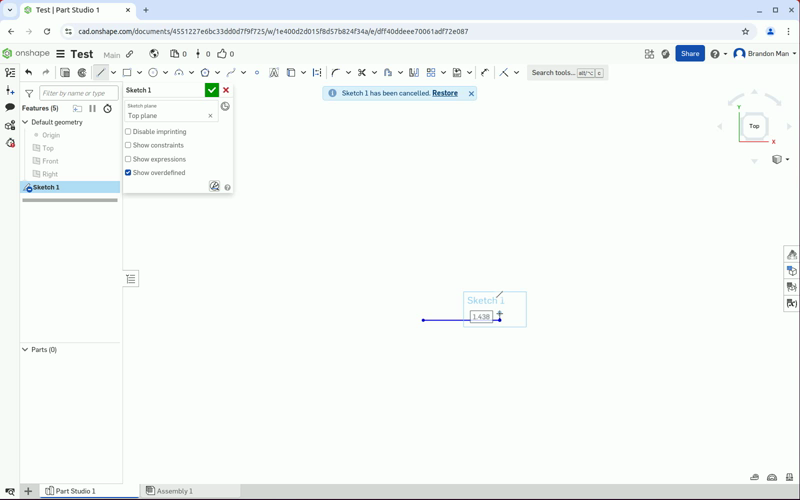
key_down(shift)
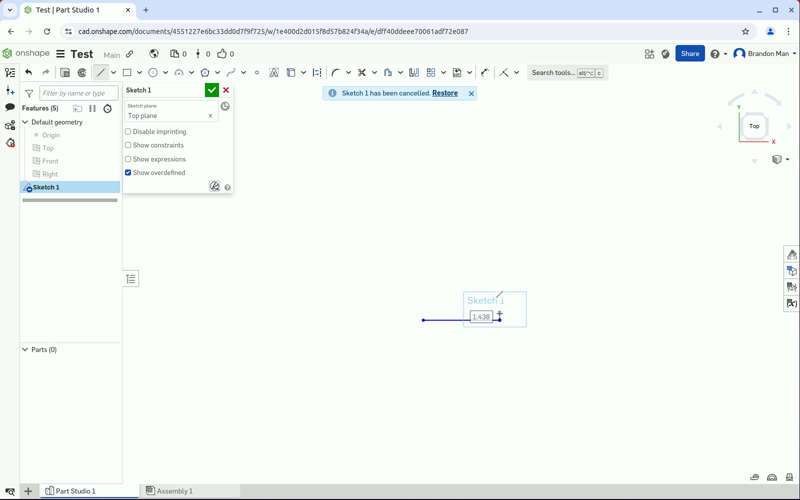
mouse_move(499, 252)
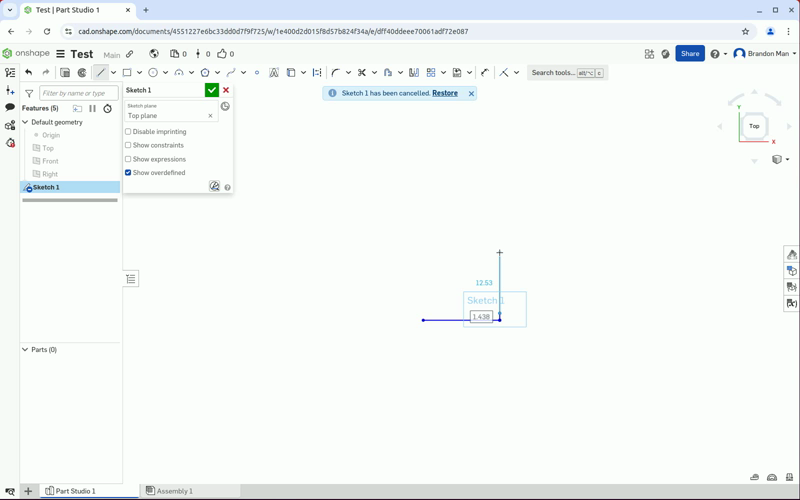
click(499, 252)
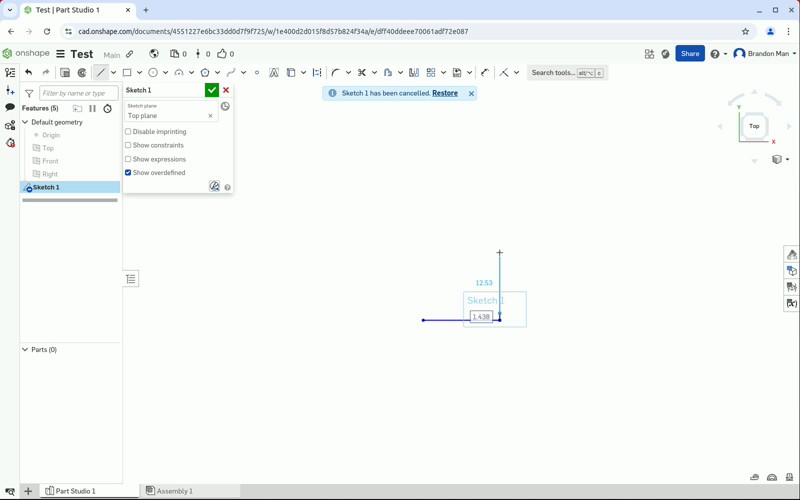
key_up(shift)
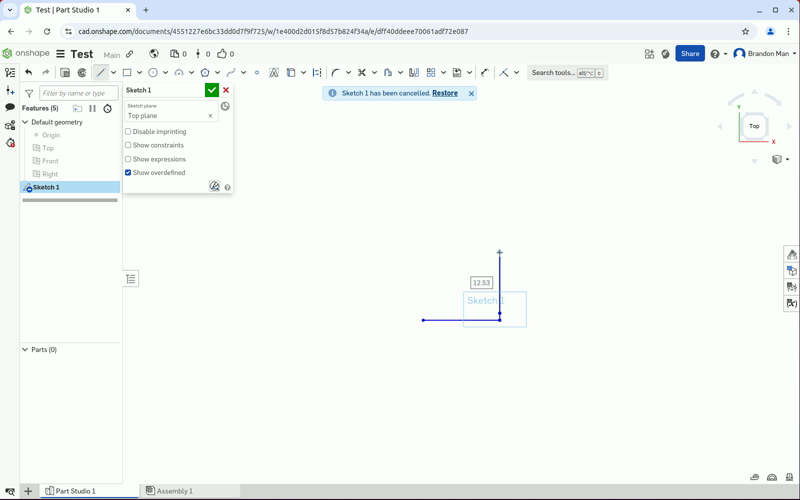
key_down(shift)
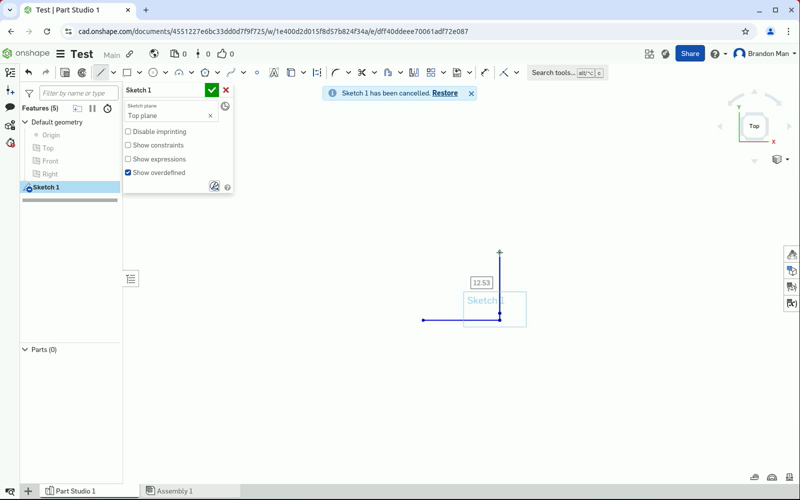
mouse_move(529, 252)
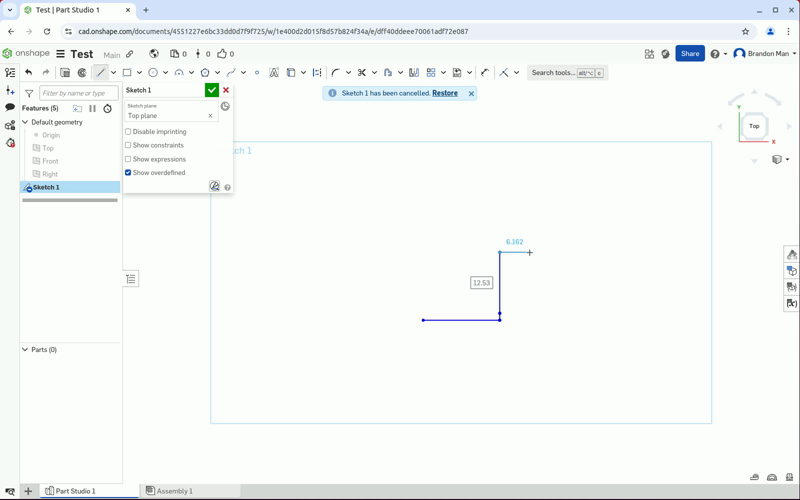
mouse_move(499, 245)
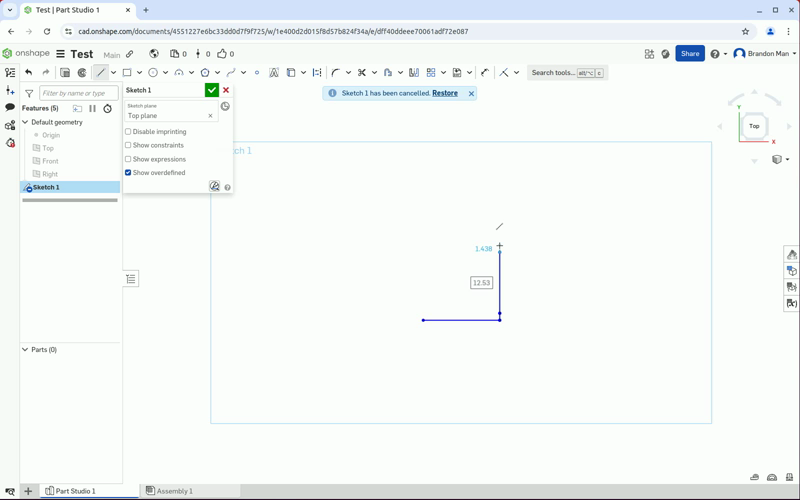
scroll(6)
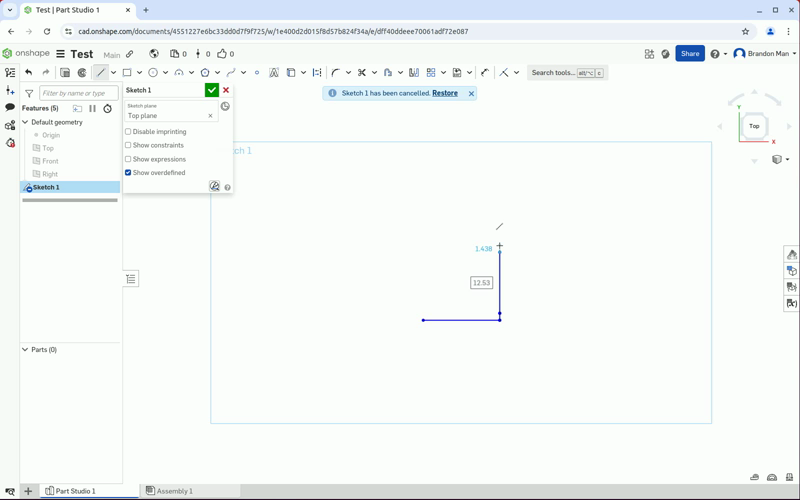
scroll(6)
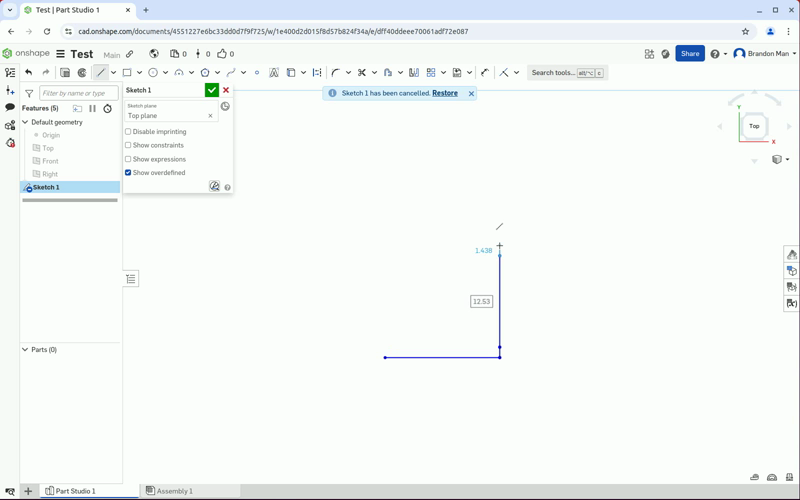
scroll(6)
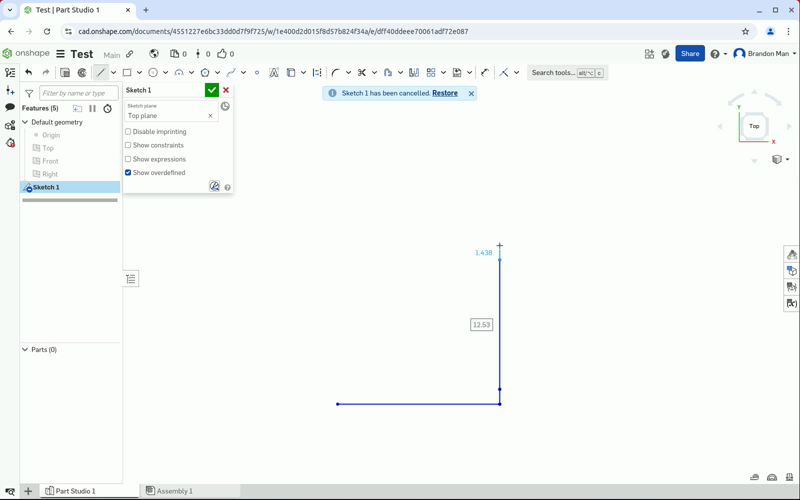
scroll(6)
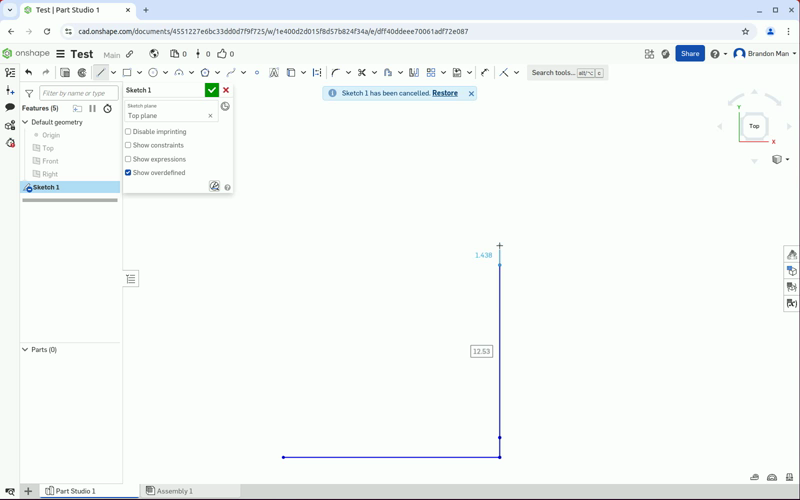
scroll(6)
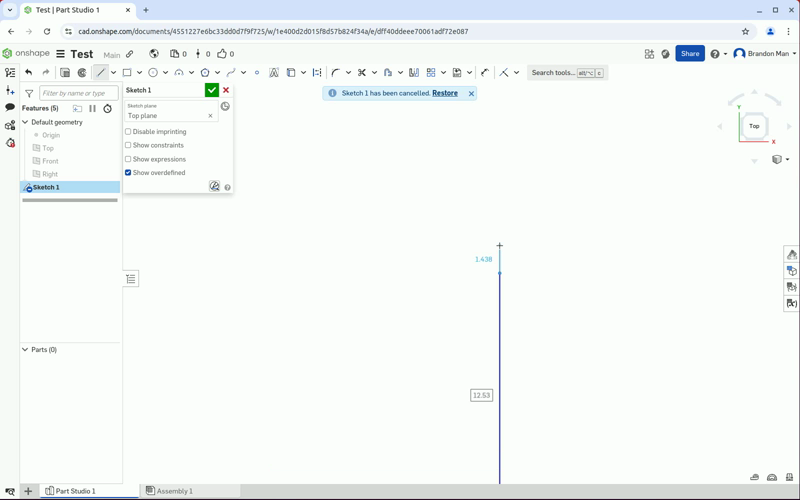
scroll(6)
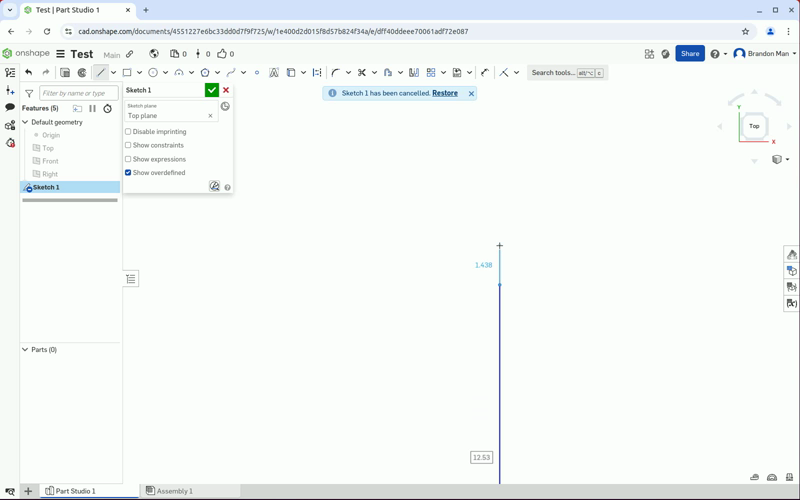
scroll(6)
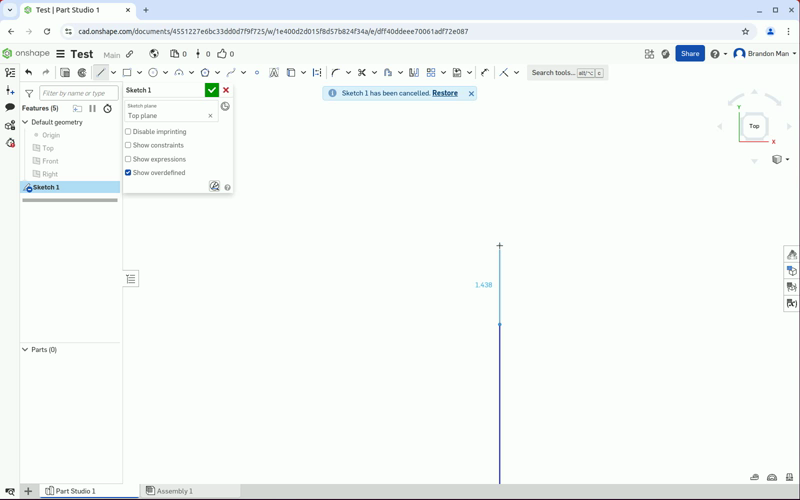
click(499, 245)
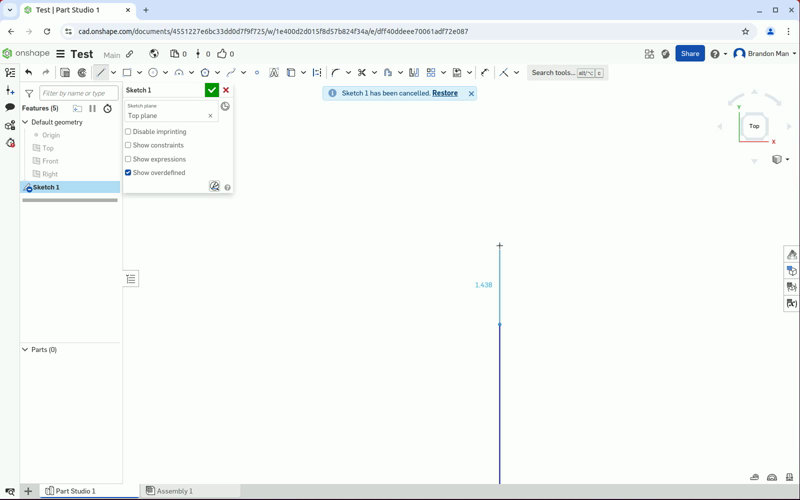
scroll(-6)
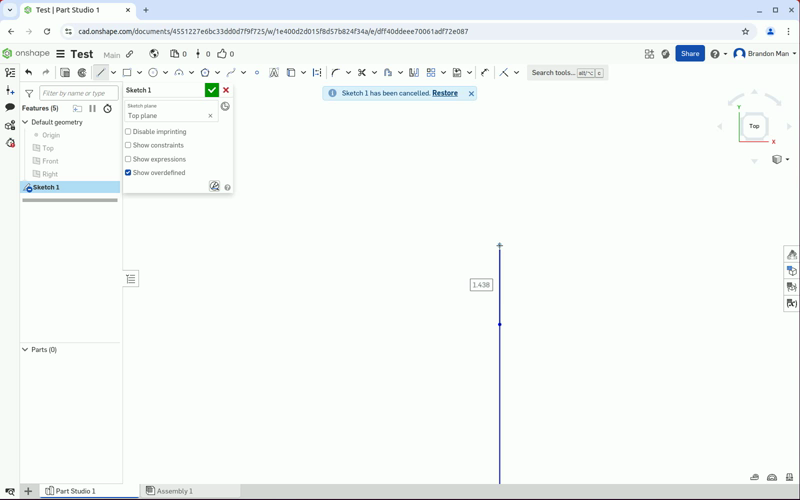
scroll(-6)
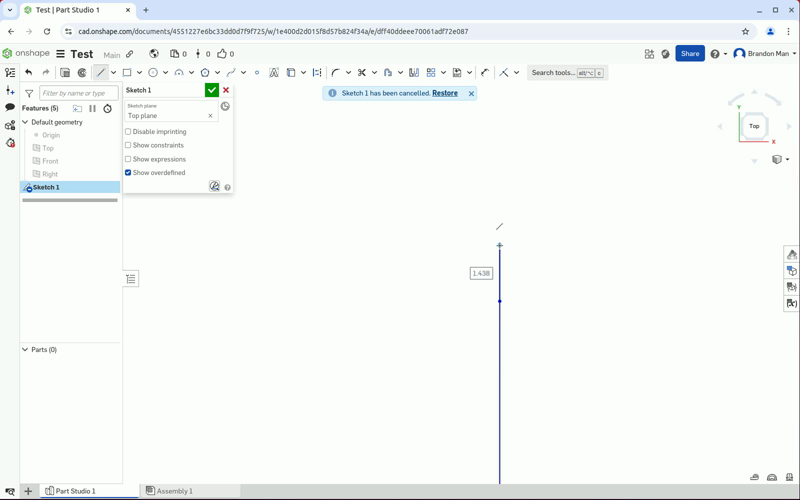
scroll(-6)
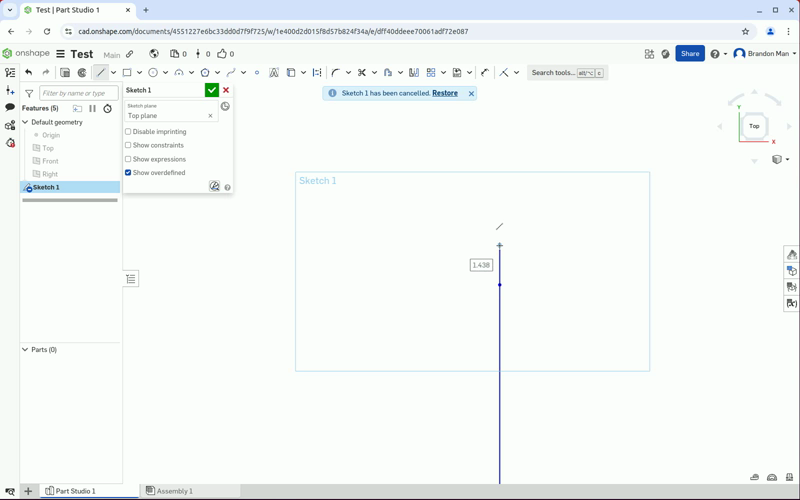
scroll(-6)
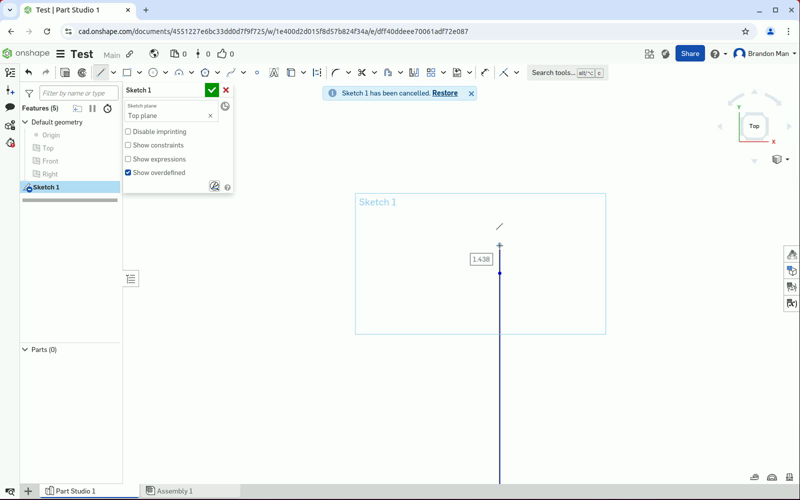
scroll(-6)
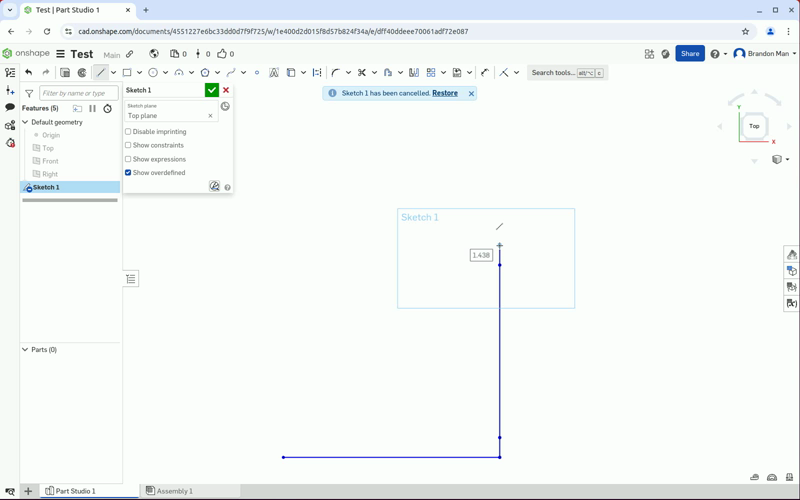
scroll(-6)
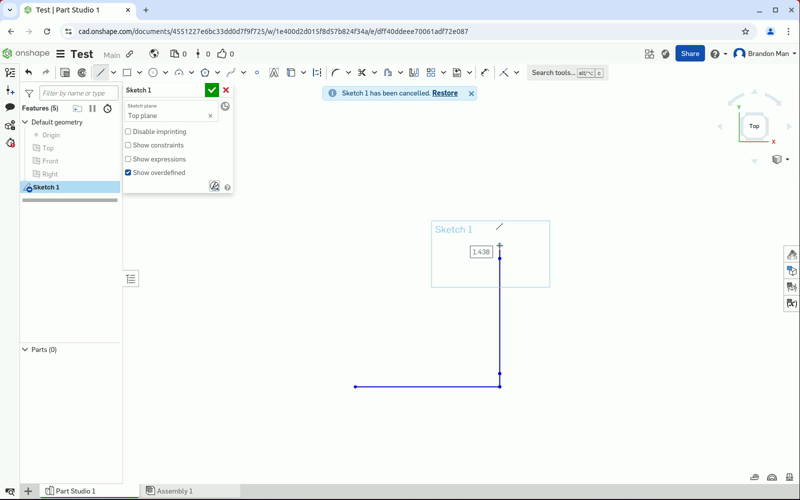
scroll(-6)
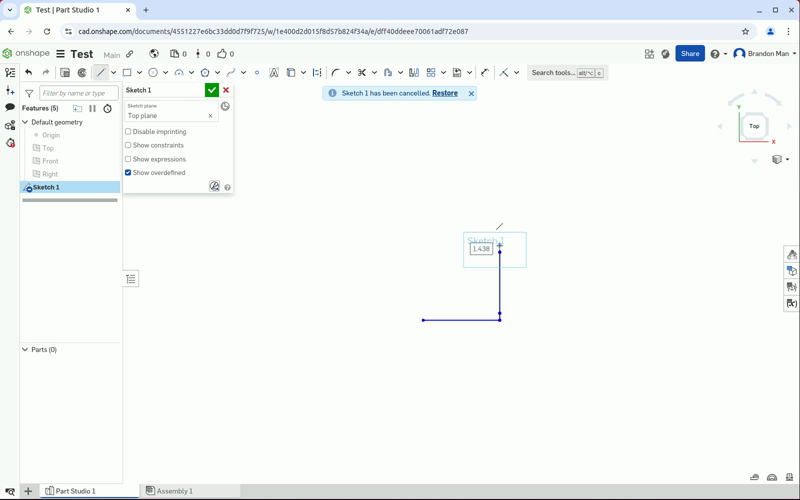
key_up(shift)
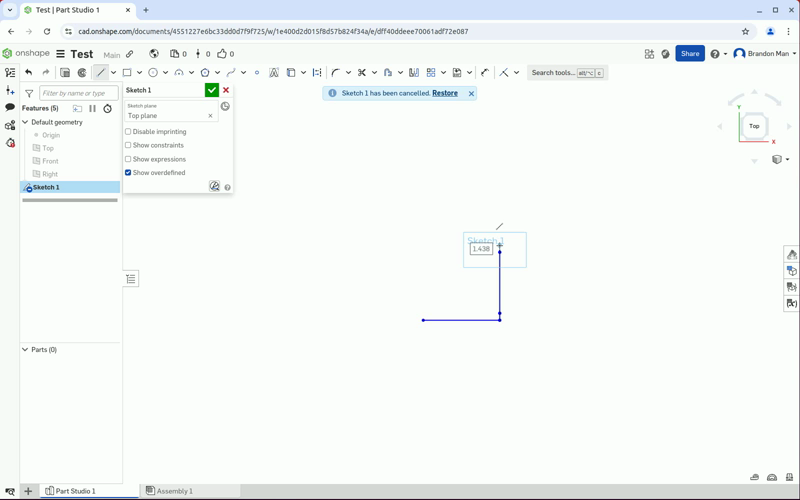
key_down(shift)
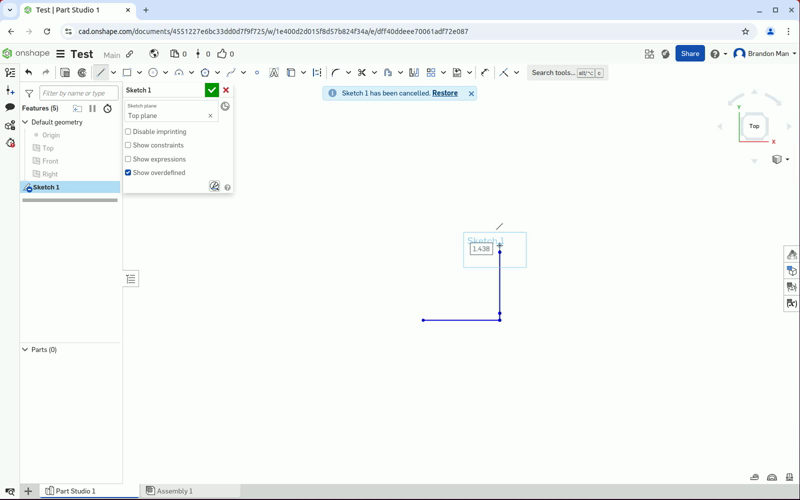
mouse_move(423, 245)
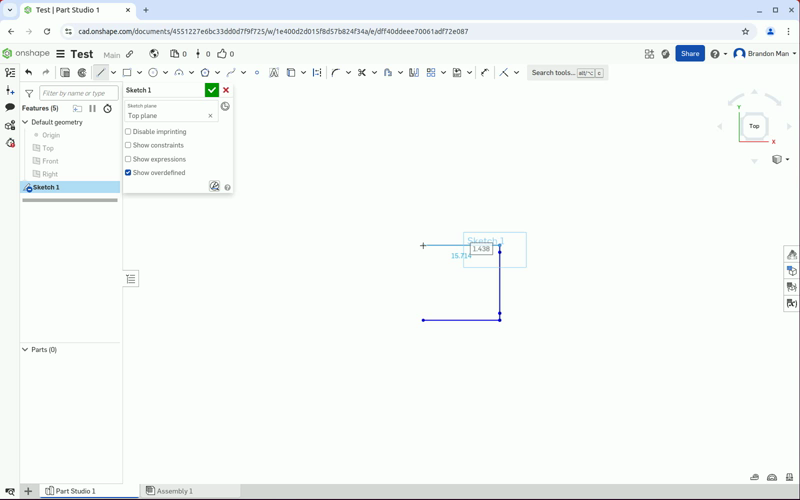
click(423, 245)
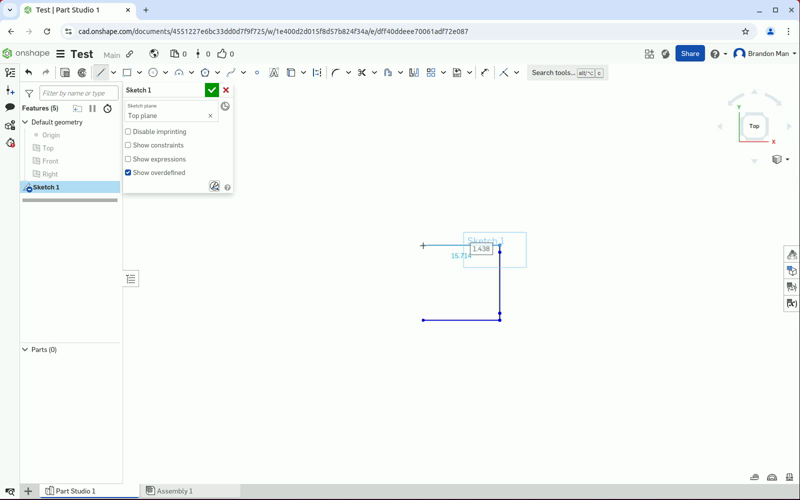
key_up(shift)
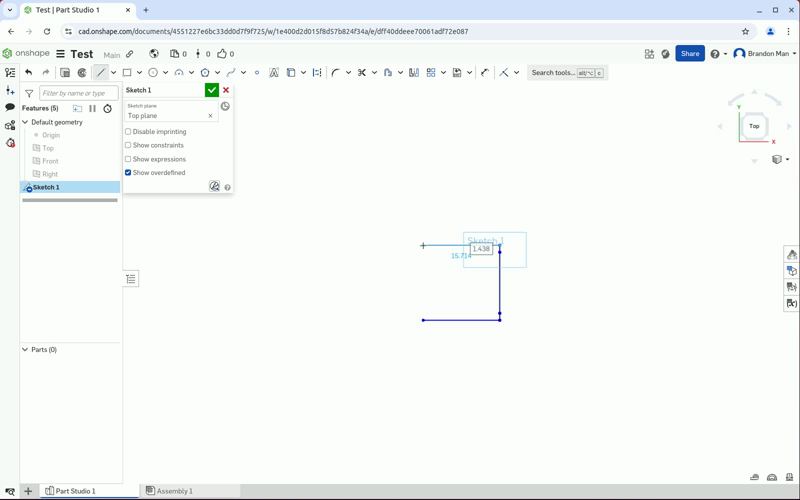
key_down(shift)
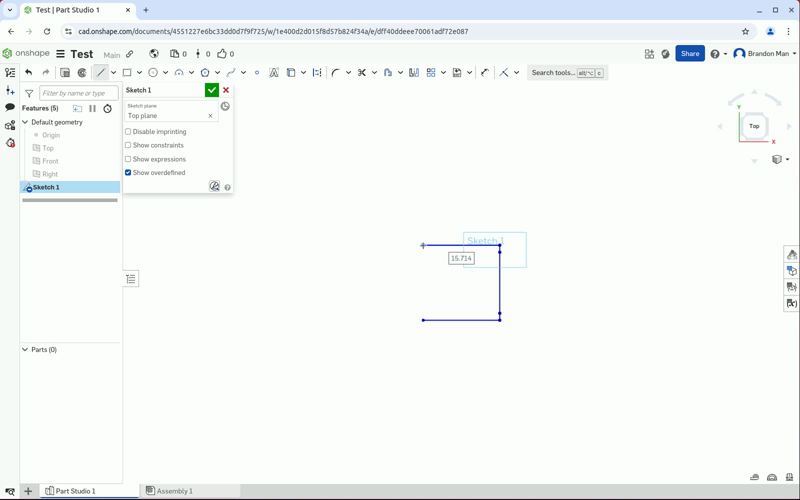
mouse_move(423, 320)
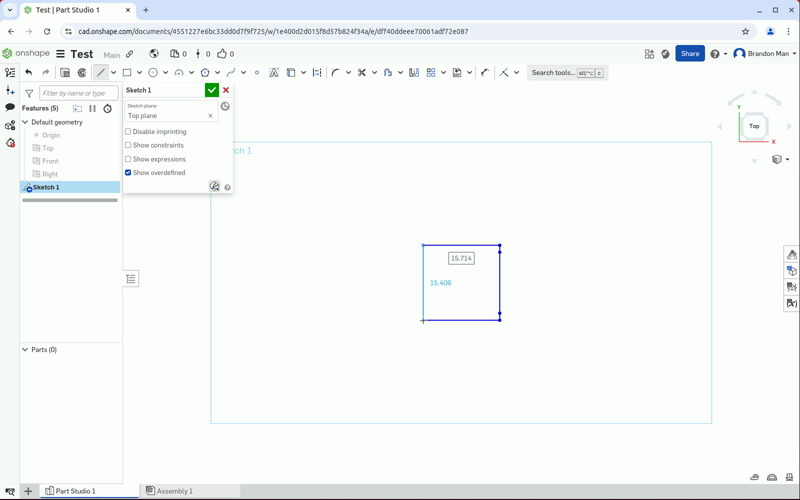
key_up(shift)
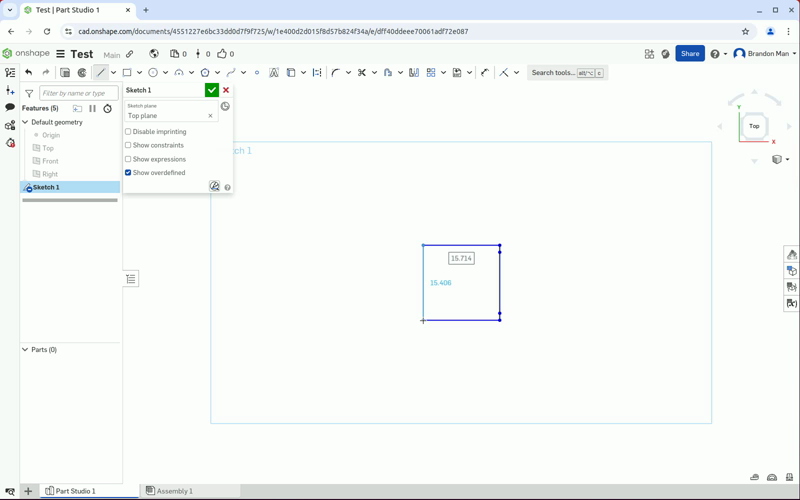
click(423, 320)
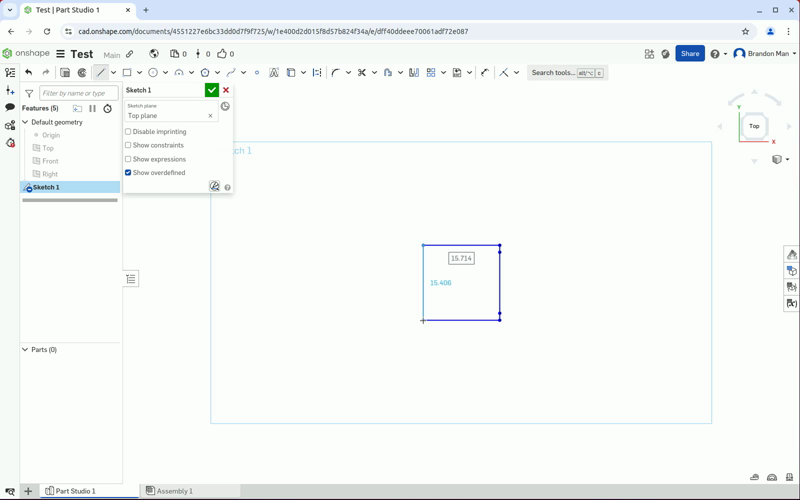
key(esc)
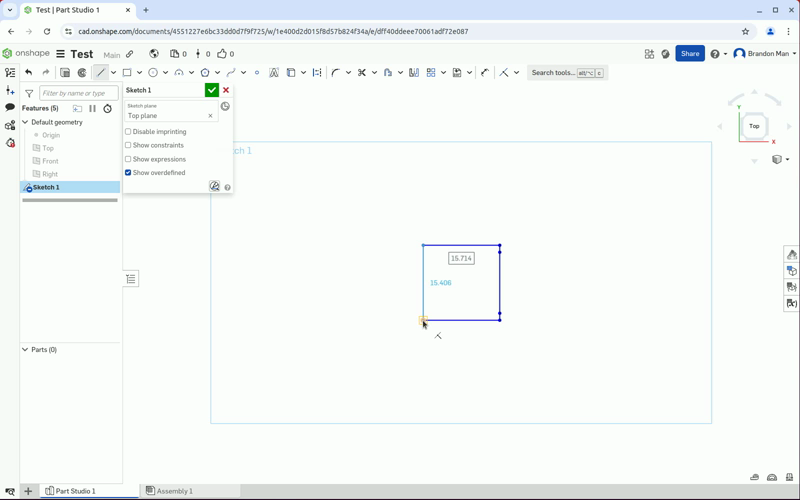
mouse_move(427, 306)
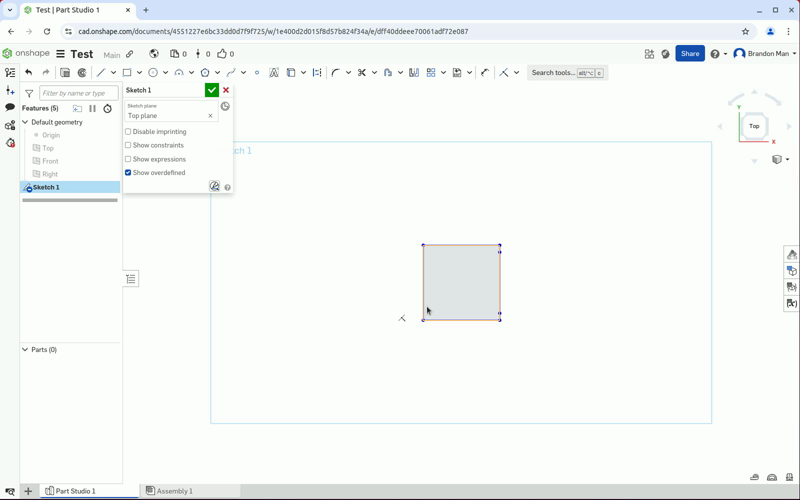
click(427, 306)
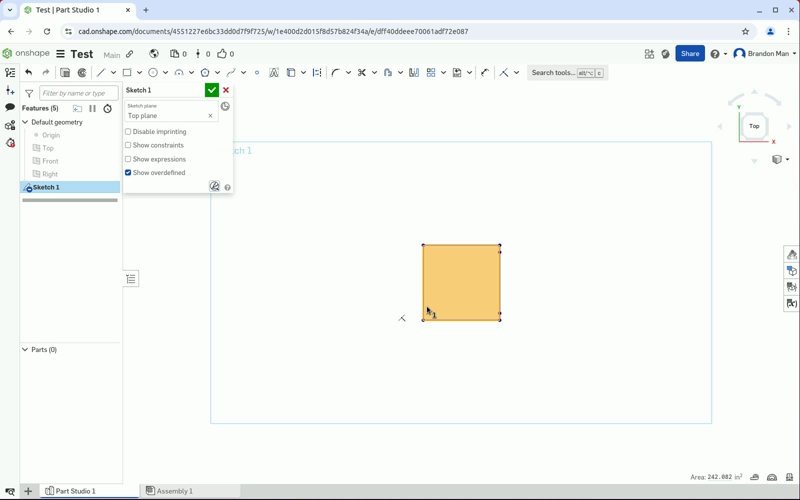
mouse_move(73, 352)
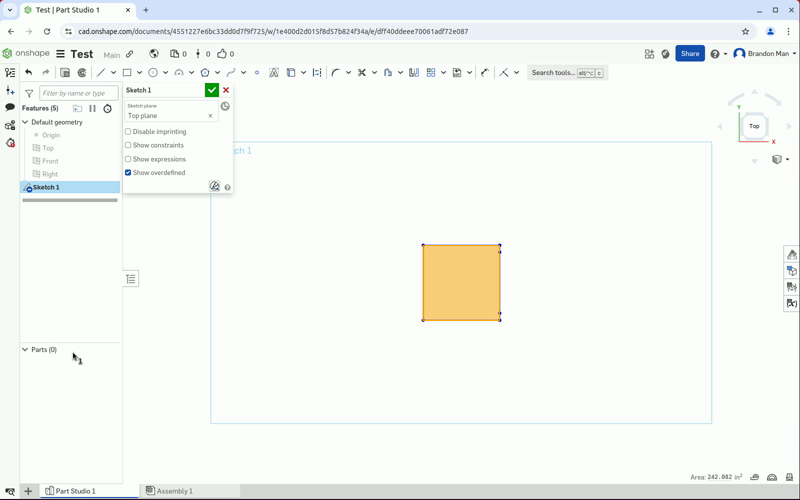
key(shift+y)
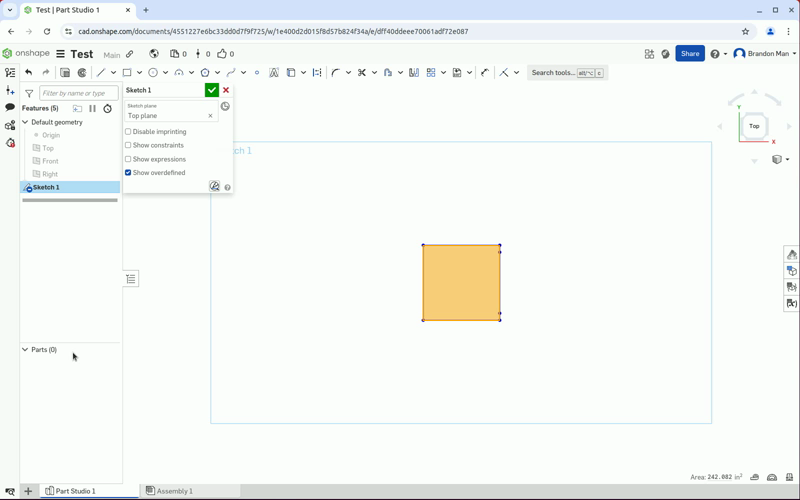
key(shift+e)
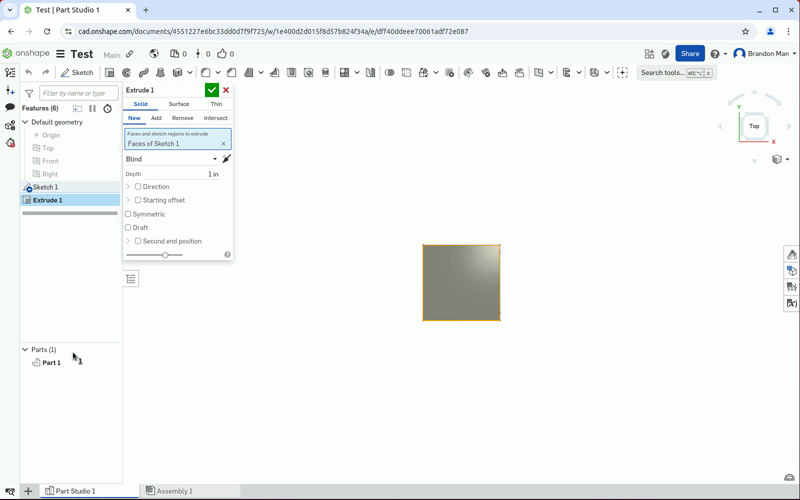
mouse_move(143, 106)
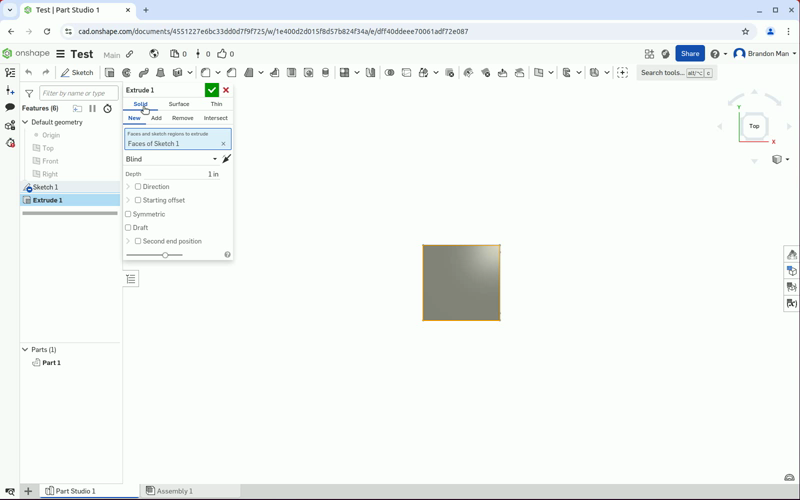
click(143, 106)
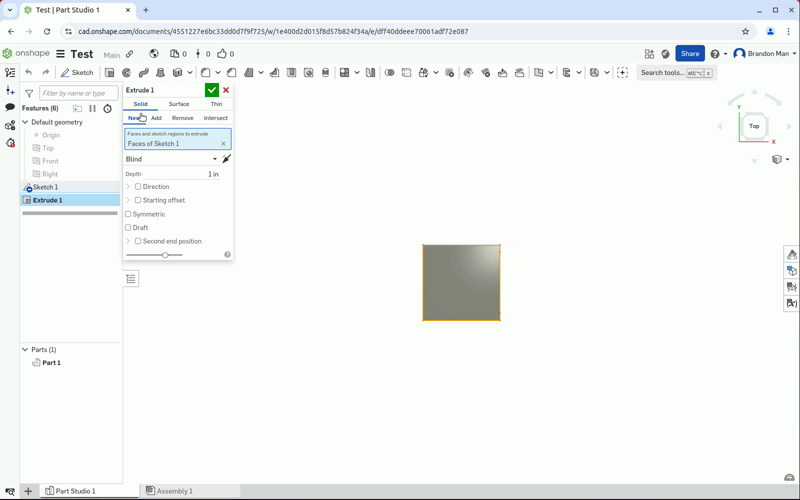
mouse_move(137, 120)
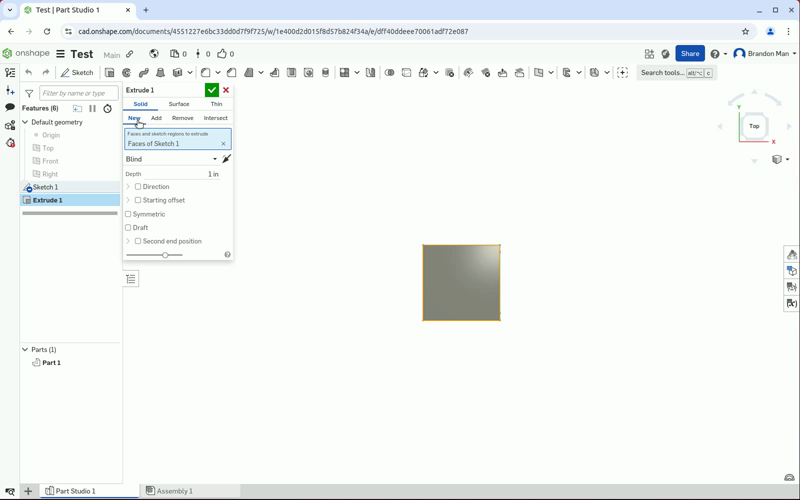
click(137, 120)
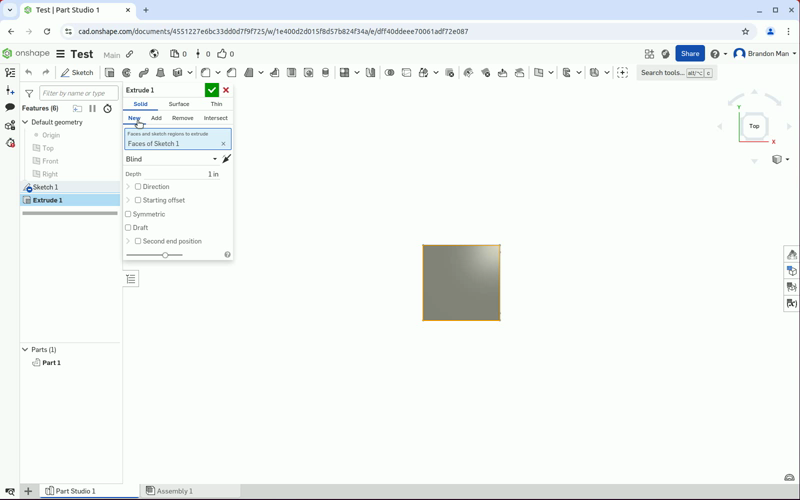
key(tab, 4)
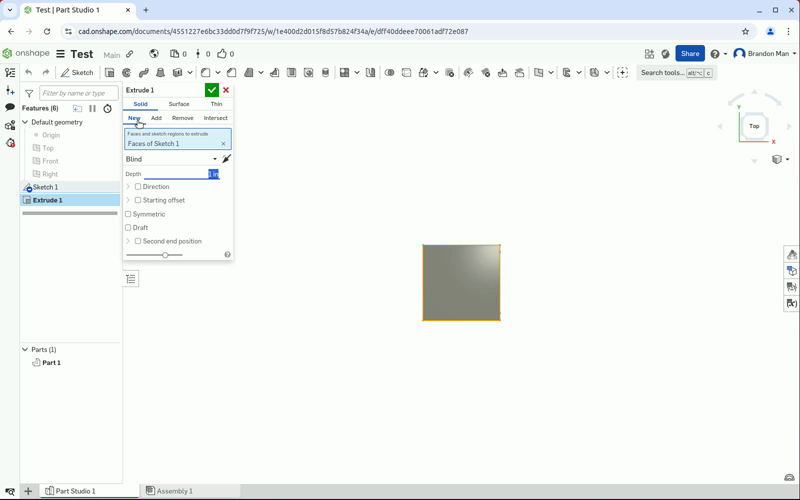
text(23.108)
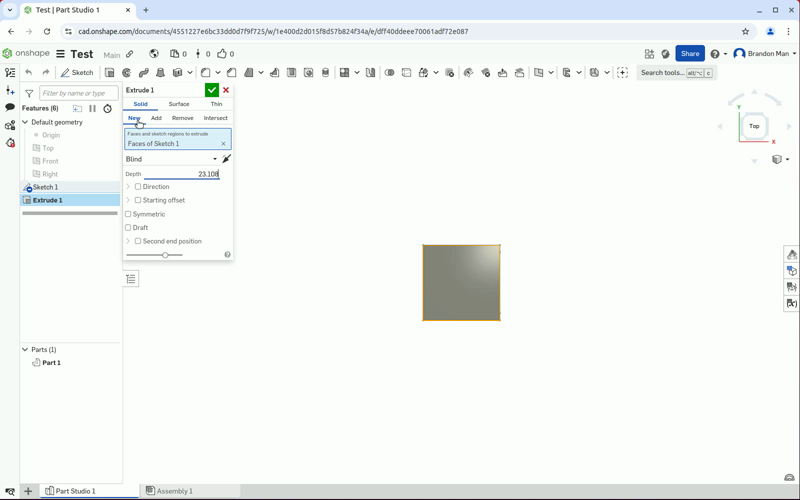
key(enter)
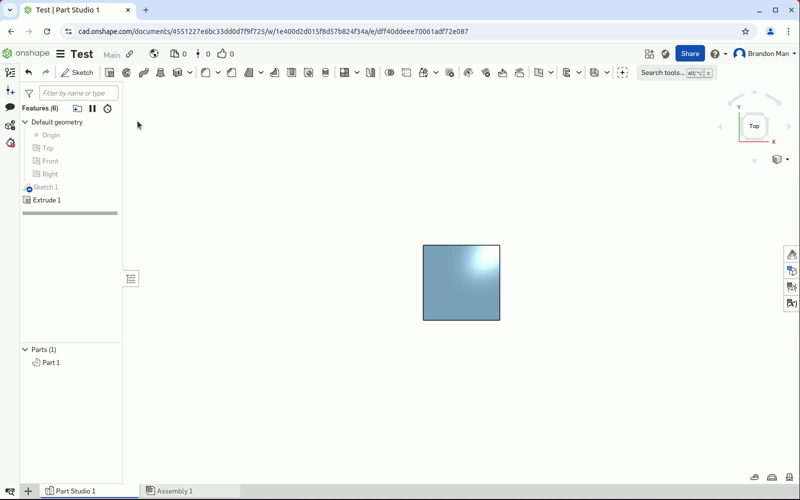
key(shift+h)
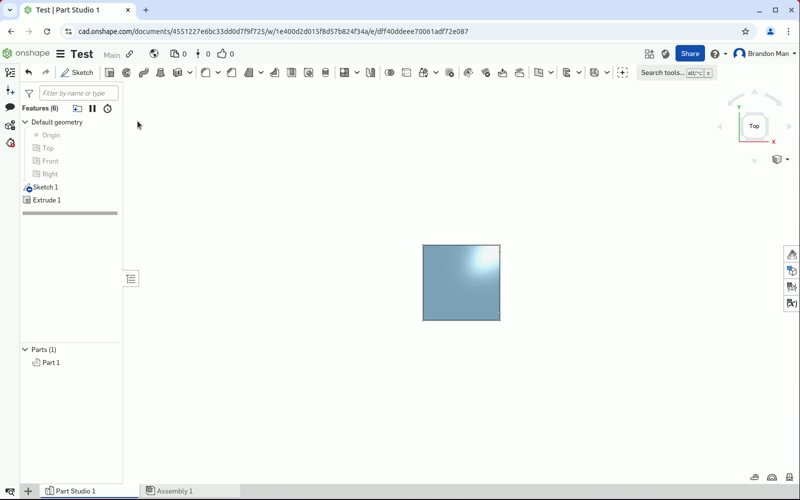
key(shift+h)
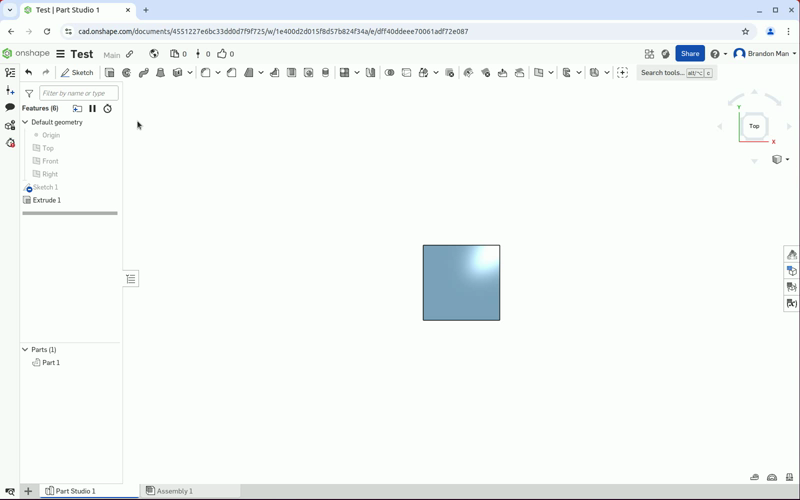
mouse_move(73, 189)
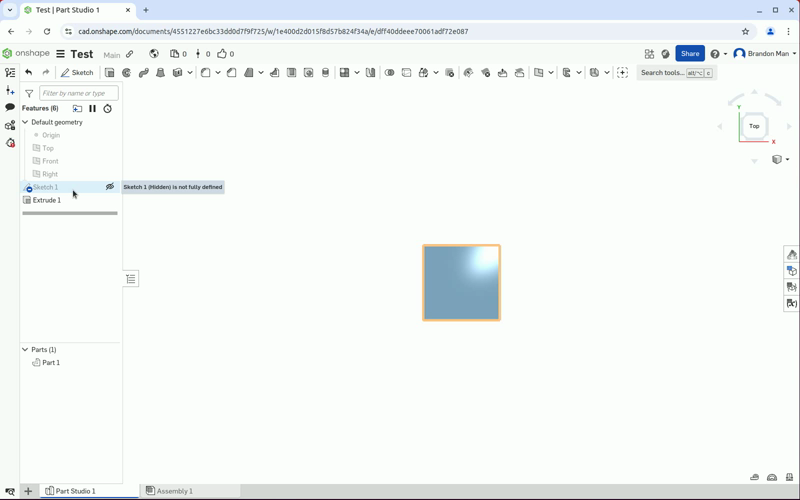
click(73, 189)
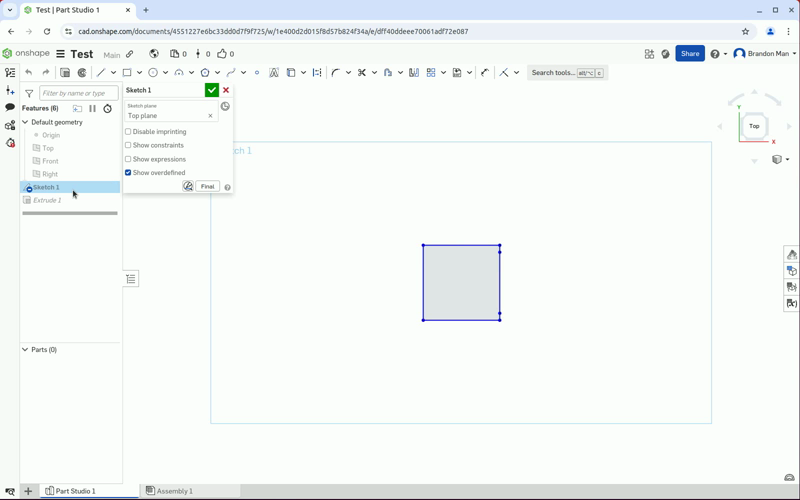
mouse_move(229, 92)
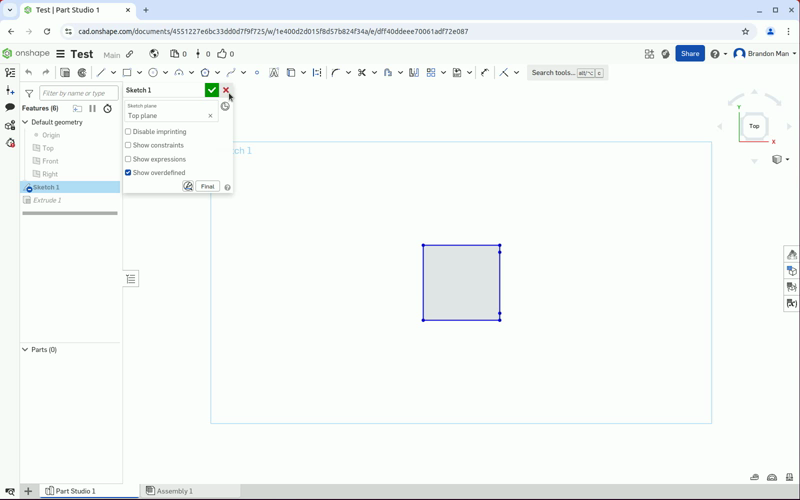
click(229, 92)
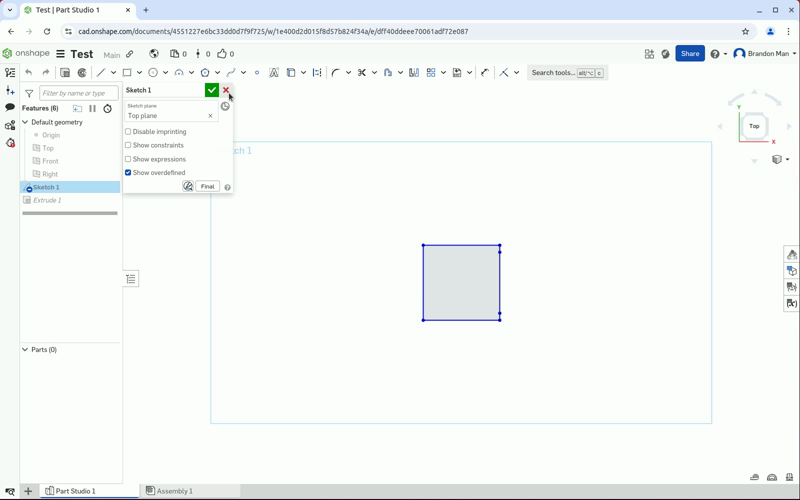
key(shift+s)
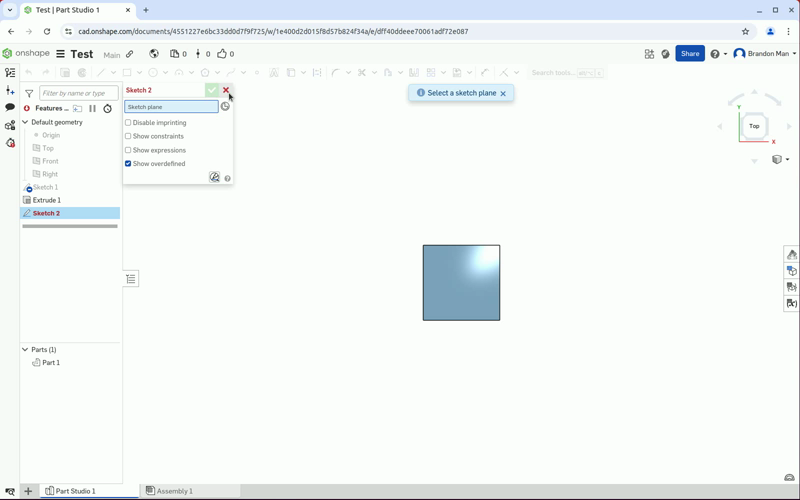
mouse_move(73, 150)
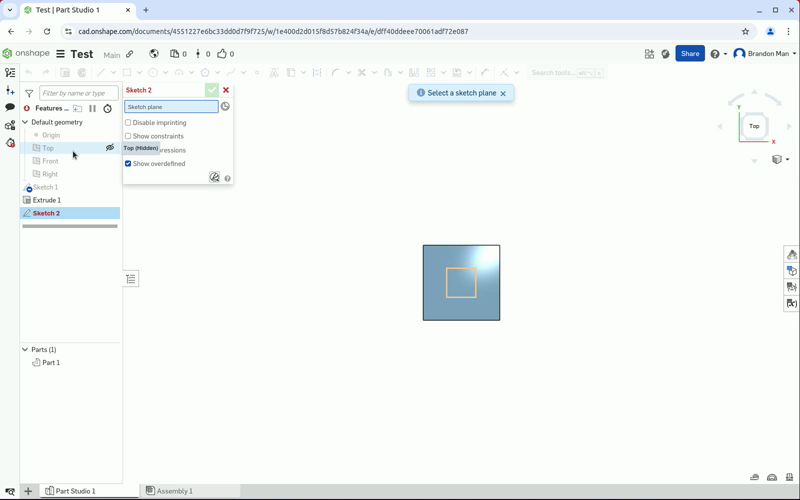
click(73, 150)
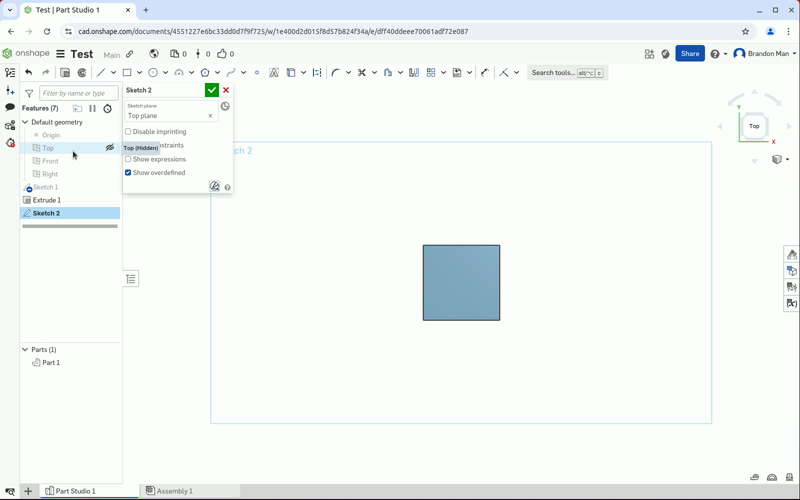
mouse_move(73, 352)
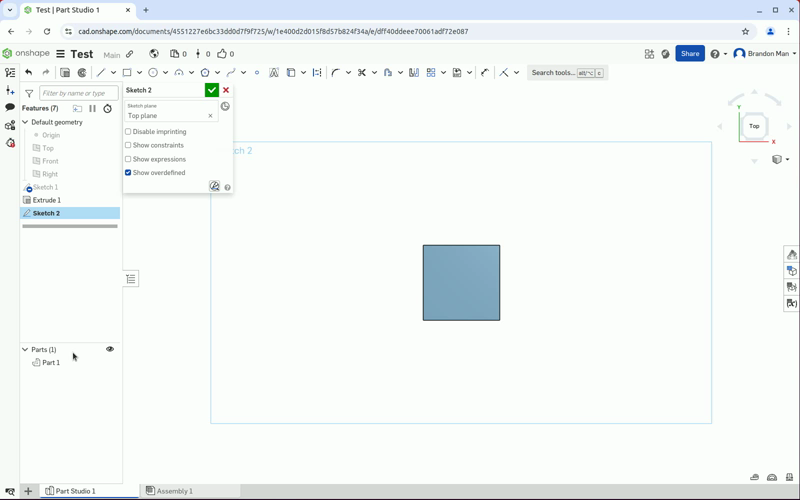
key(y)
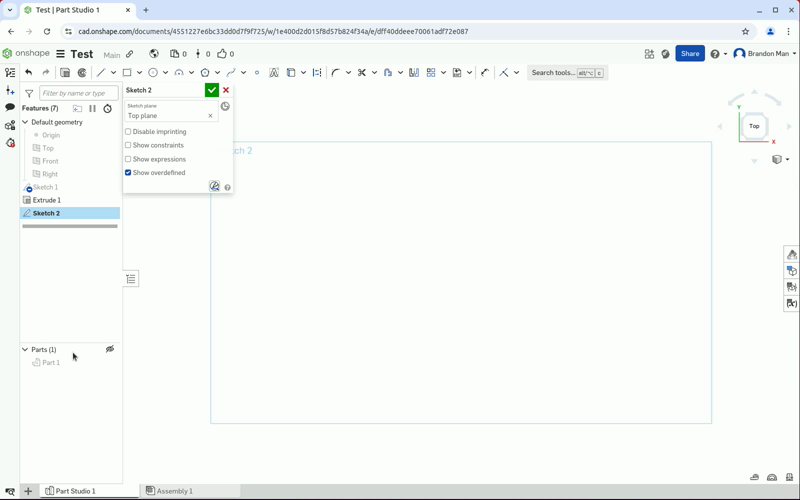
key(l)
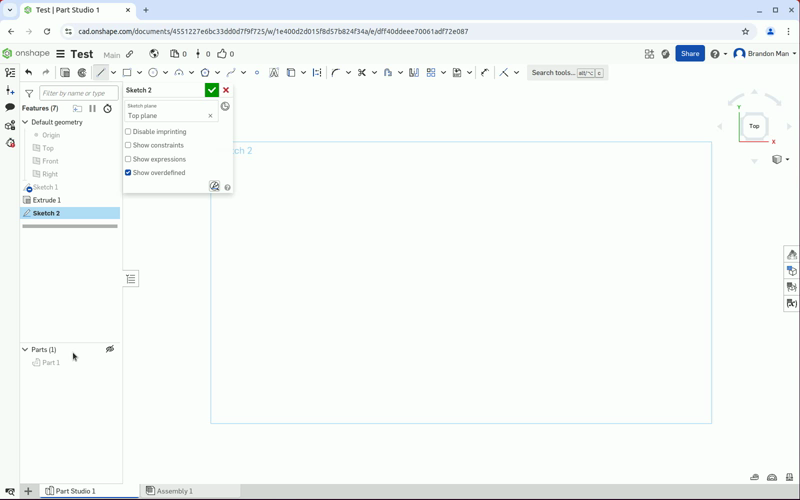
key_down(shift)
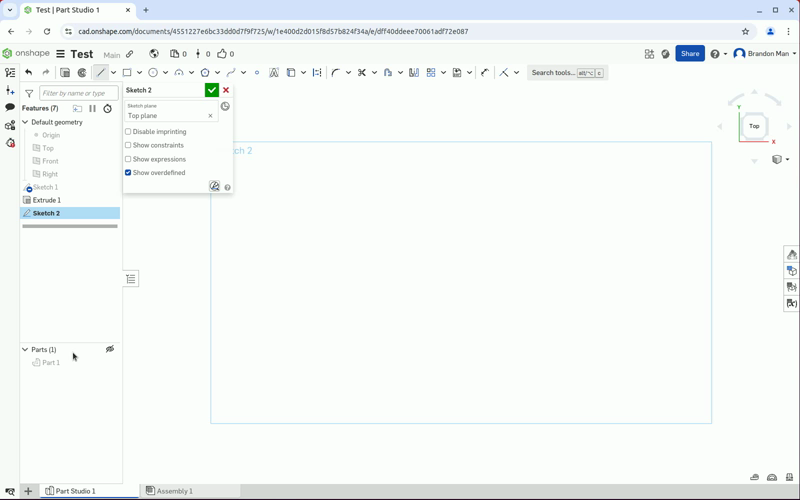
mouse_move(498, 252)
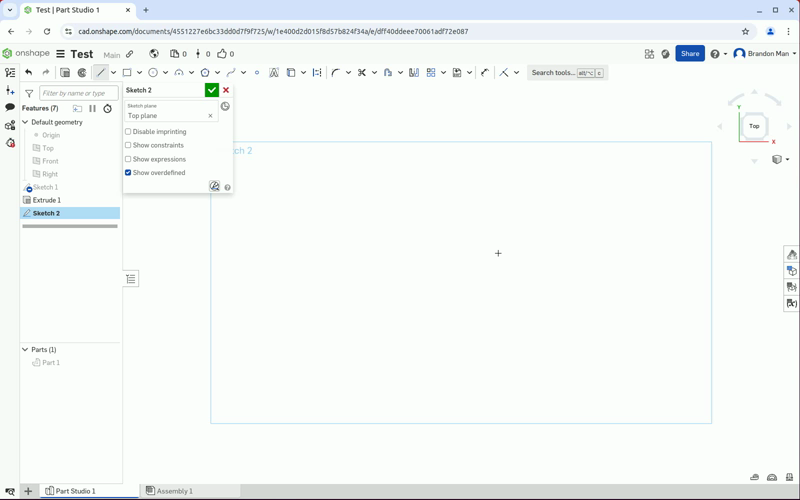
click(498, 252)
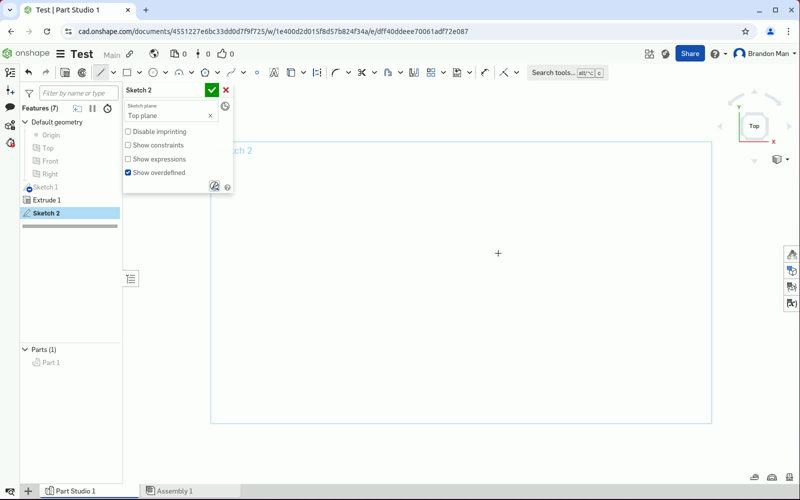
key_up(shift)
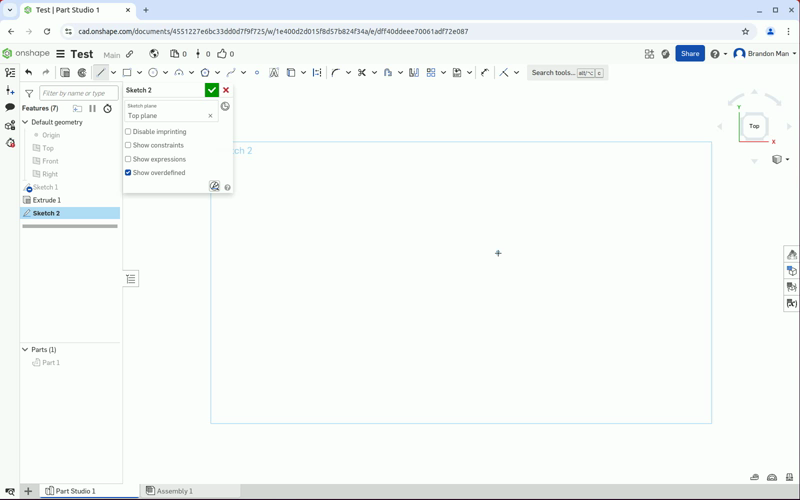
key_down(shift)
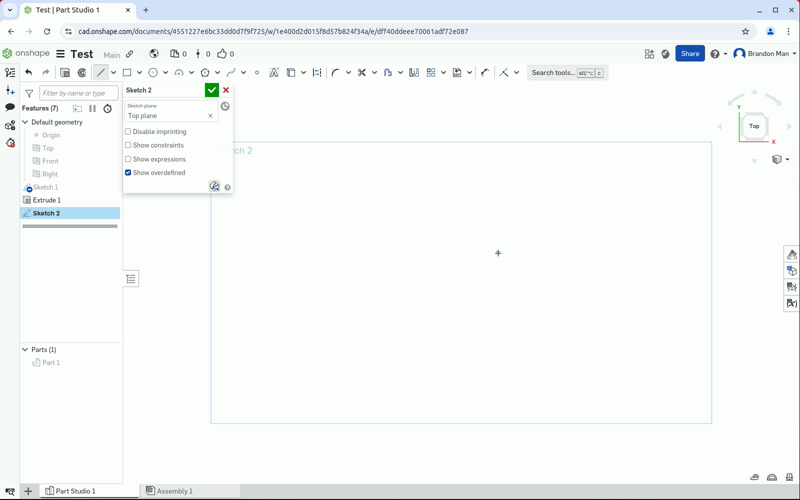
mouse_move(528, 252)
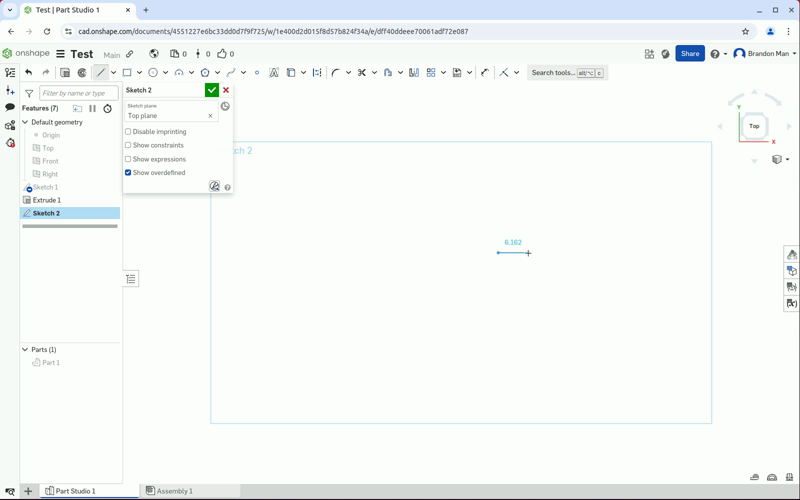
mouse_move(513, 252)
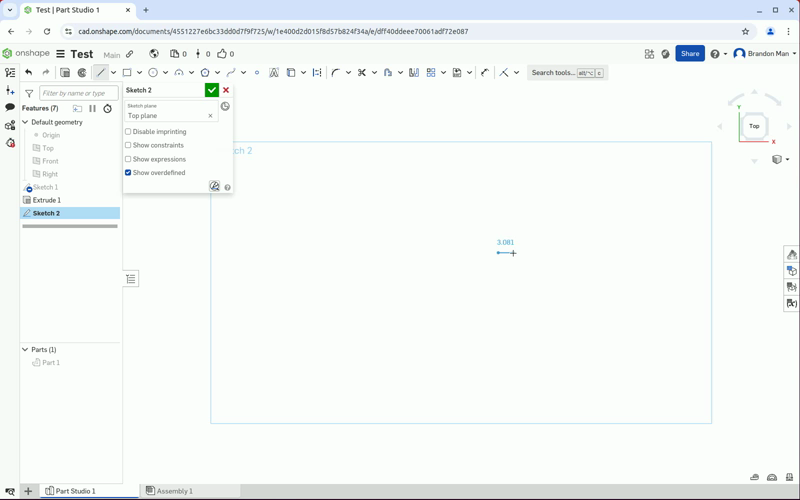
click(513, 252)
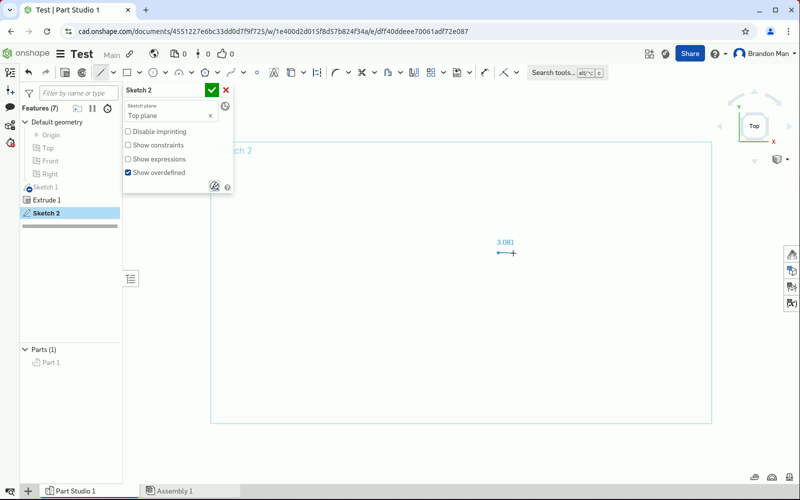
key_up(shift)
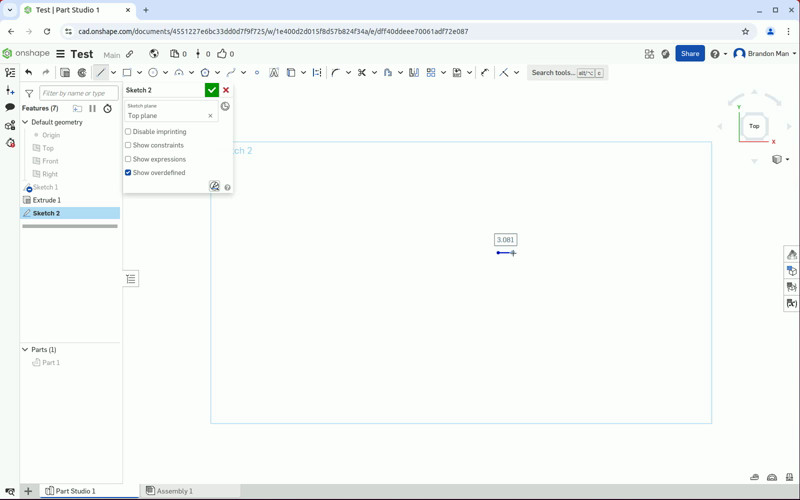
key_down(shift)
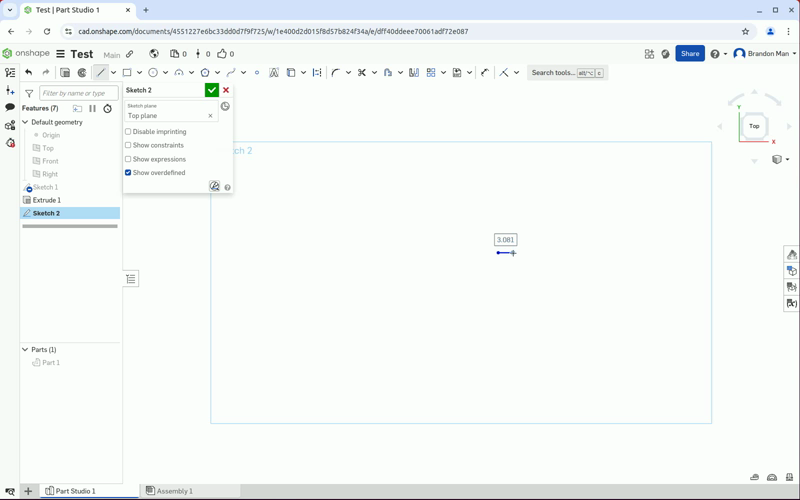
mouse_move(543, 252)
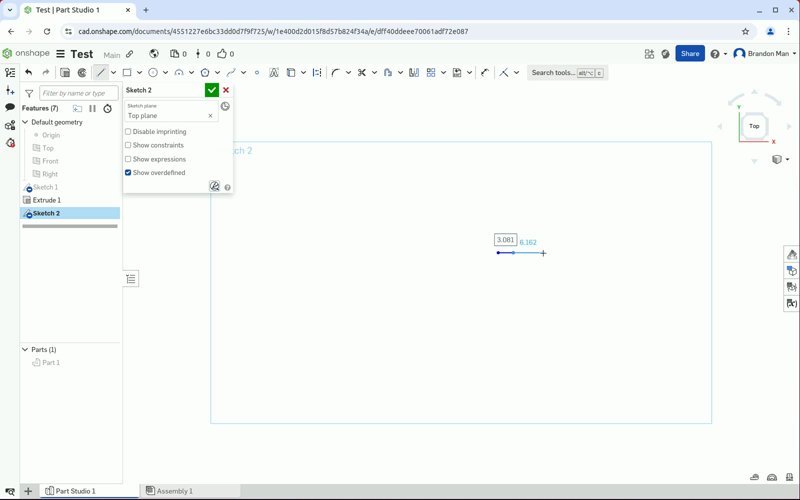
mouse_move(513, 244)
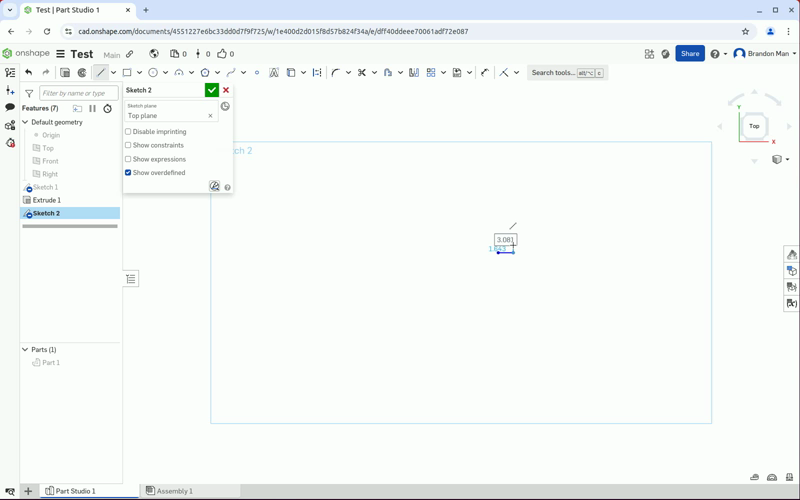
click(513, 244)
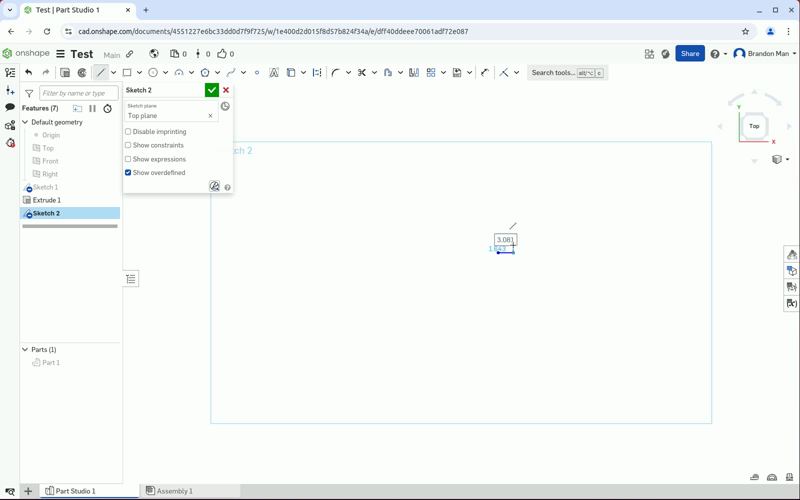
key_up(shift)
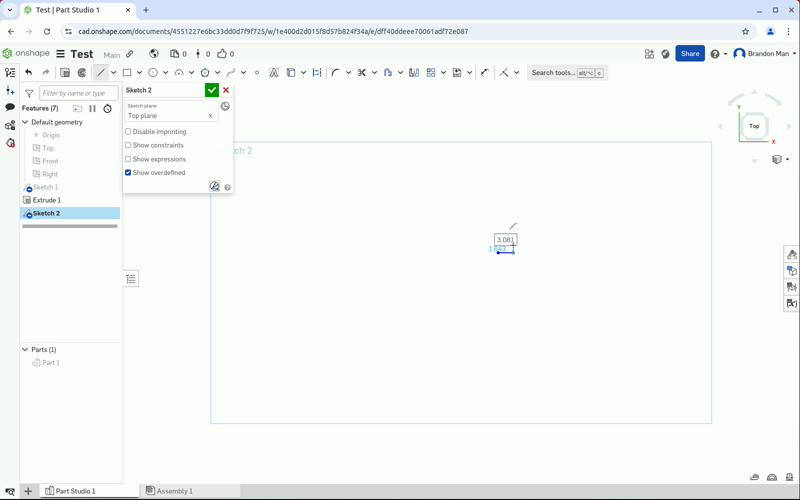
key_down(shift)
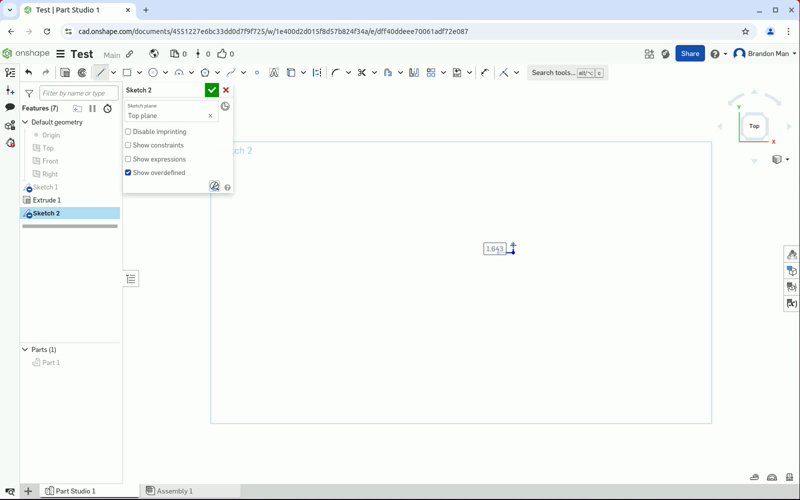
mouse_move(543, 244)
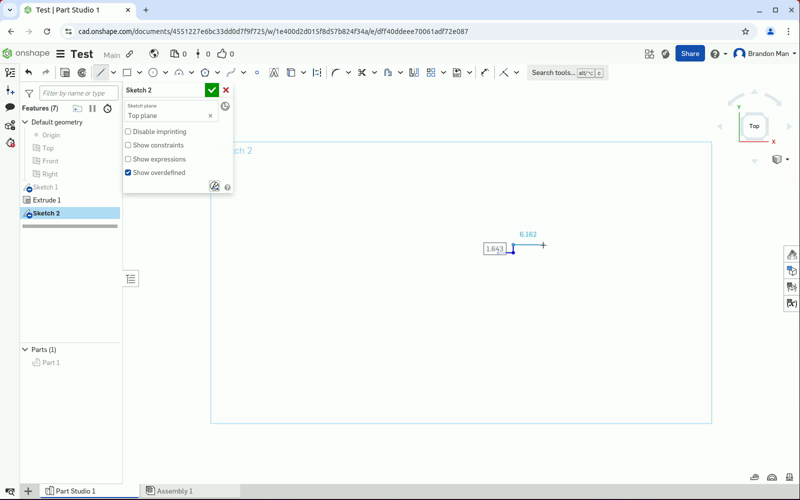
mouse_move(498, 244)
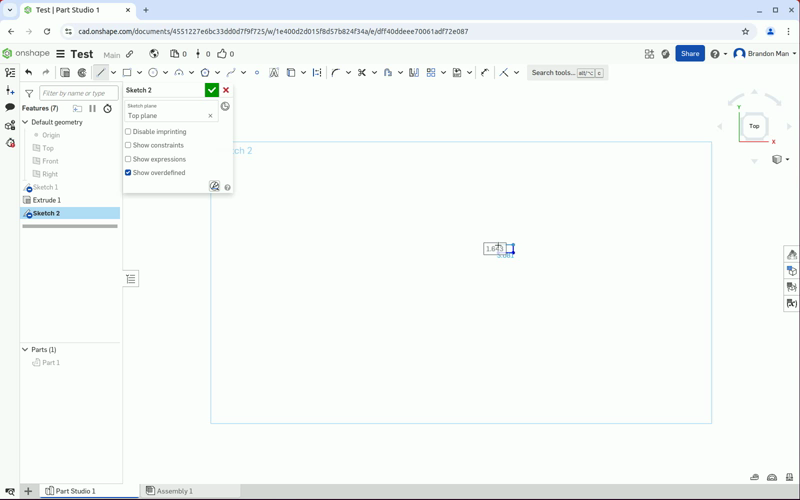
click(498, 244)
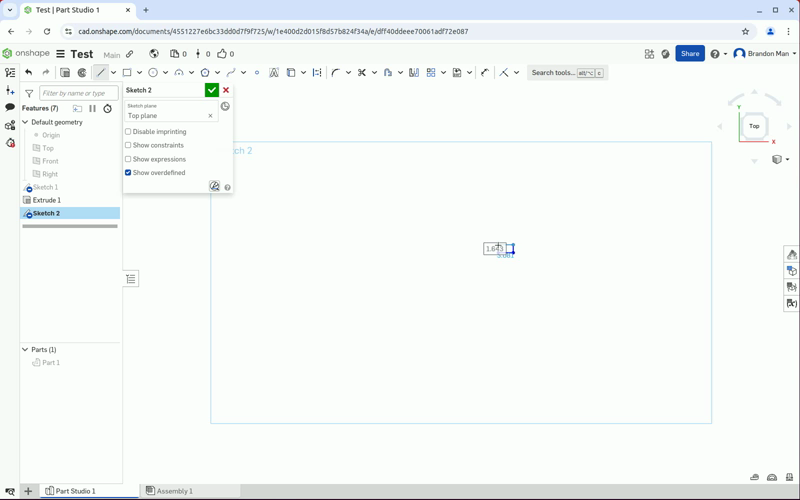
key_up(shift)
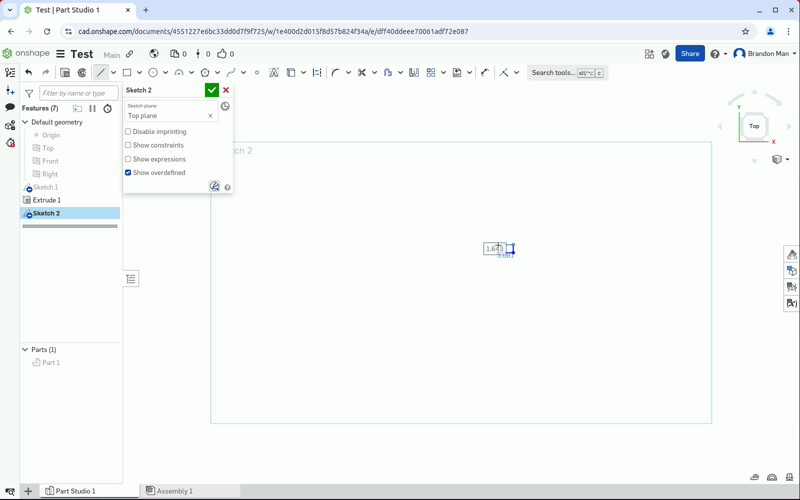
mouse_move(528, 244)
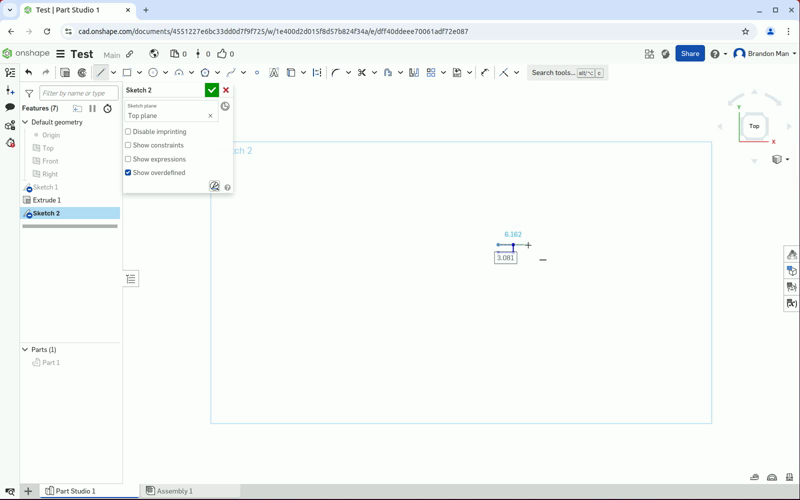
key_down(shift)
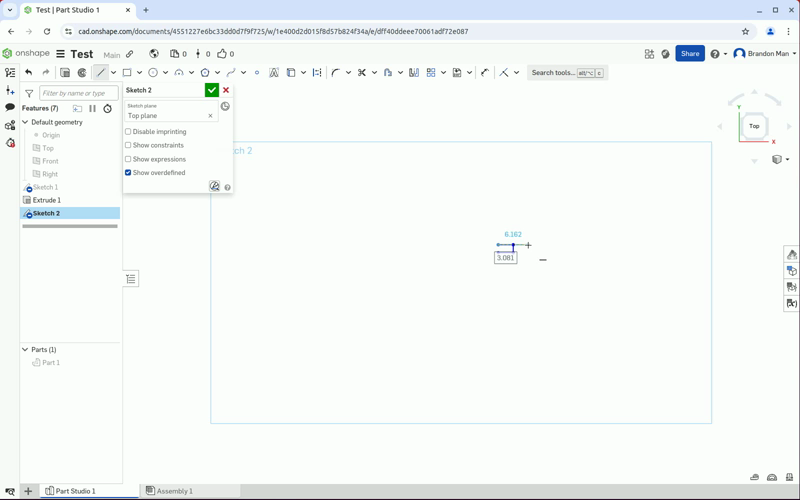
mouse_move(498, 252)
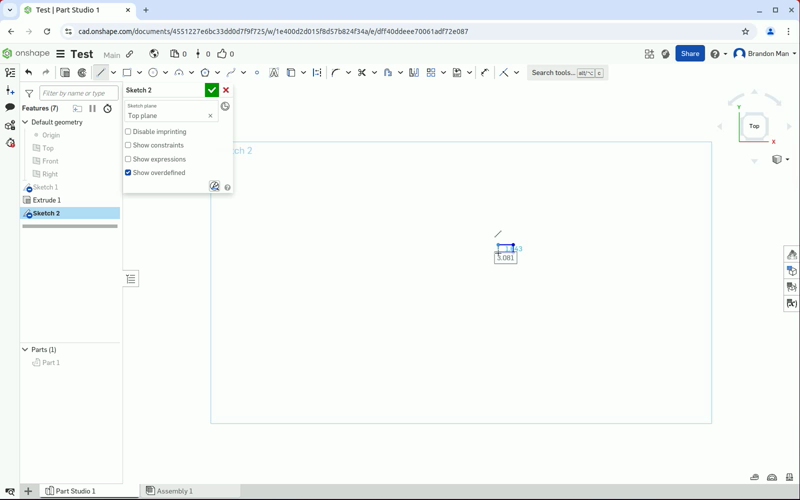
key_up(shift)
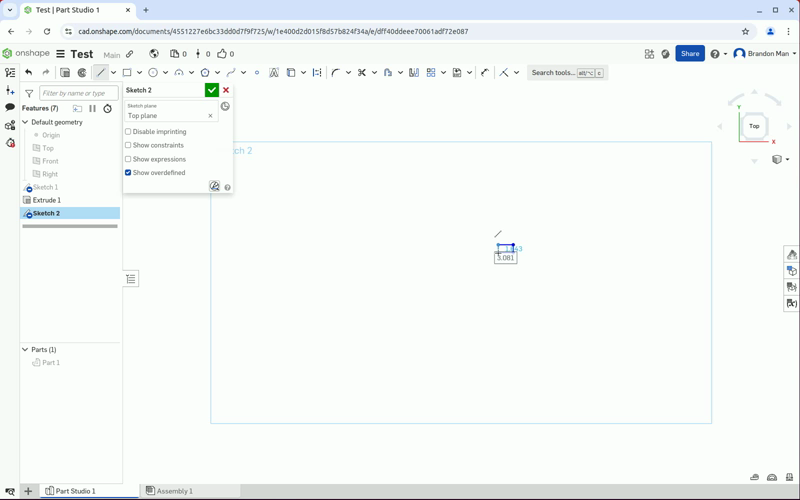
click(498, 252)
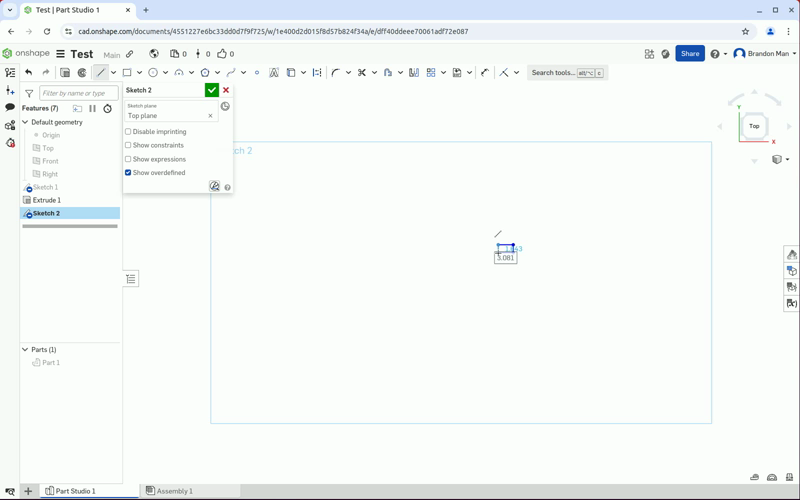
key(esc)
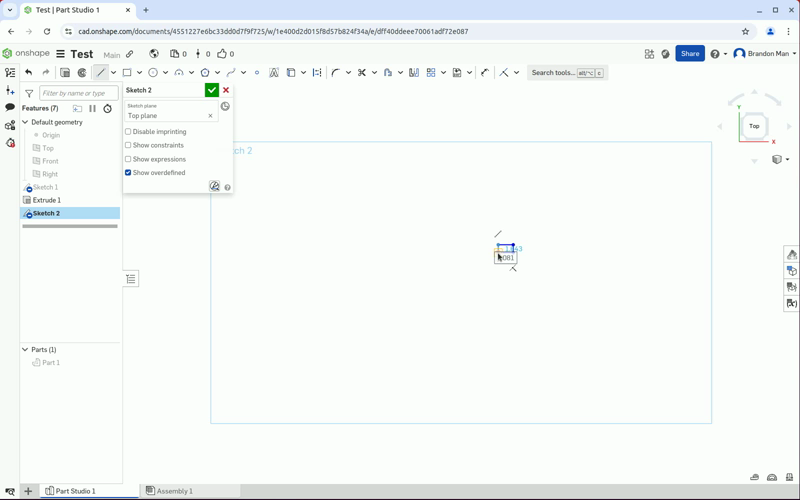
mouse_move(510, 245)
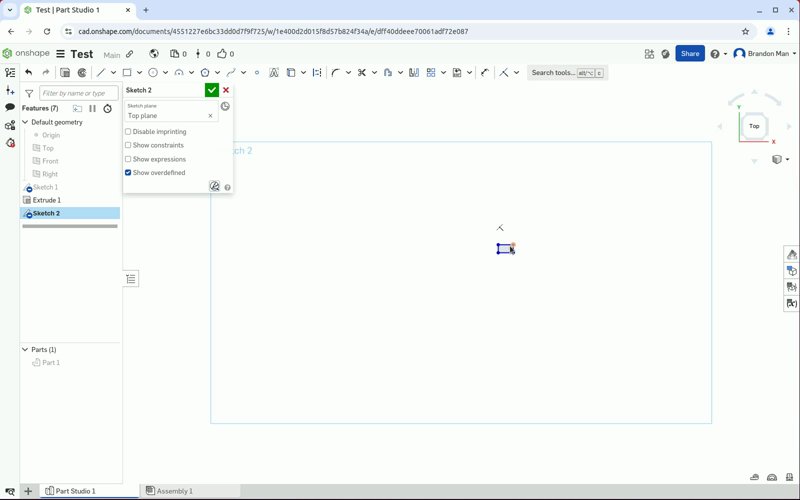
scroll(6)
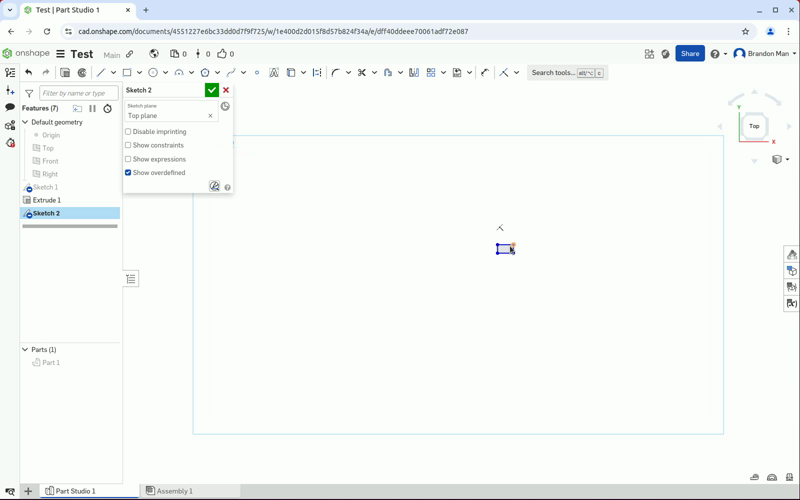
scroll(6)
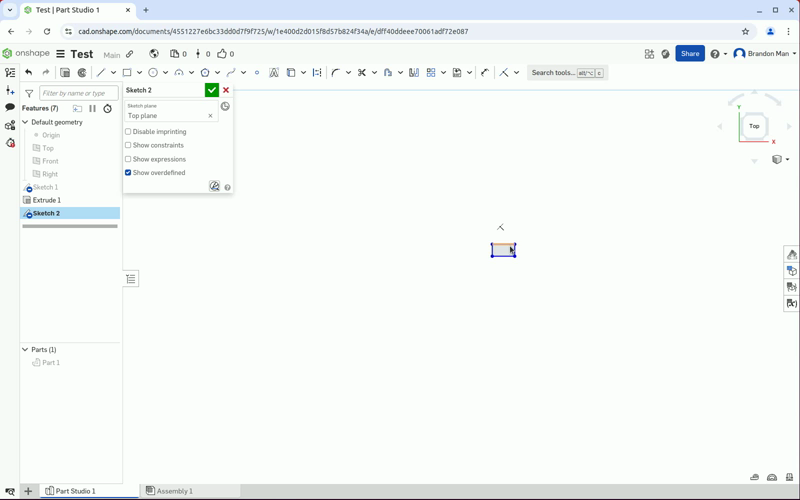
scroll(6)
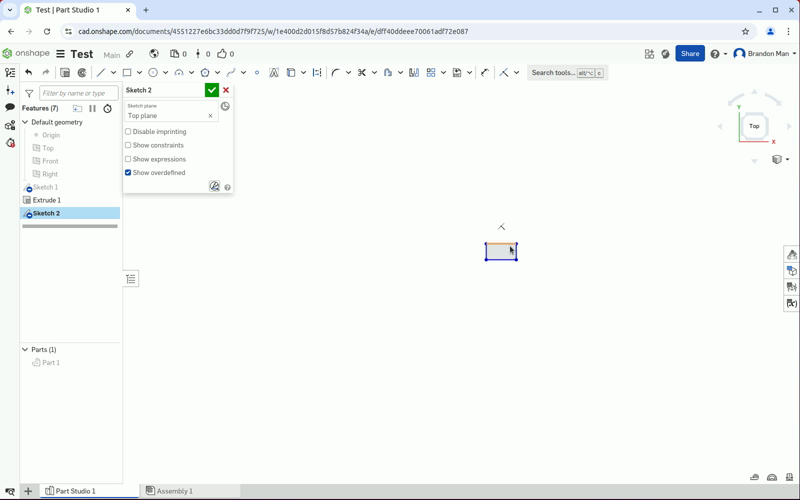
scroll(6)
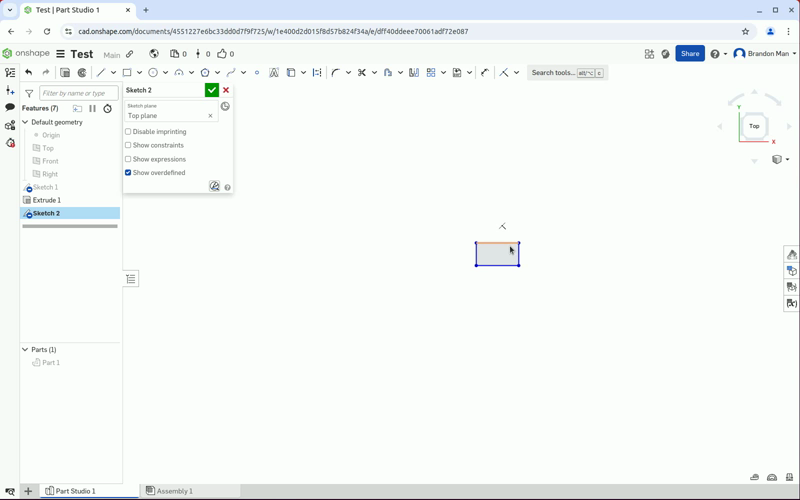
scroll(6)
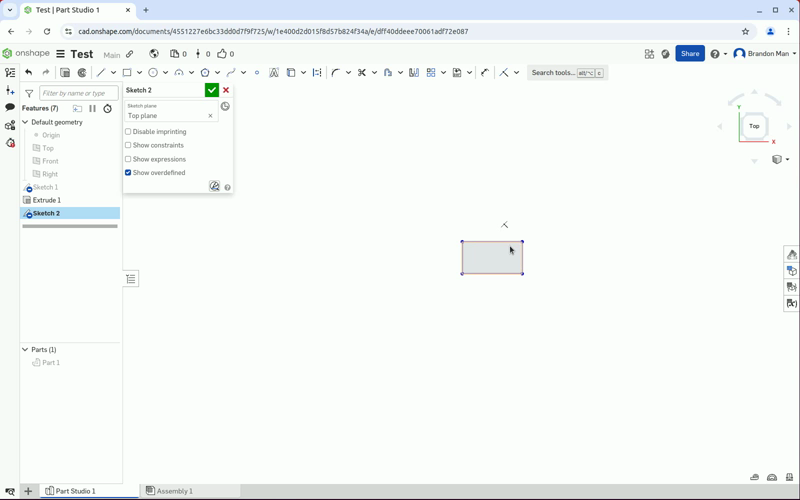
scroll(6)
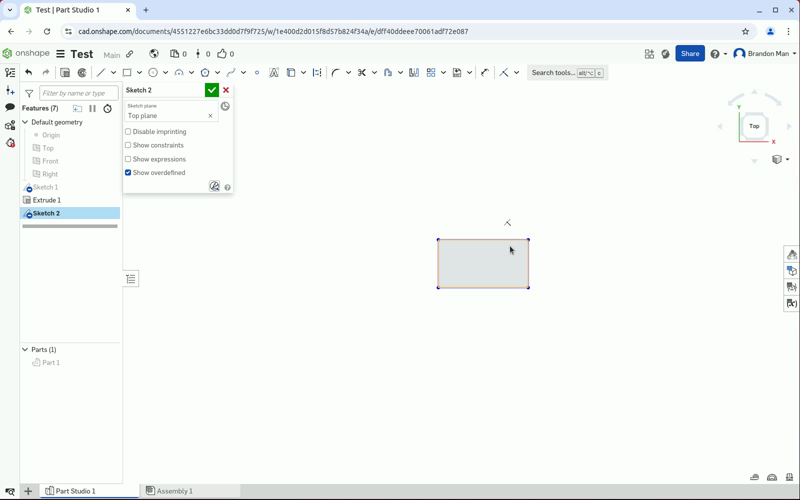
scroll(6)
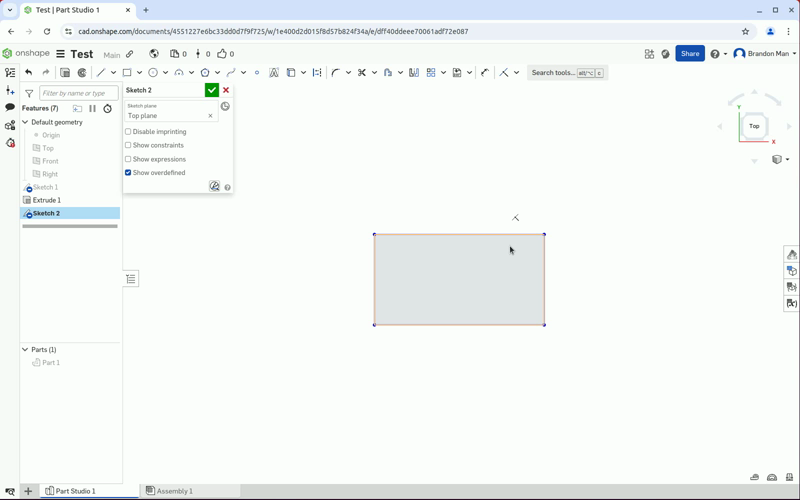
click(510, 245)
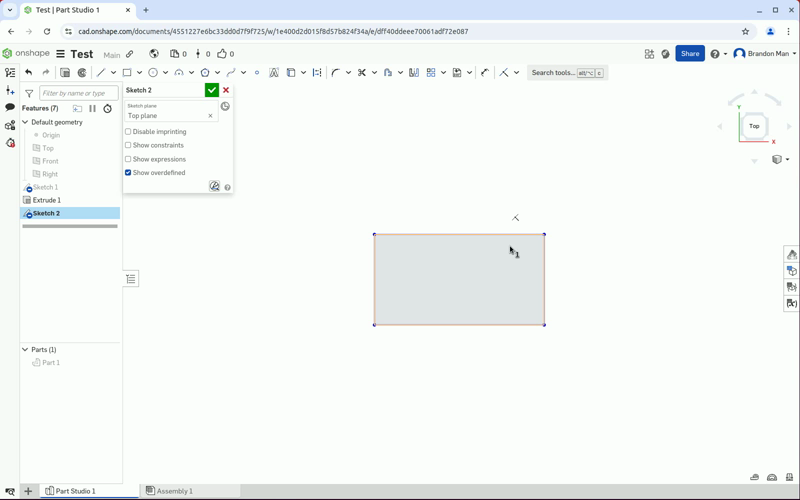
scroll(-6)
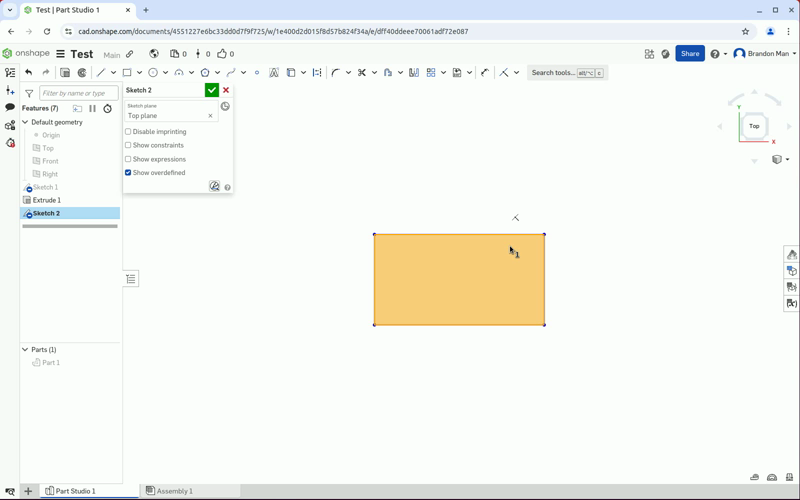
scroll(-6)
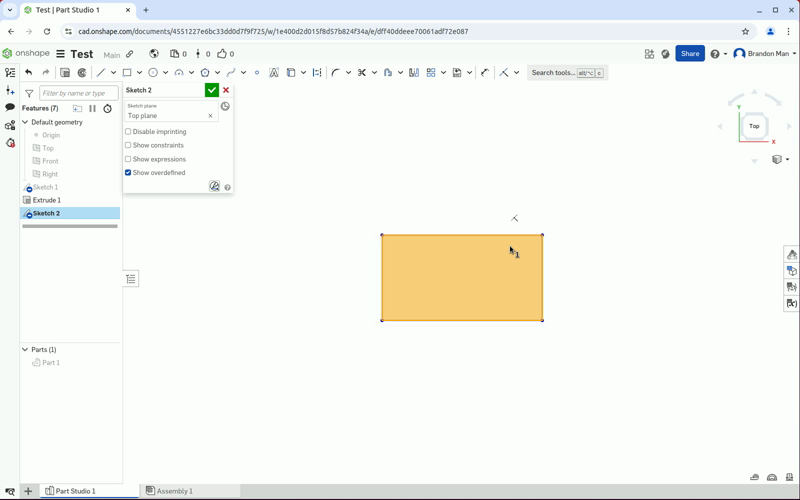
scroll(-6)
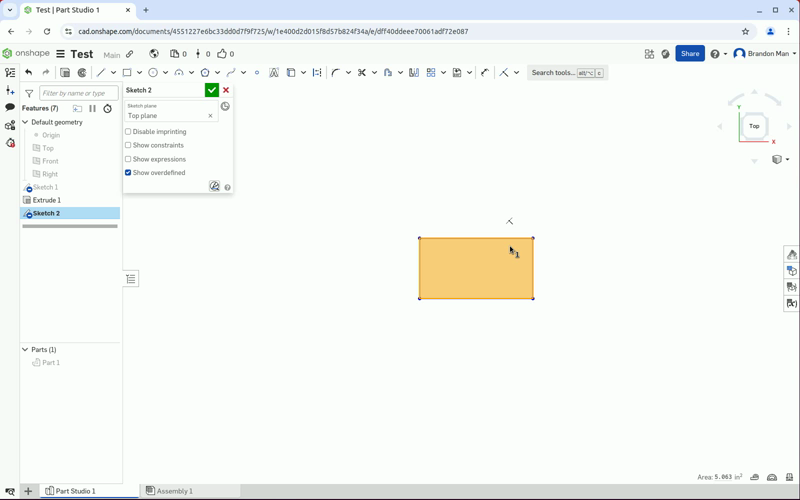
scroll(-6)
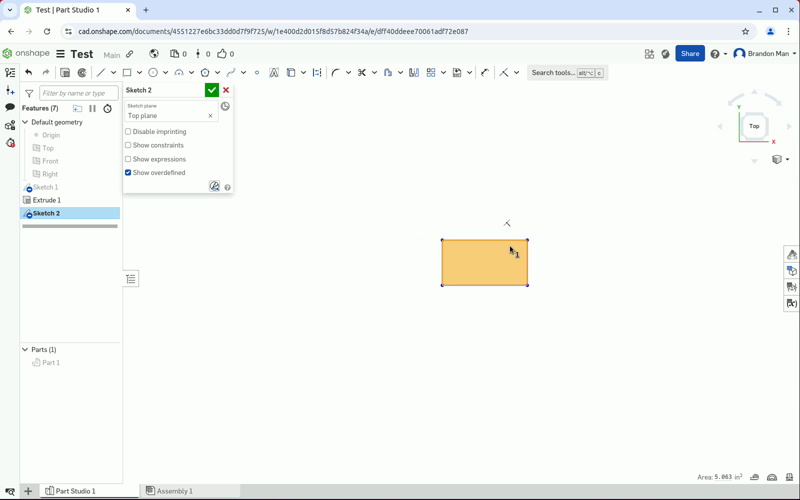
scroll(-6)
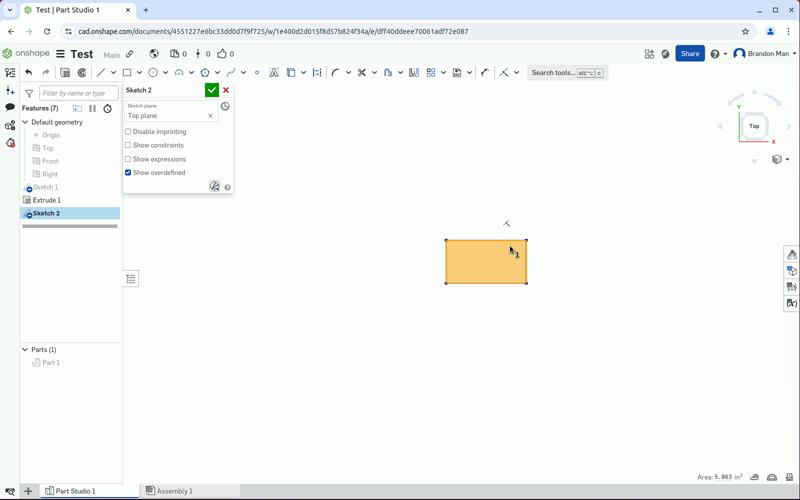
scroll(-6)
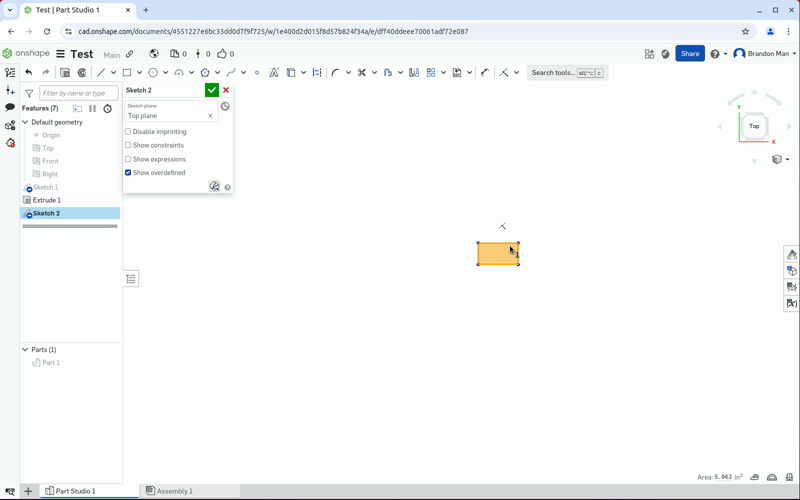
scroll(-6)
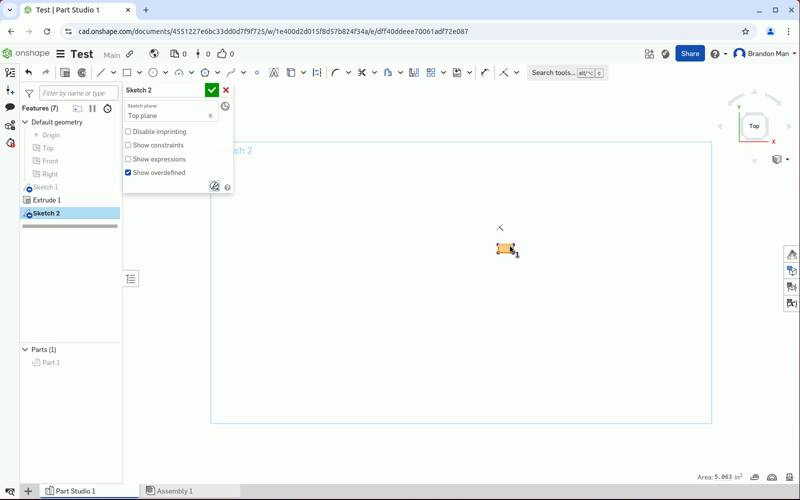
mouse_move(73, 352)
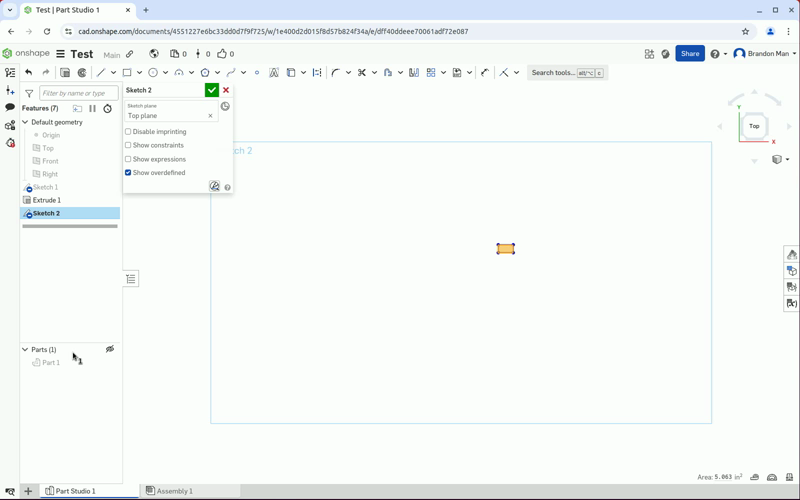
key(shift+y)
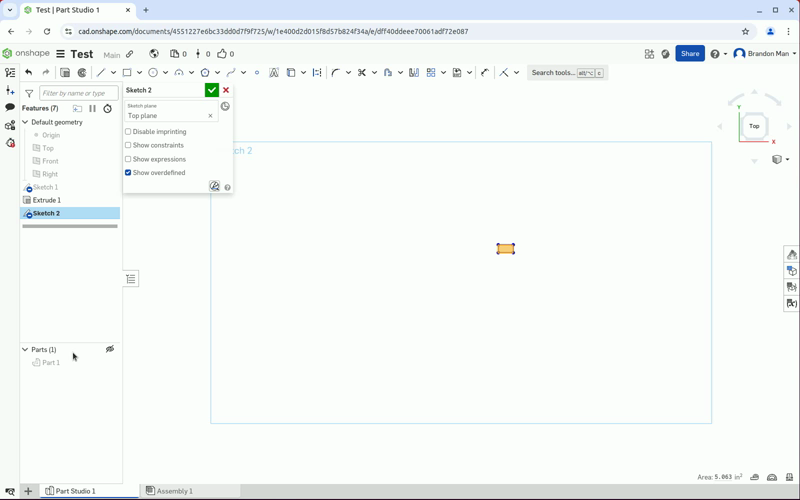
key(shift+e)
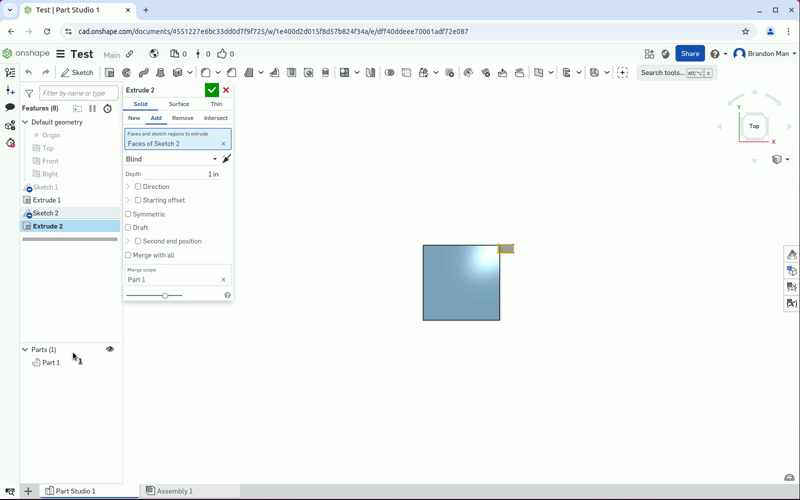
mouse_move(143, 106)
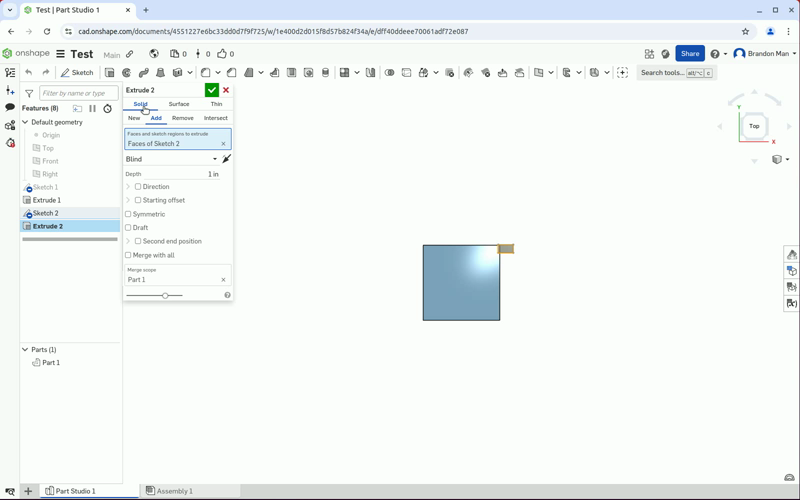
click(143, 106)
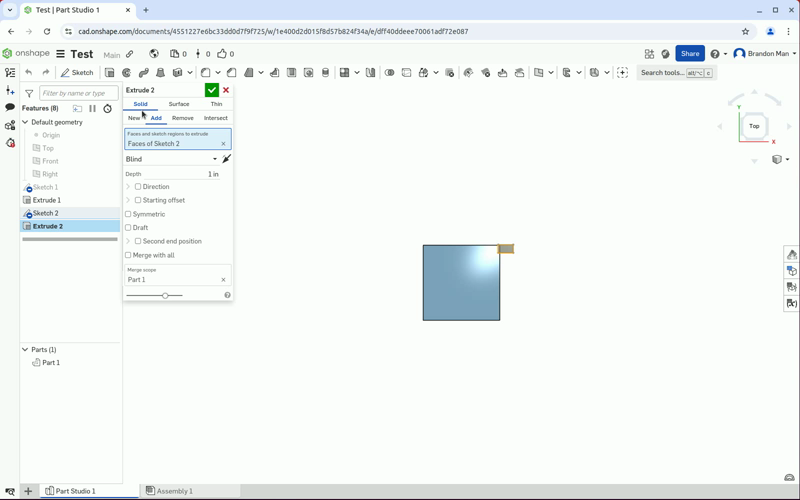
mouse_move(137, 120)
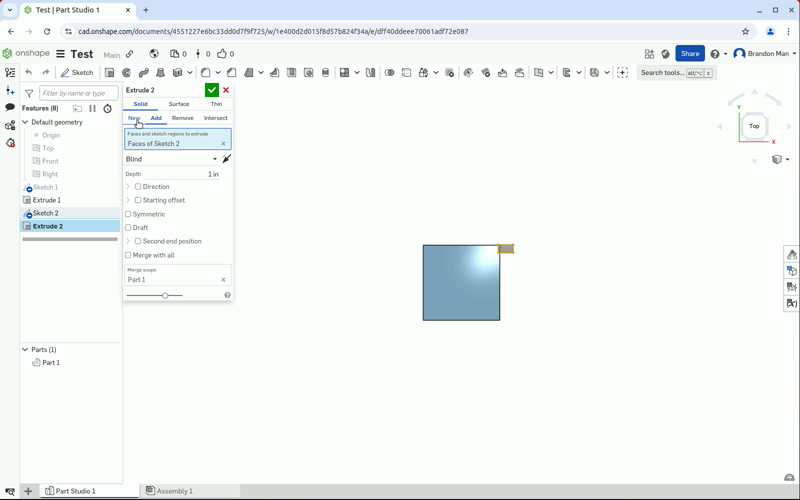
click(137, 120)
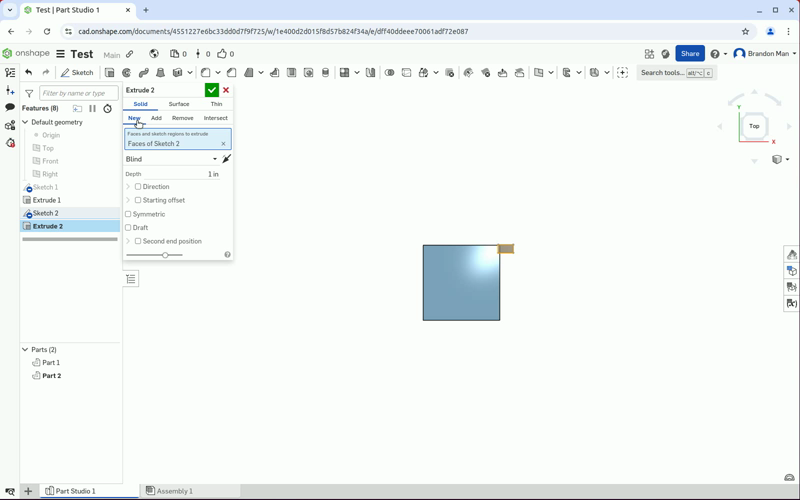
key(tab, 4)
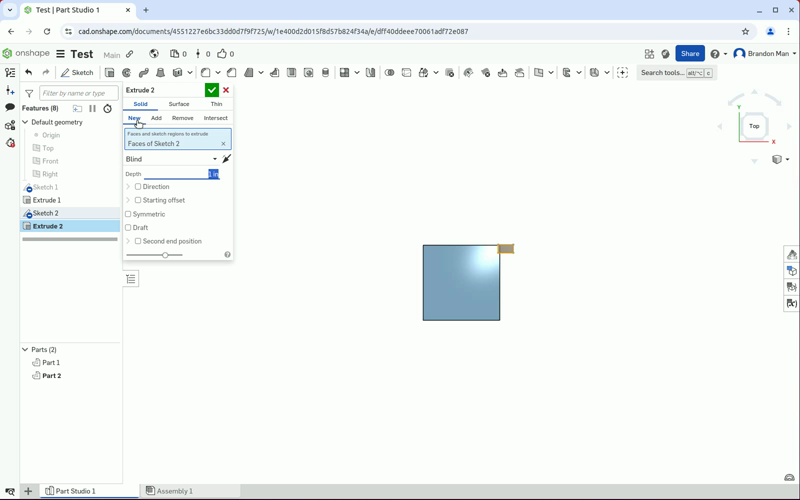
text(23.108)
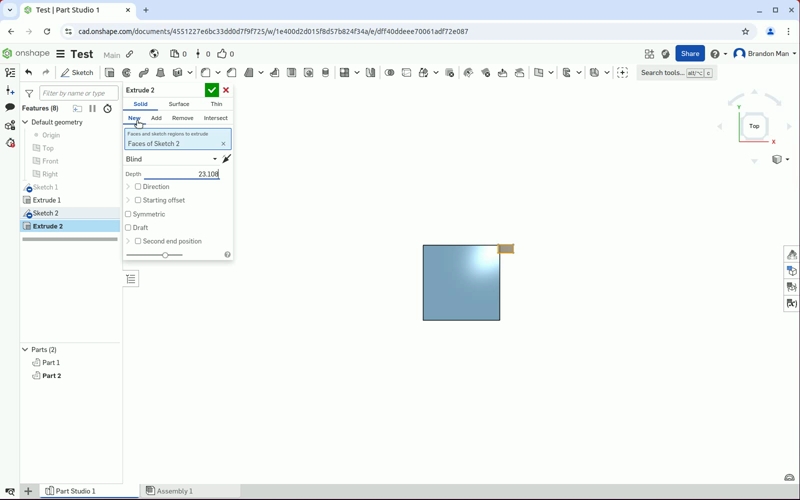
key(enter)
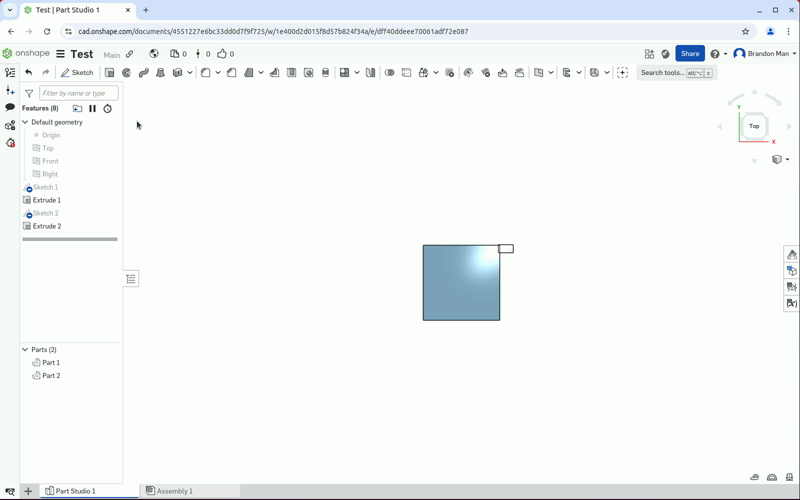
key(shift+h)
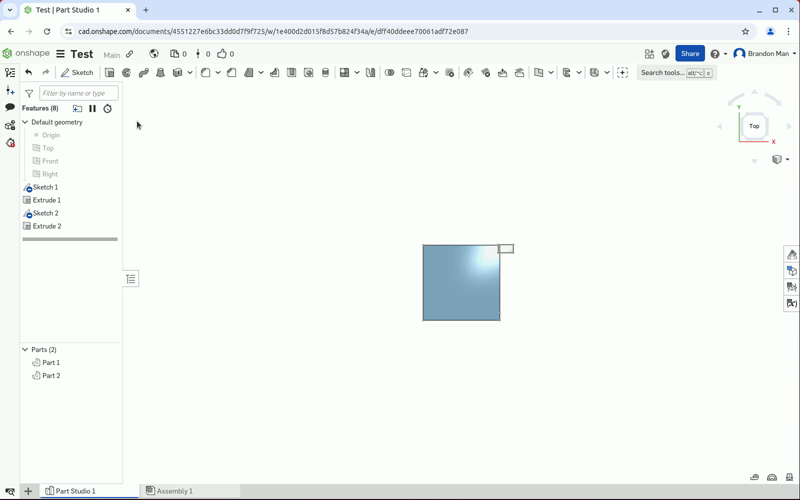
key(shift+h)
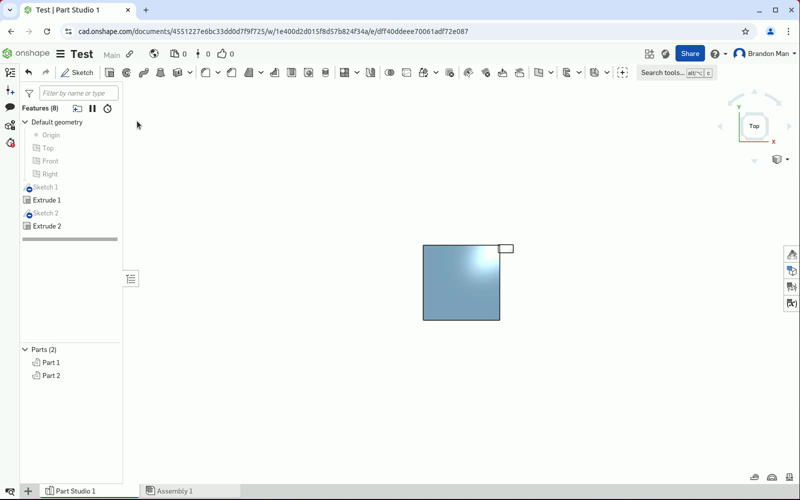
mouse_move(73, 189)
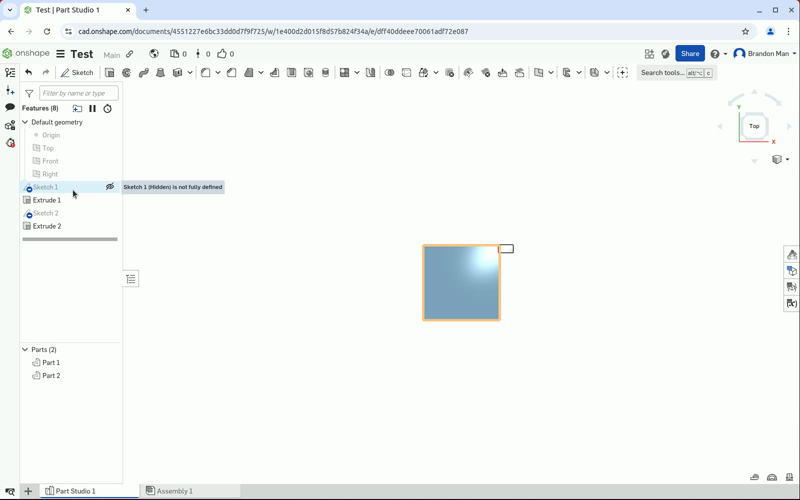
click(73, 189)
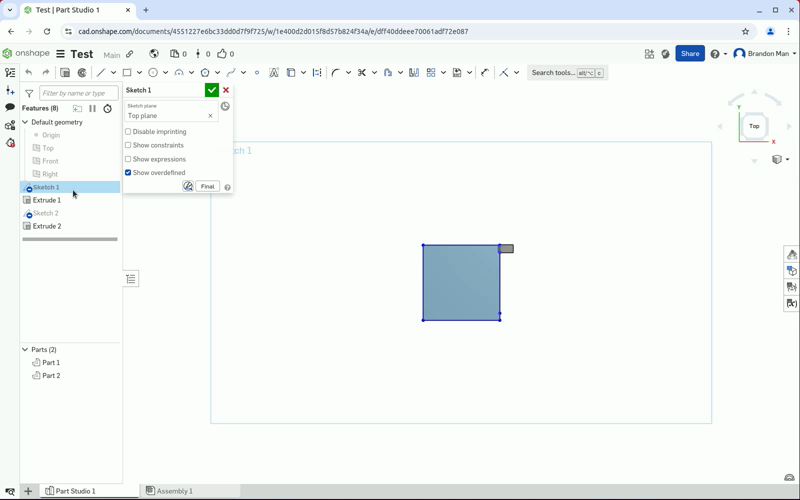
mouse_move(229, 92)
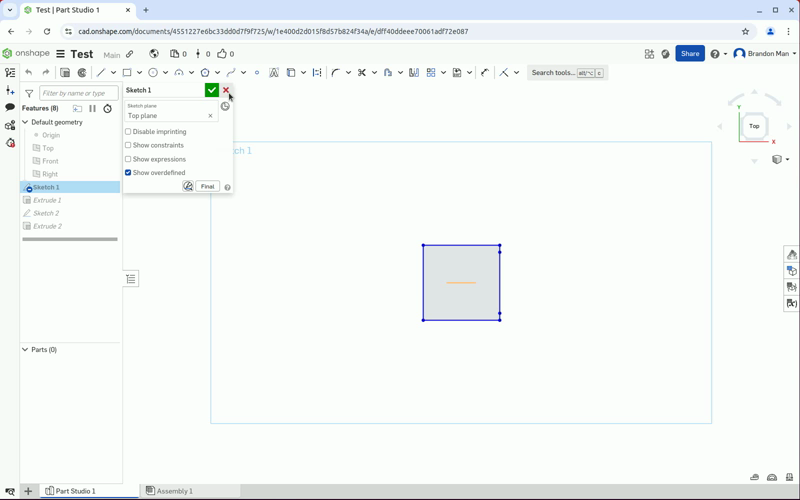
click(229, 92)
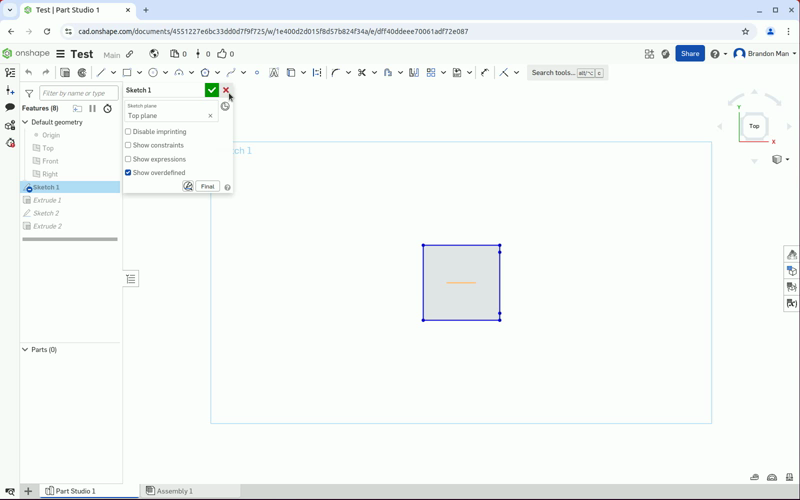
key(shift+s)
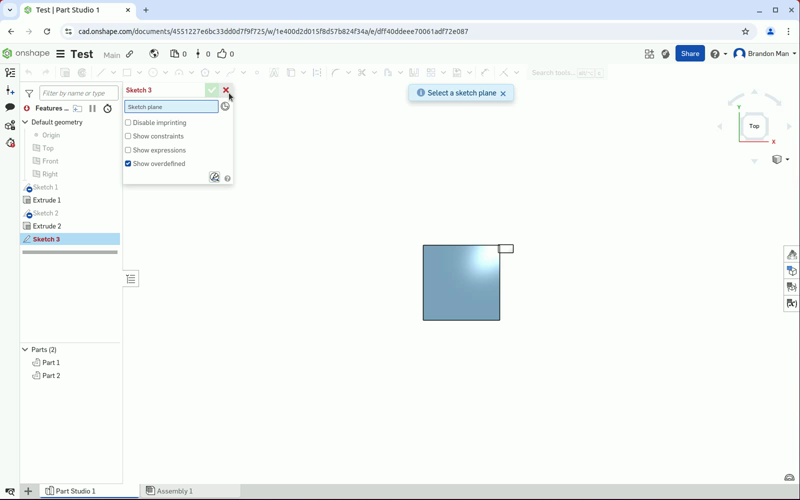
mouse_move(73, 150)
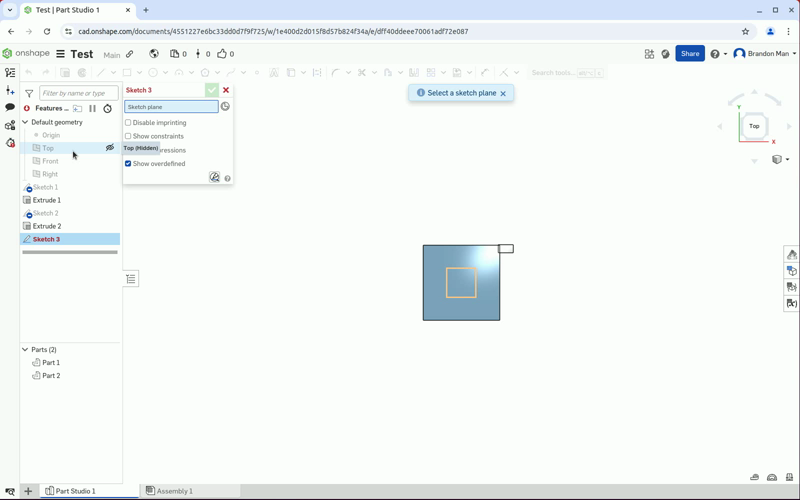
click(73, 150)
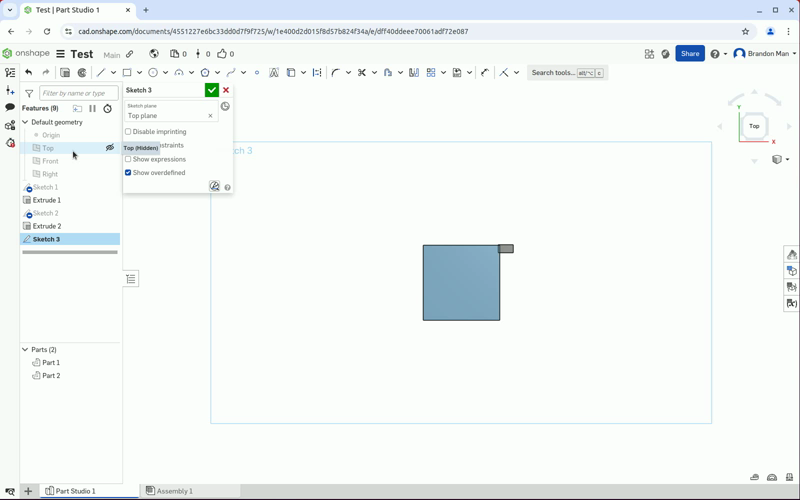
mouse_move(73, 352)
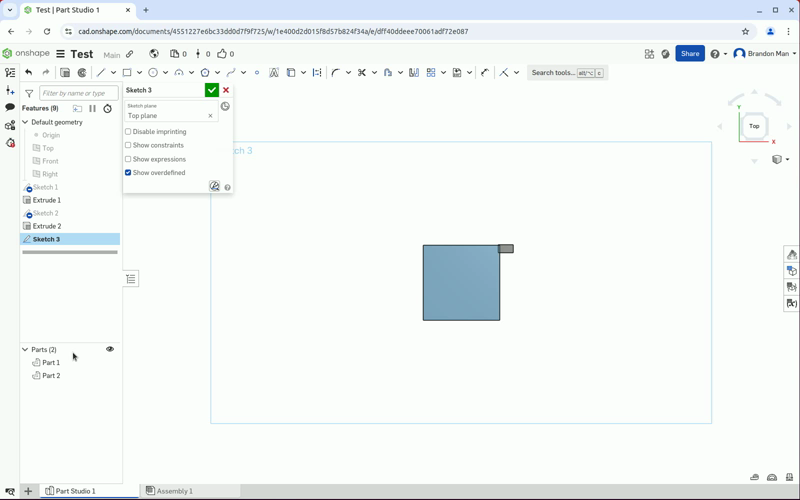
key(y)
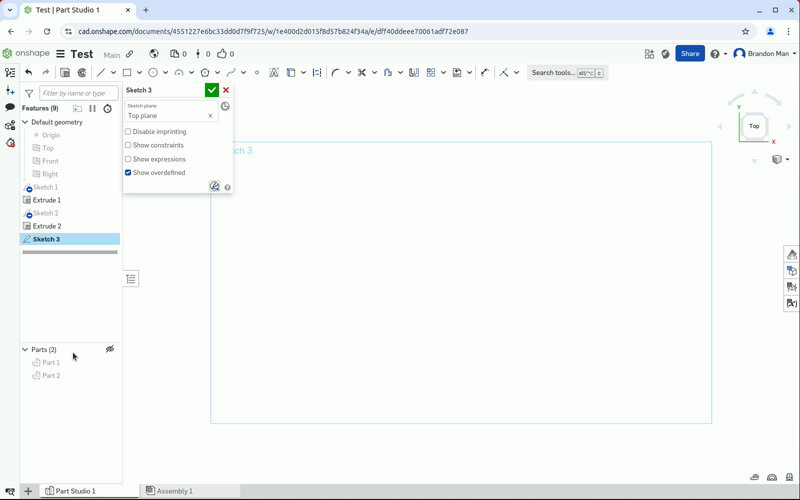
key(l)
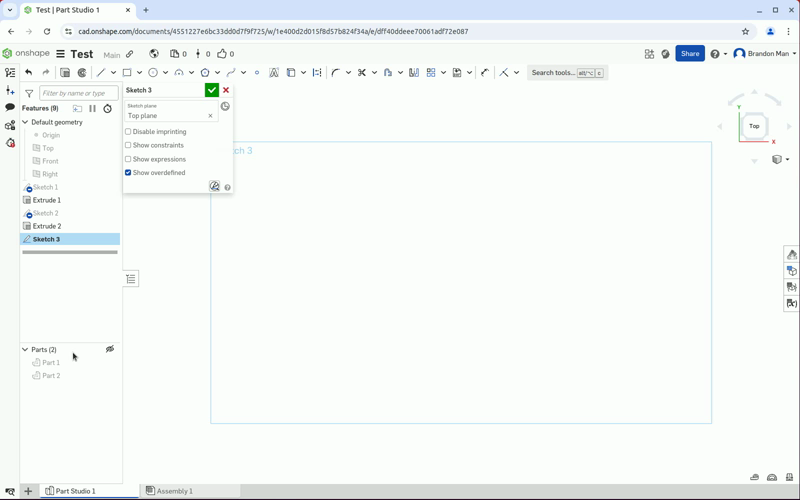
key_down(shift)
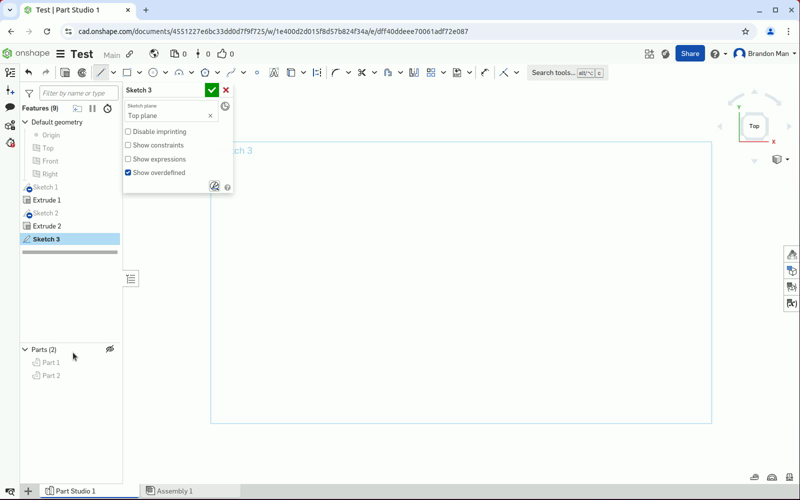
mouse_move(498, 320)
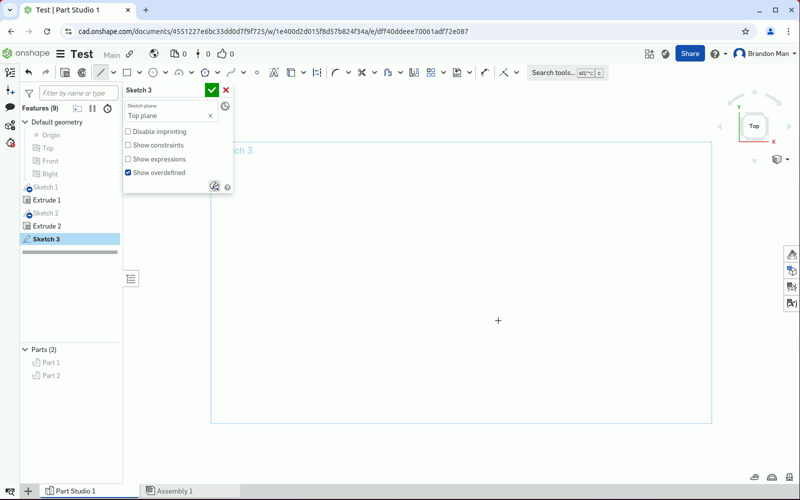
click(498, 320)
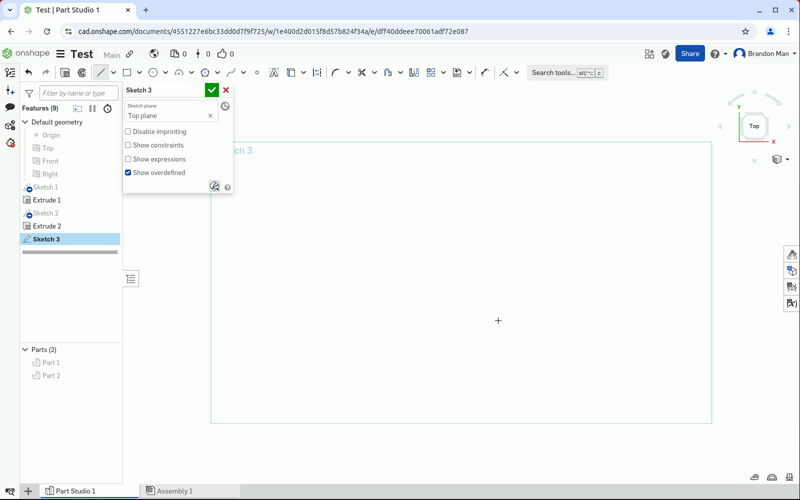
key_up(shift)
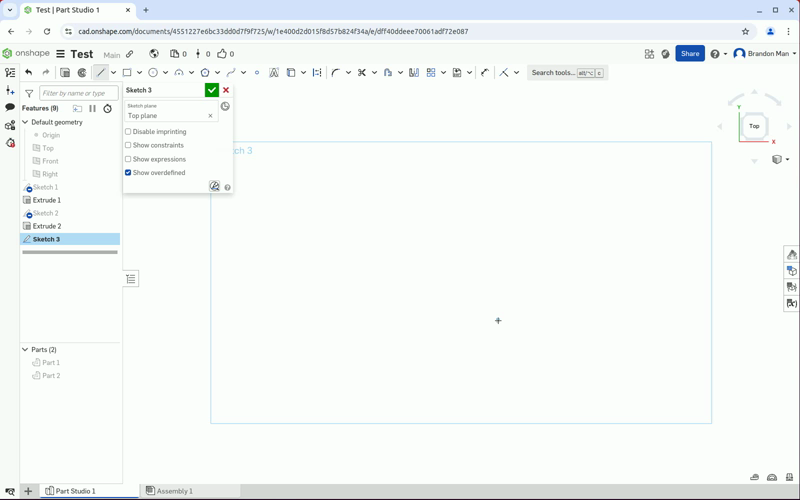
key_down(shift)
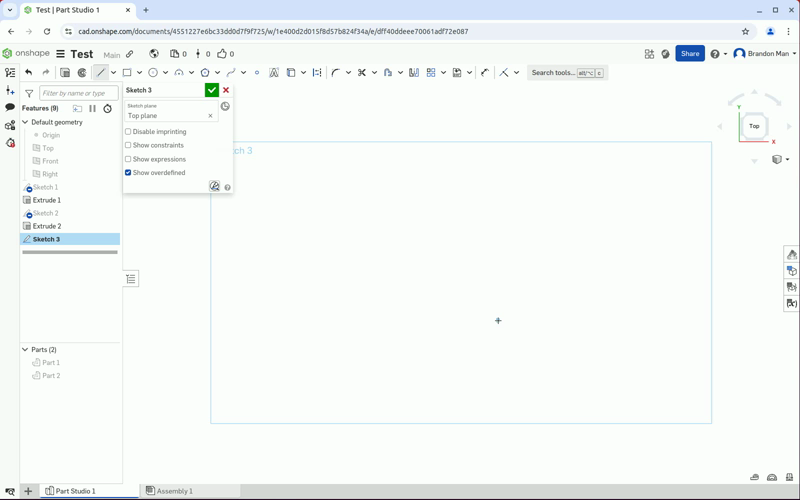
mouse_move(528, 320)
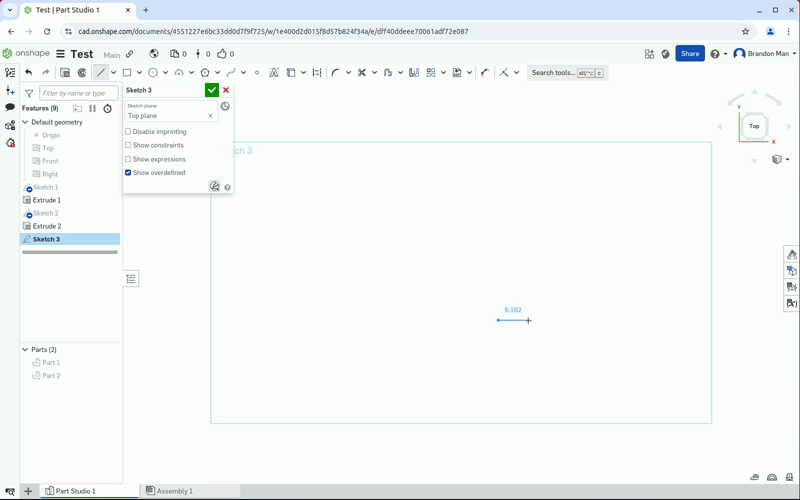
mouse_move(513, 320)
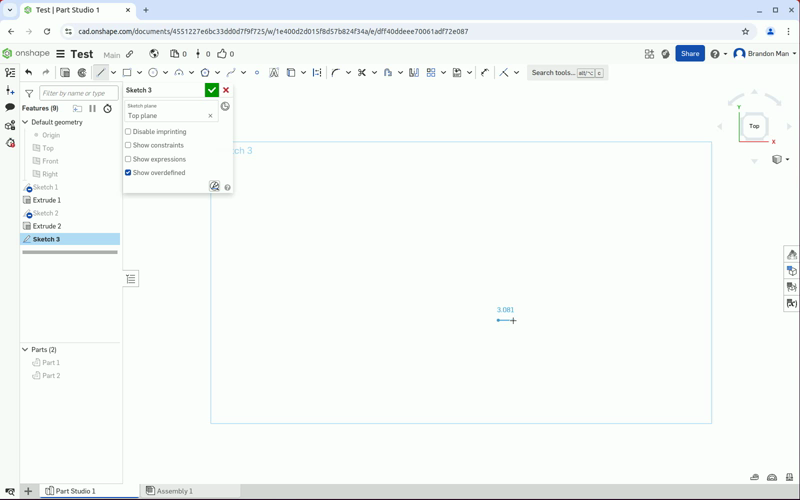
click(513, 320)
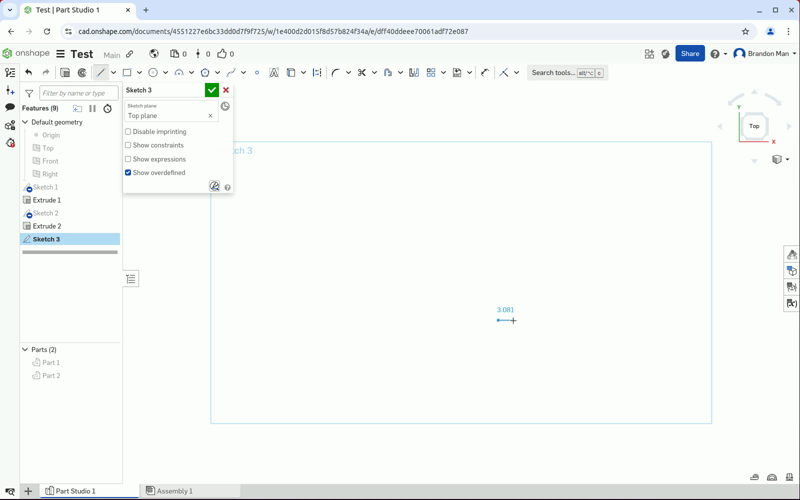
key_up(shift)
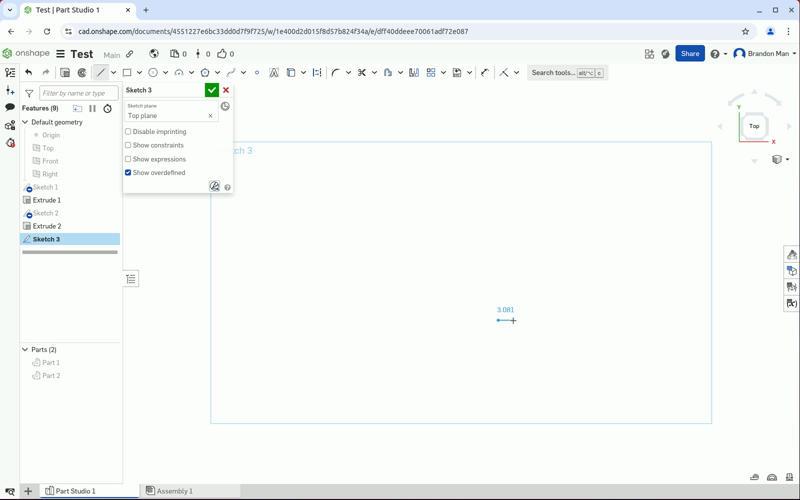
key_down(shift)
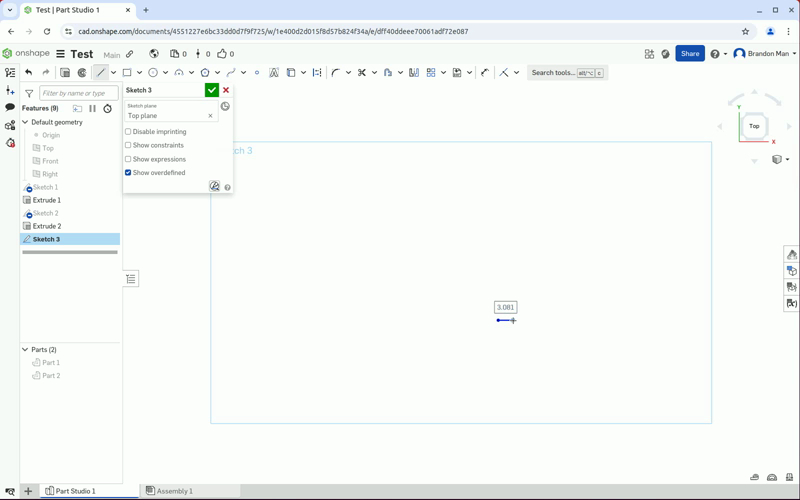
mouse_move(543, 320)
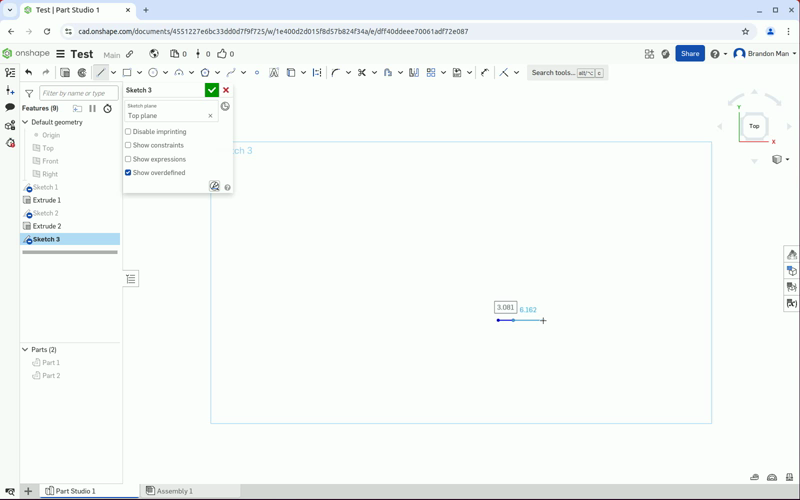
mouse_move(513, 312)
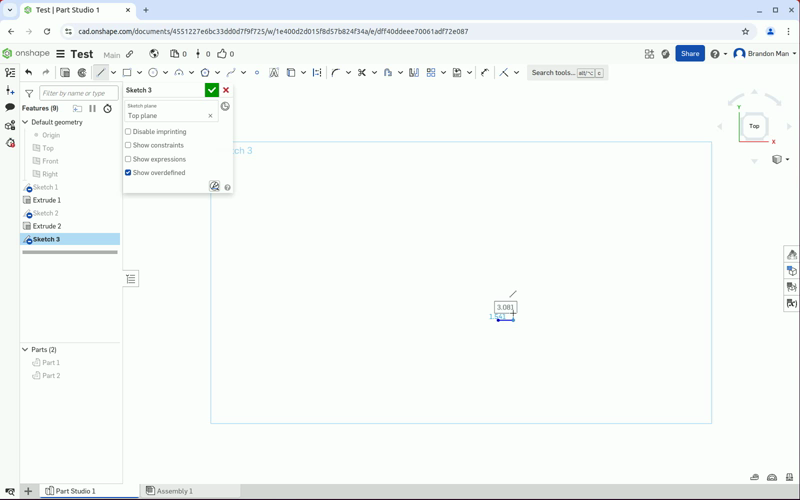
click(513, 312)
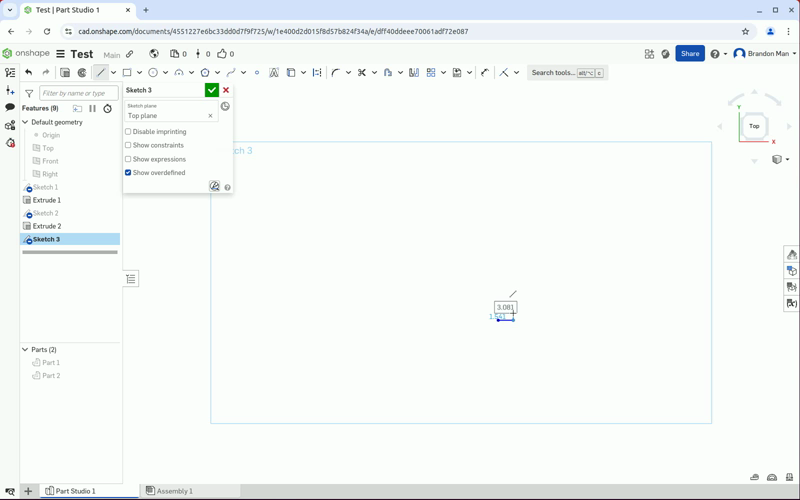
key_up(shift)
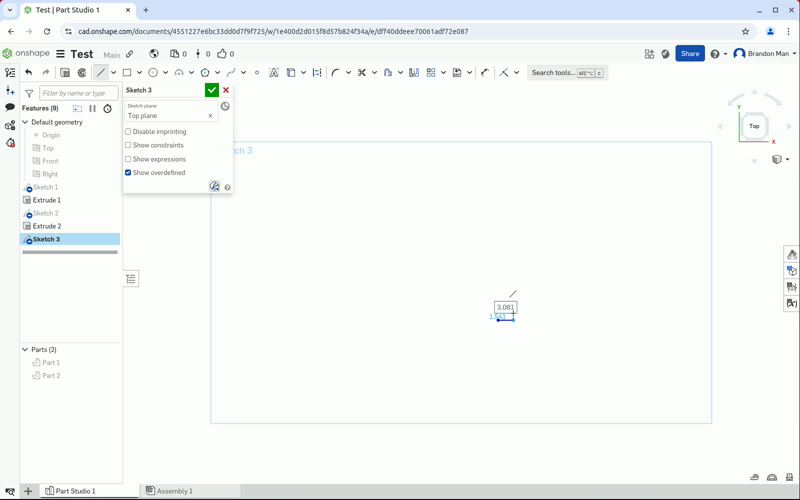
key_down(shift)
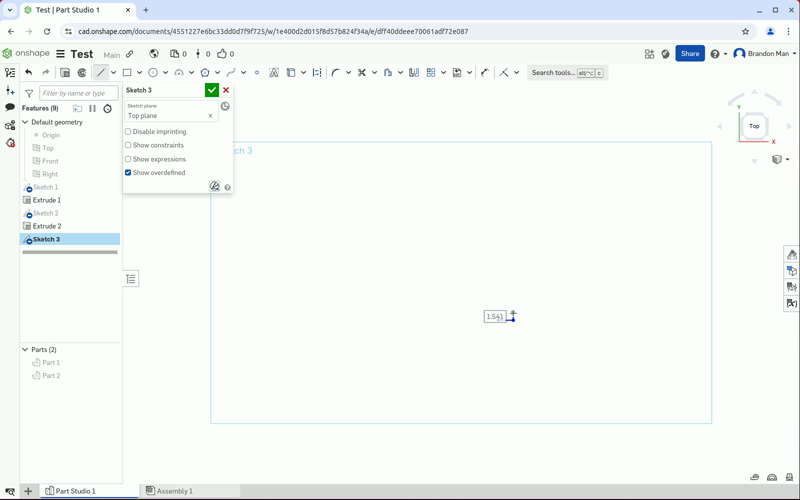
mouse_move(543, 312)
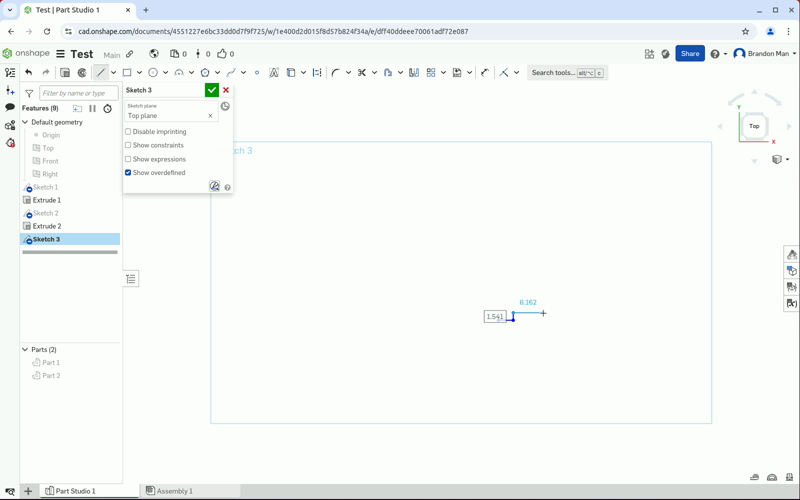
mouse_move(498, 312)
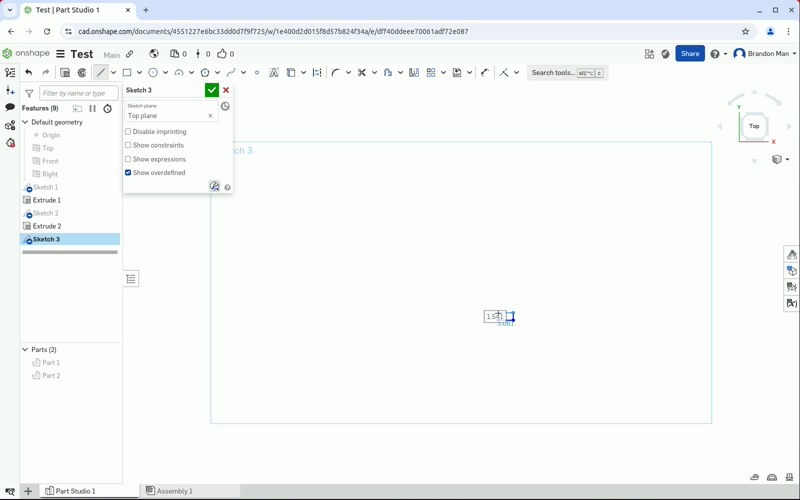
click(498, 312)
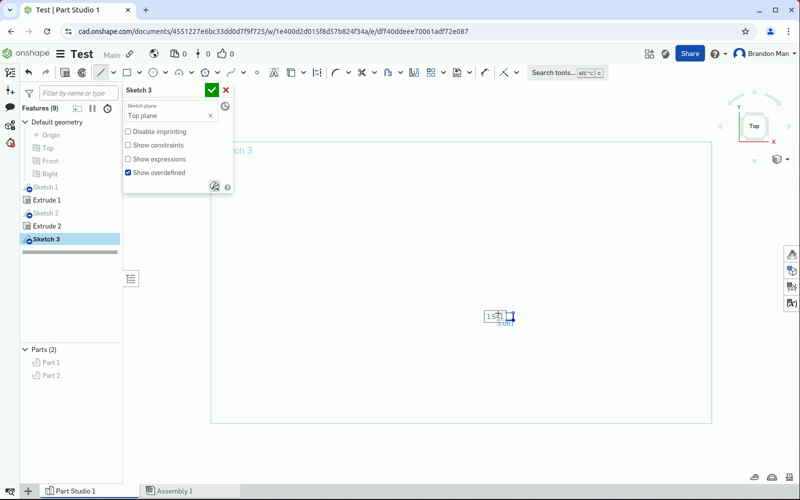
key_up(shift)
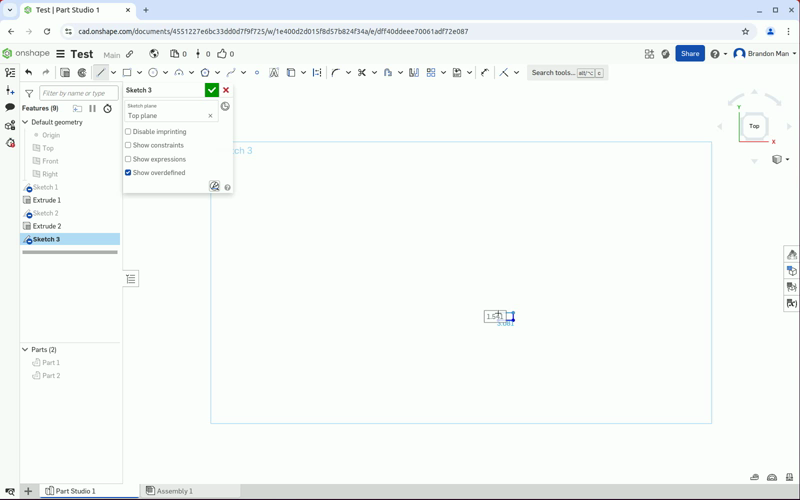
mouse_move(528, 312)
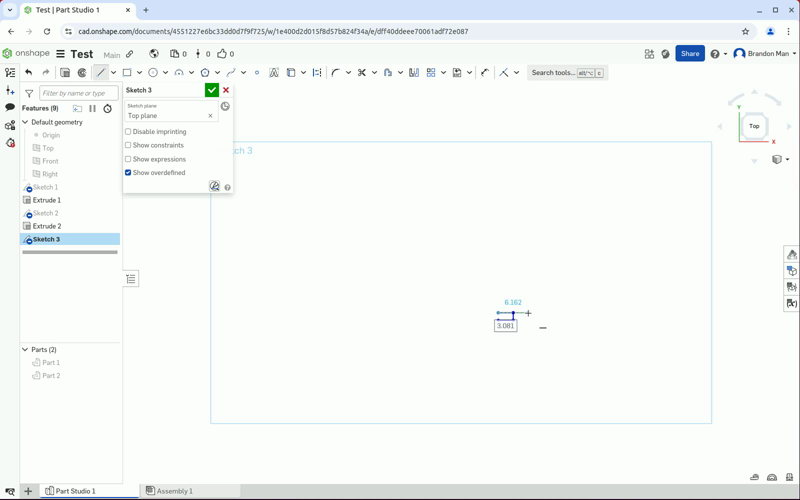
key_down(shift)
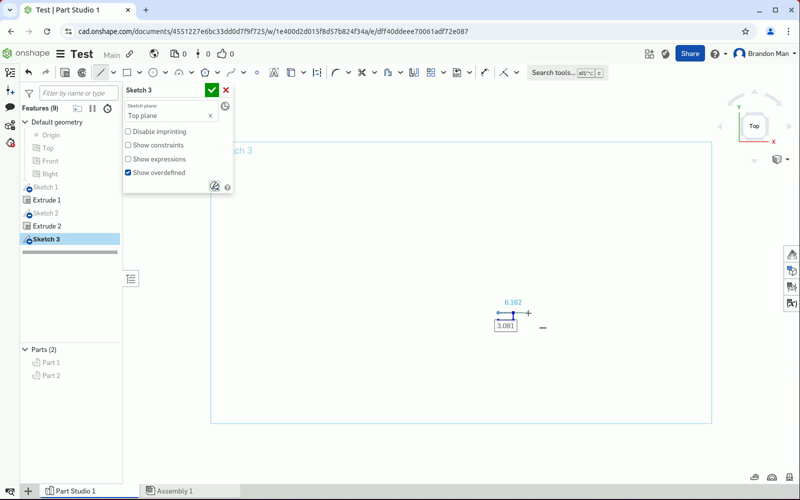
mouse_move(498, 320)
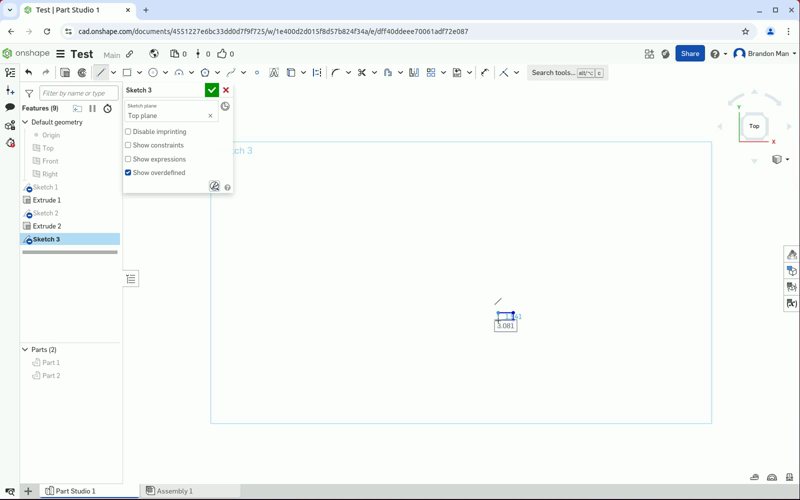
key_up(shift)
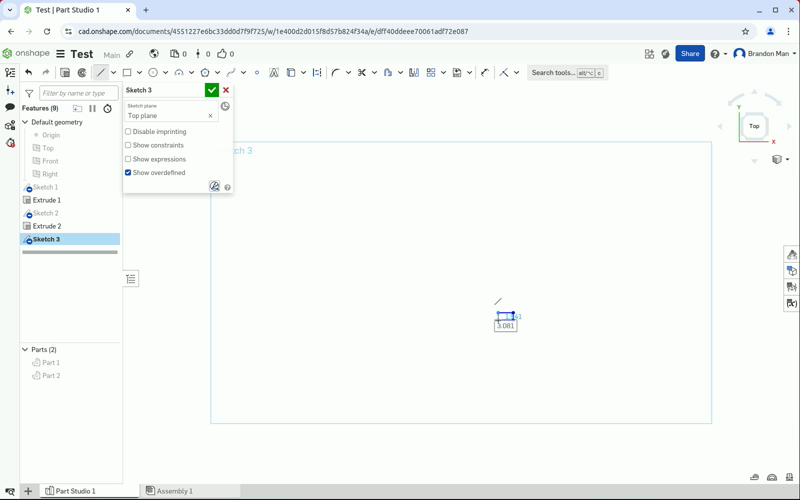
click(498, 320)
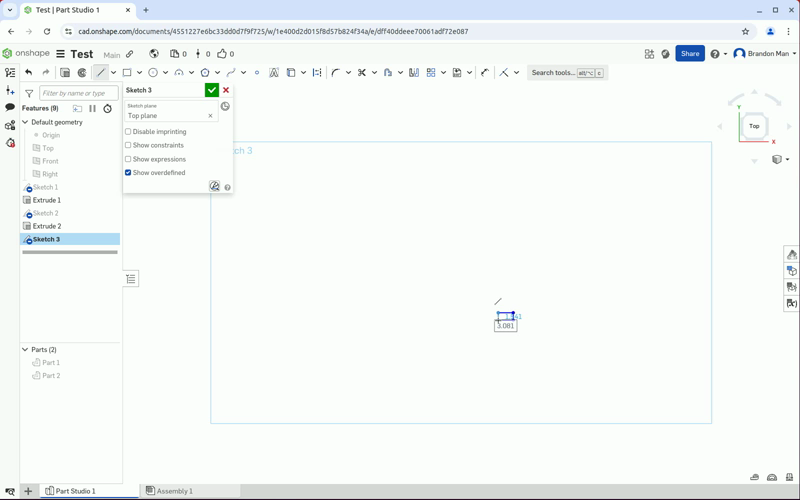
key(esc)
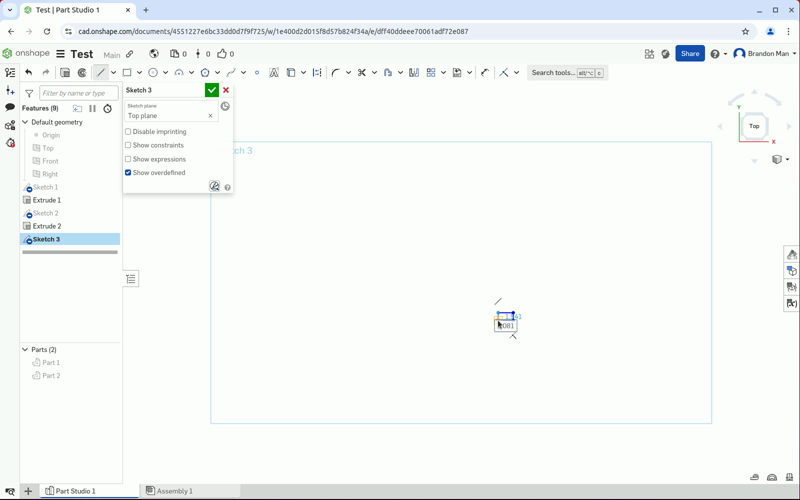
mouse_move(509, 320)
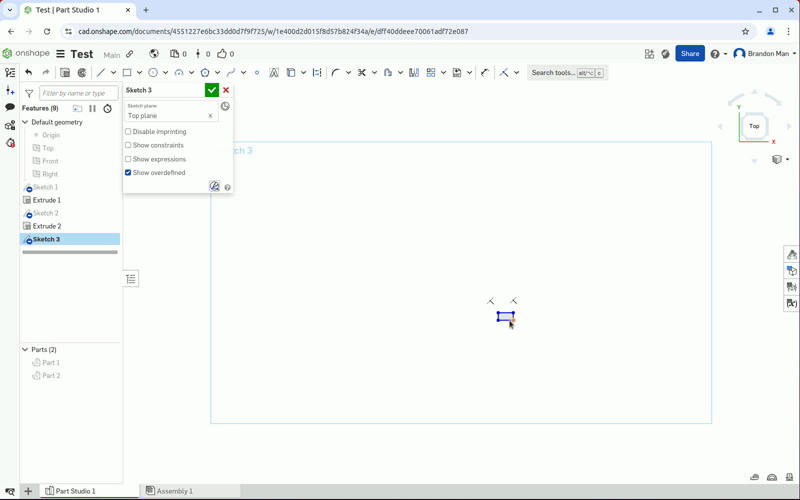
scroll(6)
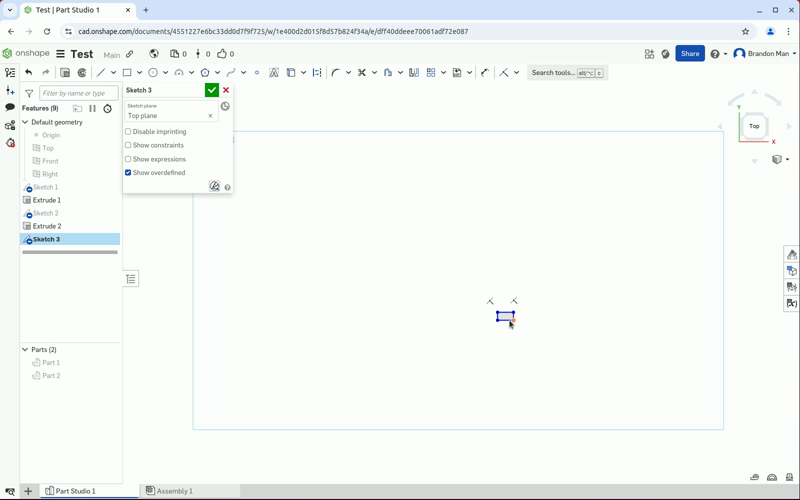
scroll(6)
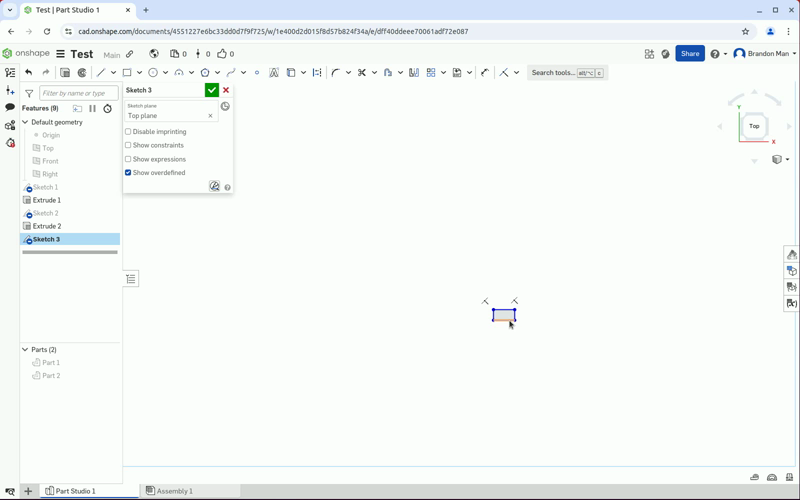
scroll(6)
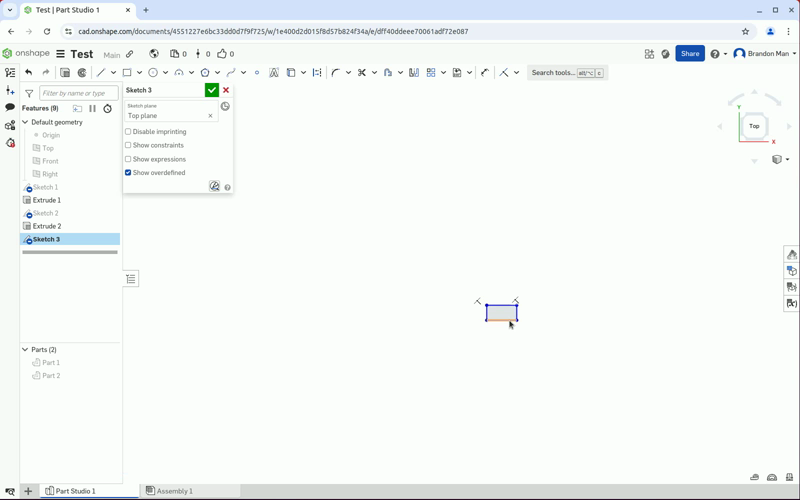
scroll(6)
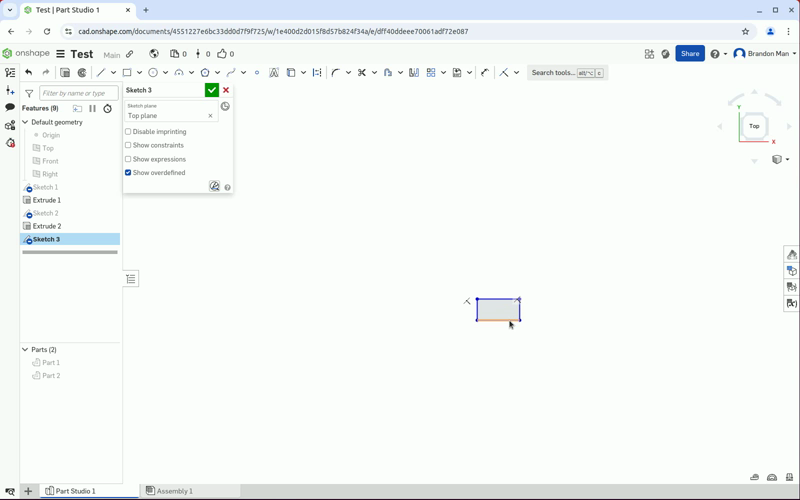
scroll(6)
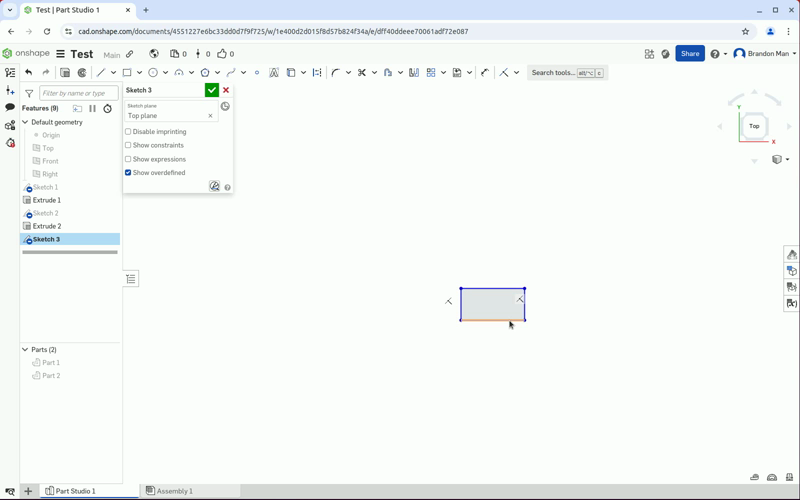
scroll(6)
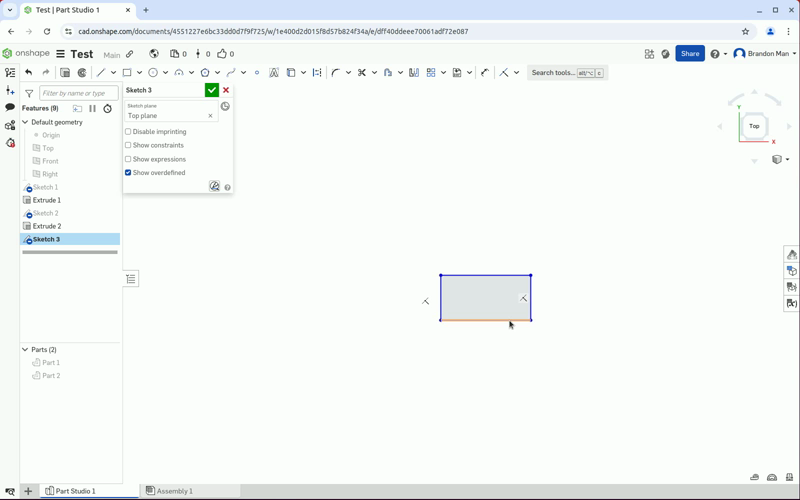
scroll(6)
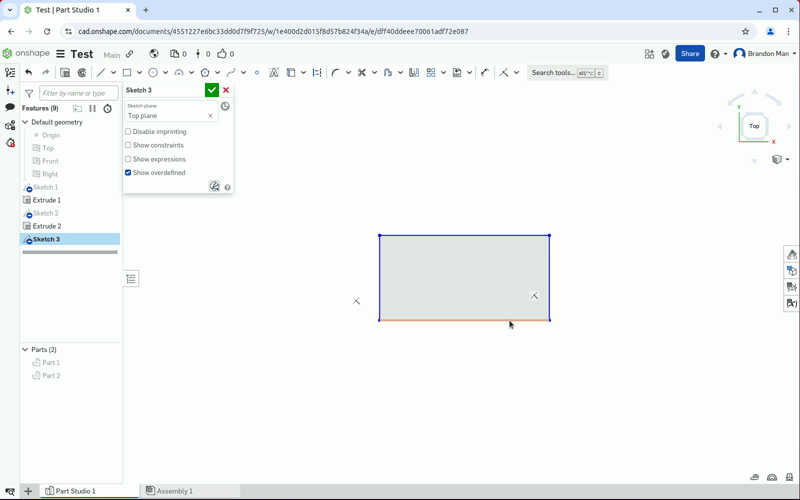
click(509, 320)
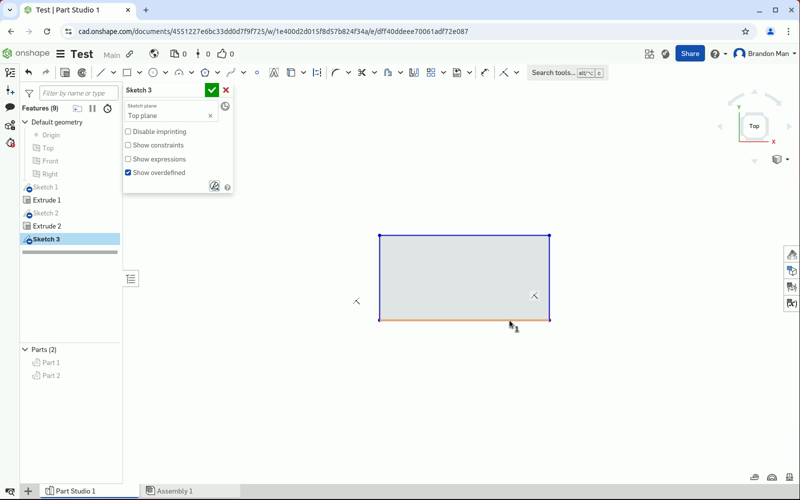
scroll(-6)
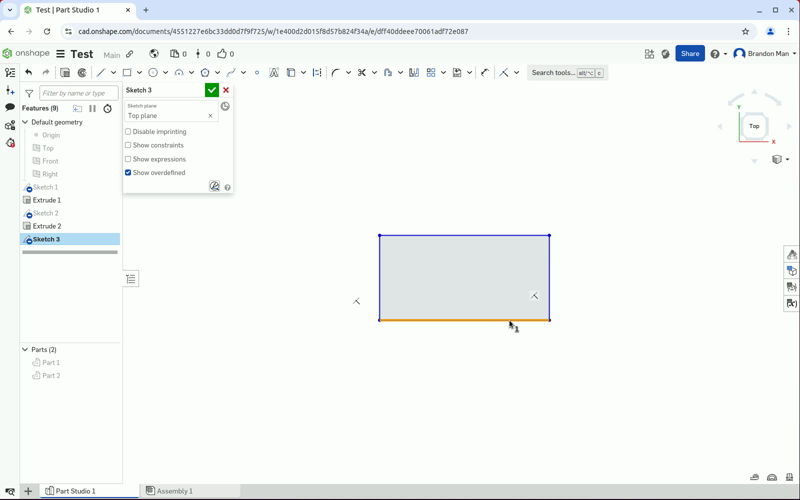
scroll(-6)
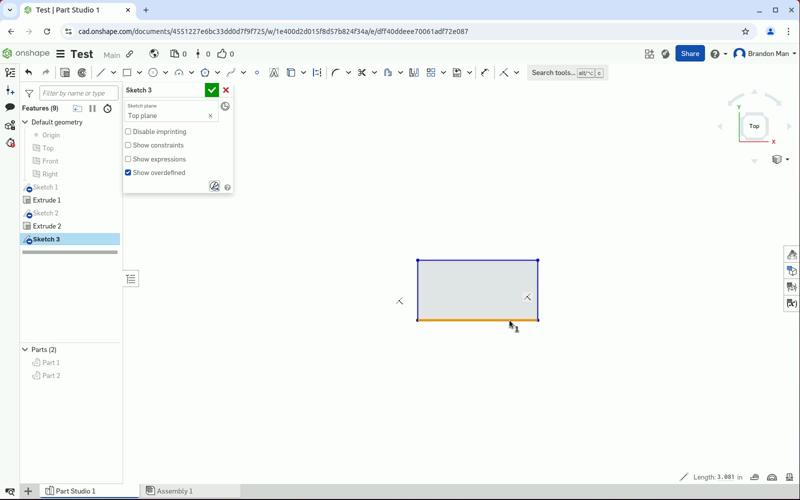
scroll(-6)
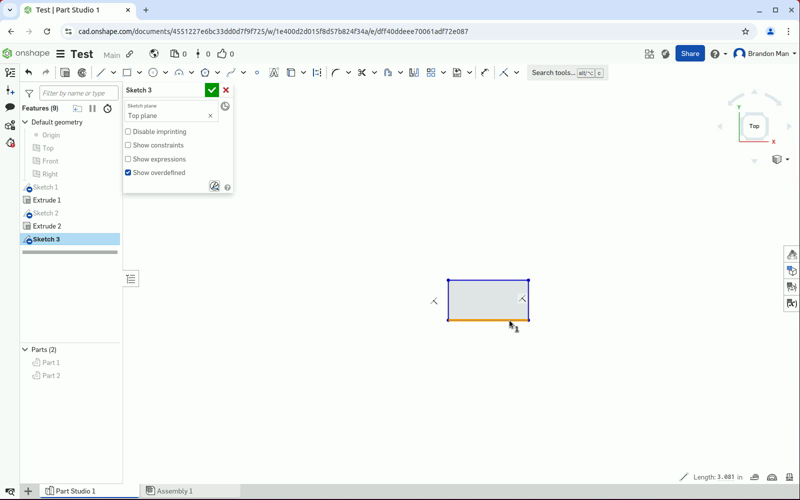
scroll(-6)
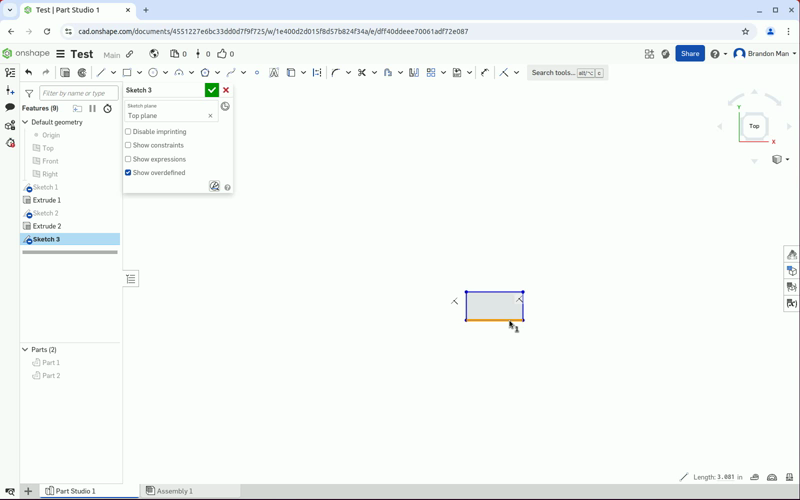
scroll(-6)
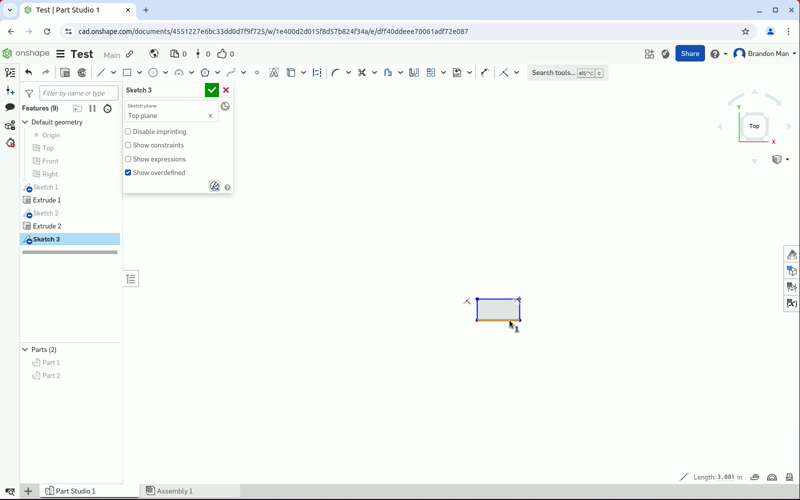
scroll(-6)
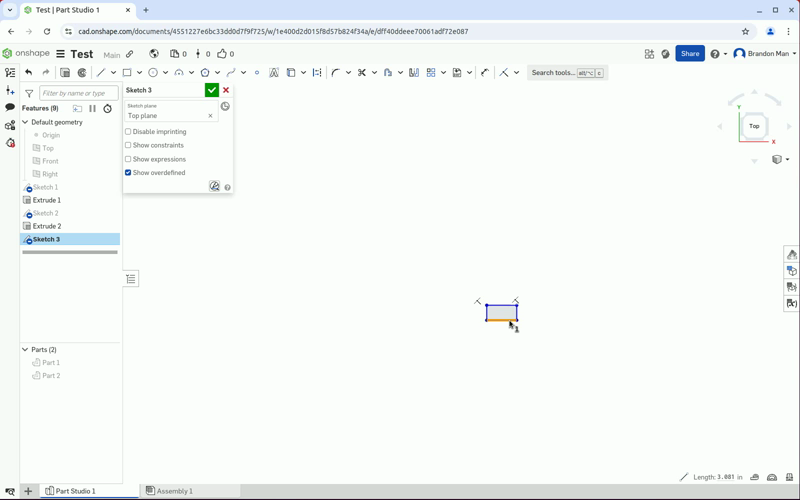
scroll(-6)
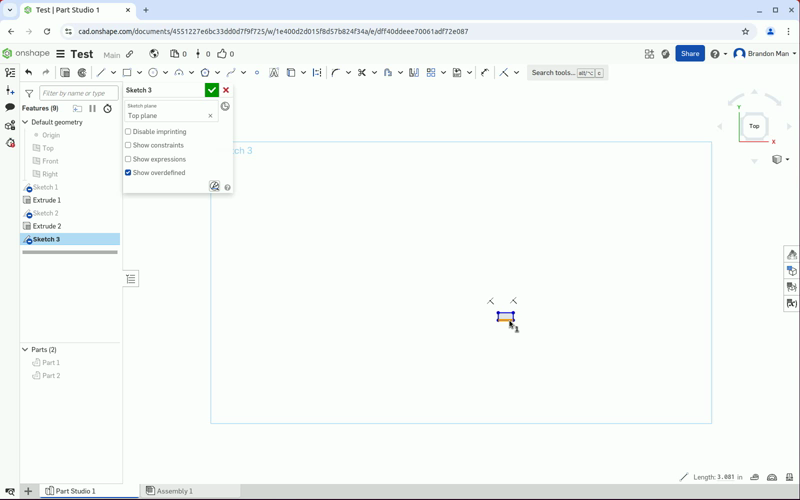
mouse_move(73, 352)
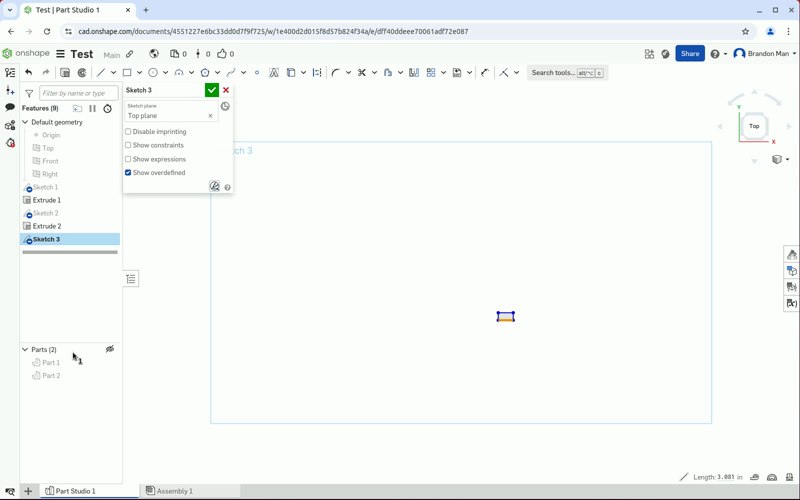
key(shift+y)
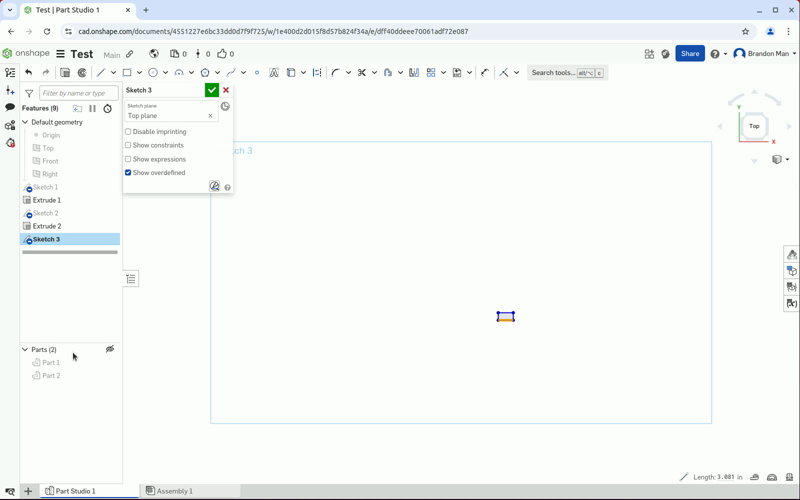
key(shift+e)
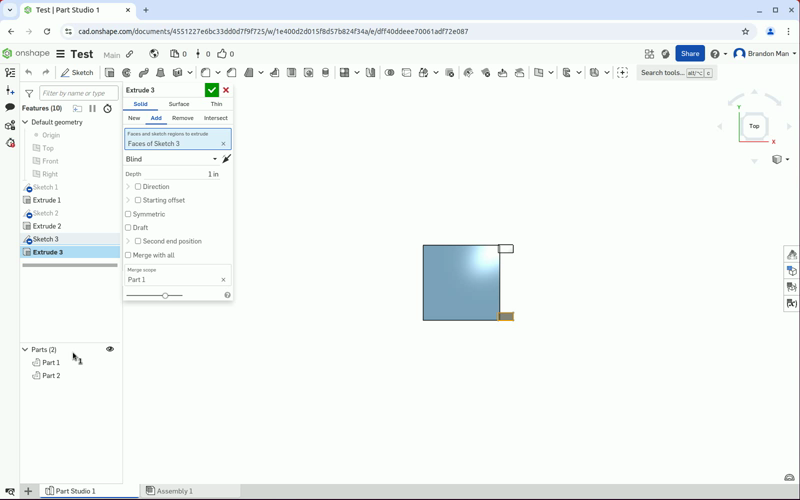
mouse_move(143, 106)
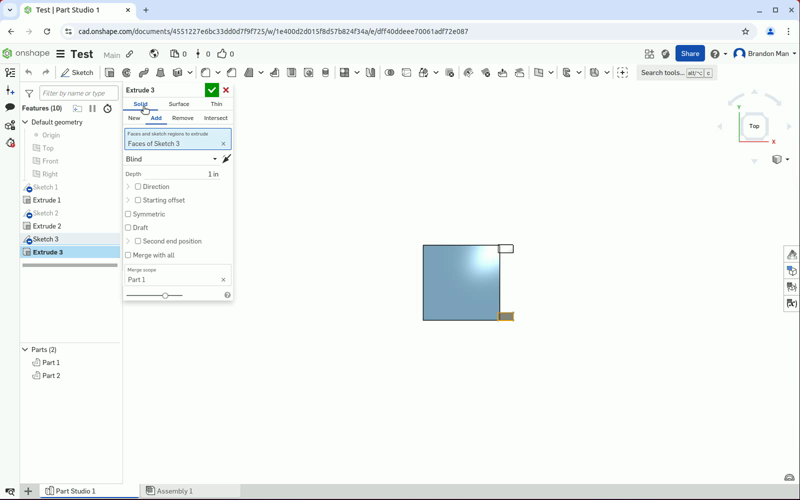
click(143, 106)
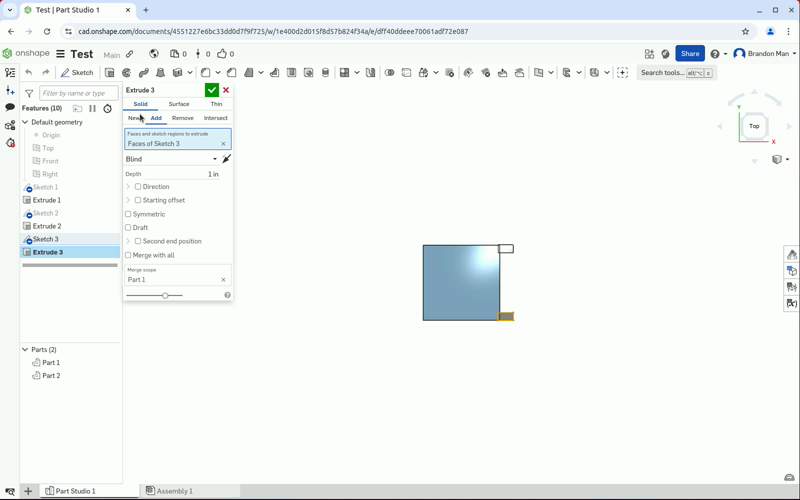
mouse_move(137, 120)
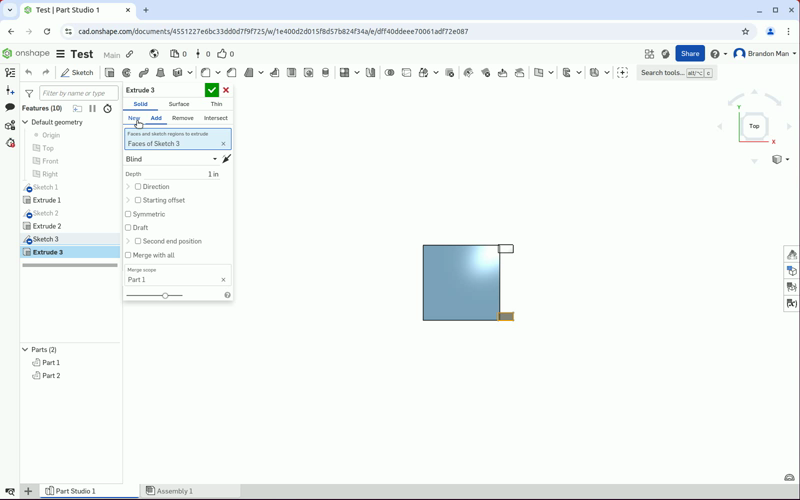
click(137, 120)
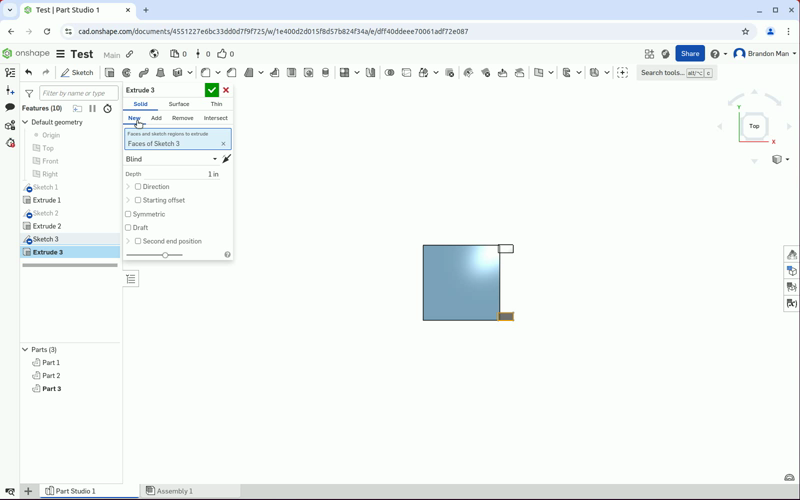
key(tab, 4)
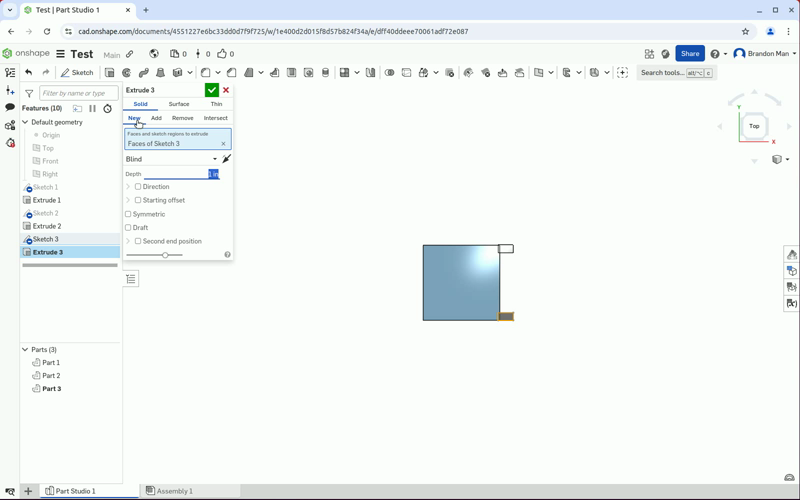
text(23.108)
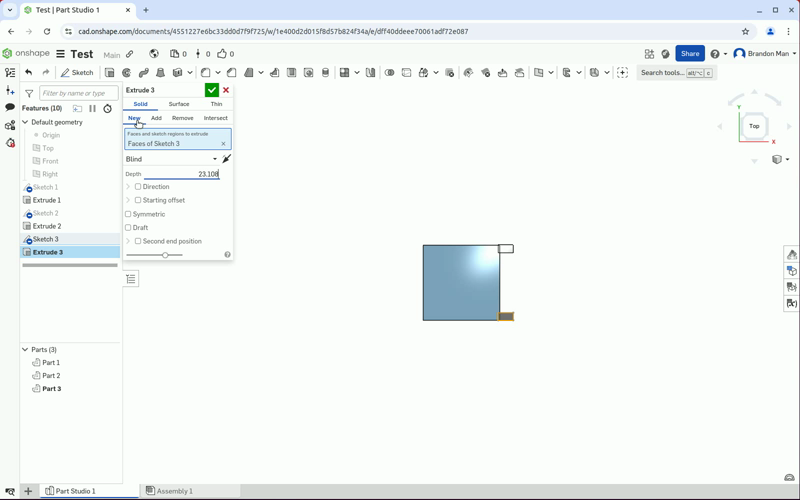
key(enter)
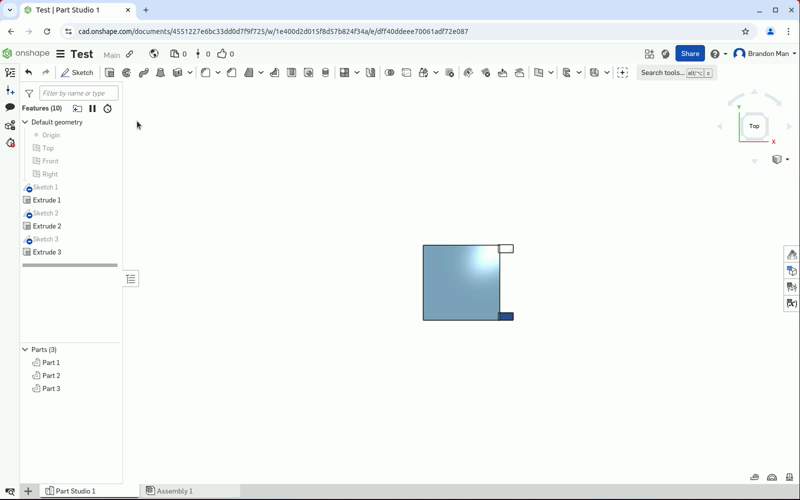
key(shift+h)
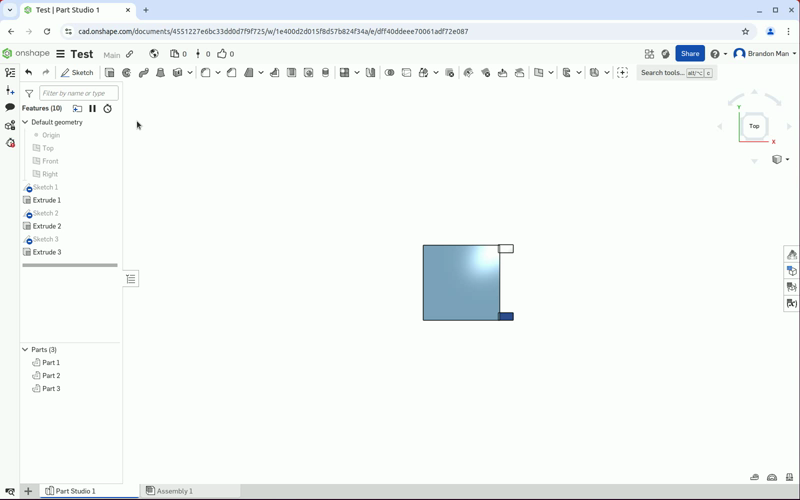
key(shift+h)
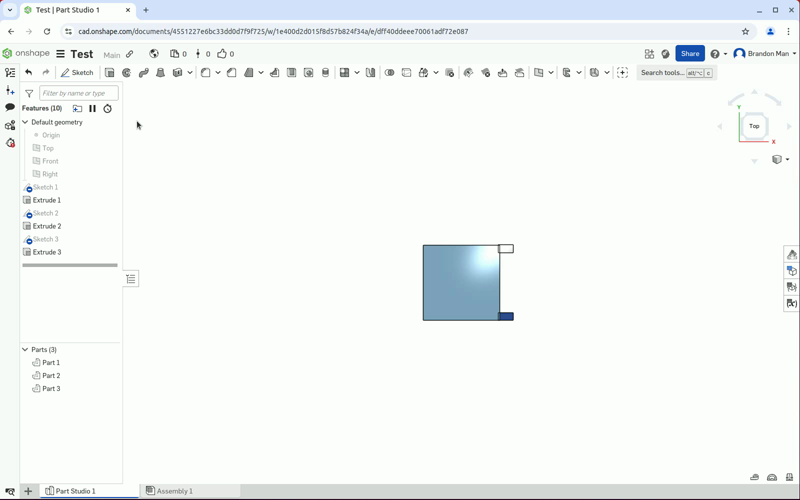
key(shift+7)
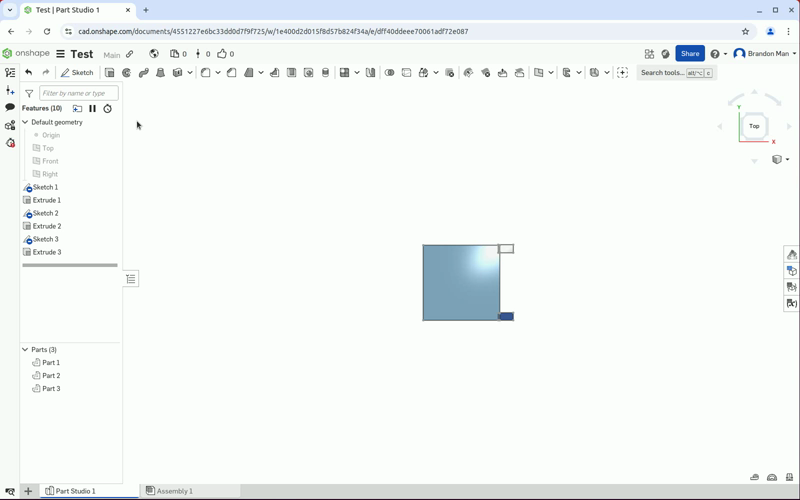
key(up, 3)
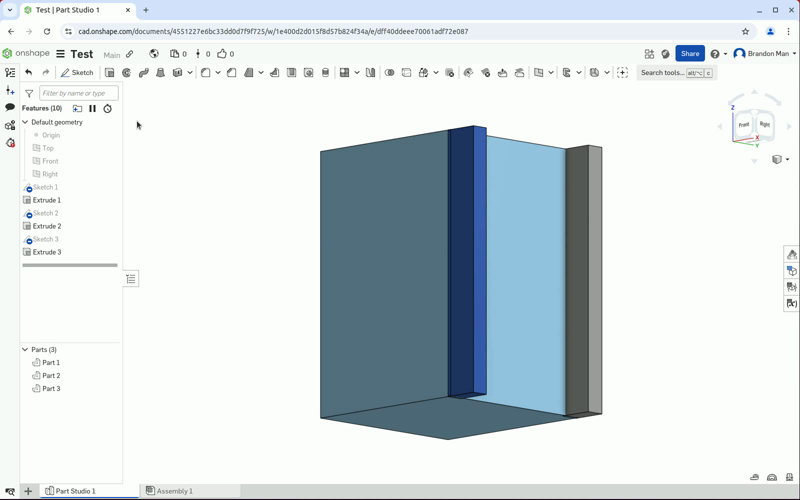
key(left, 3)
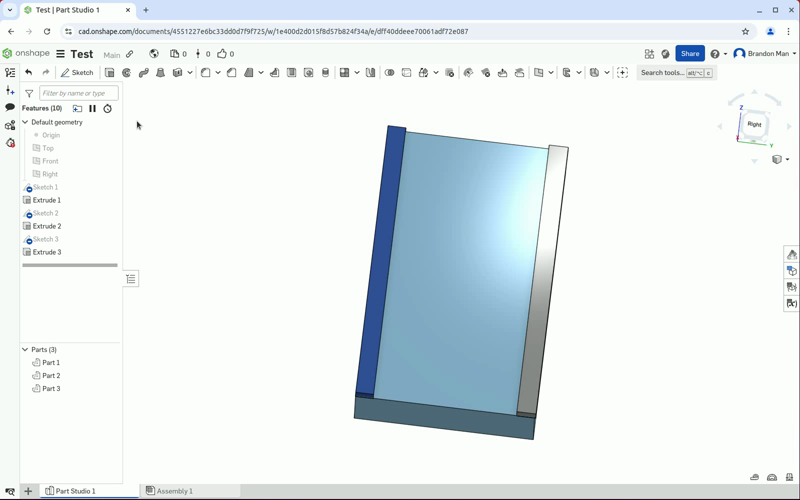
key(right, 3)
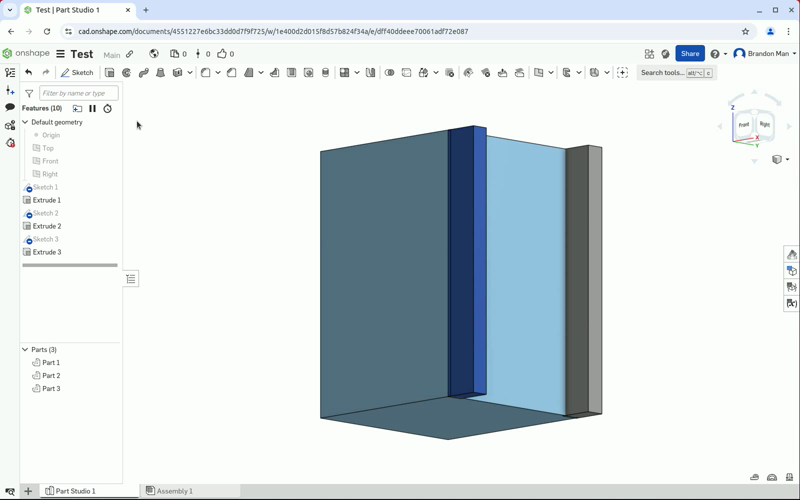
key(down, 3)
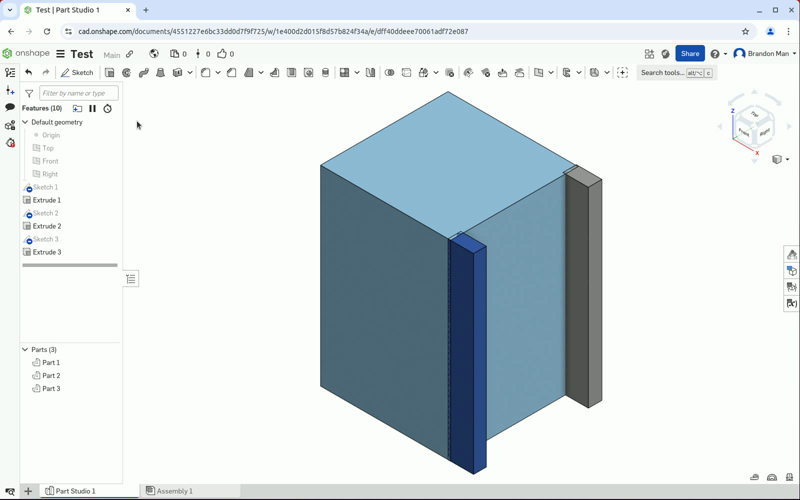
mouse_move(73, 189)
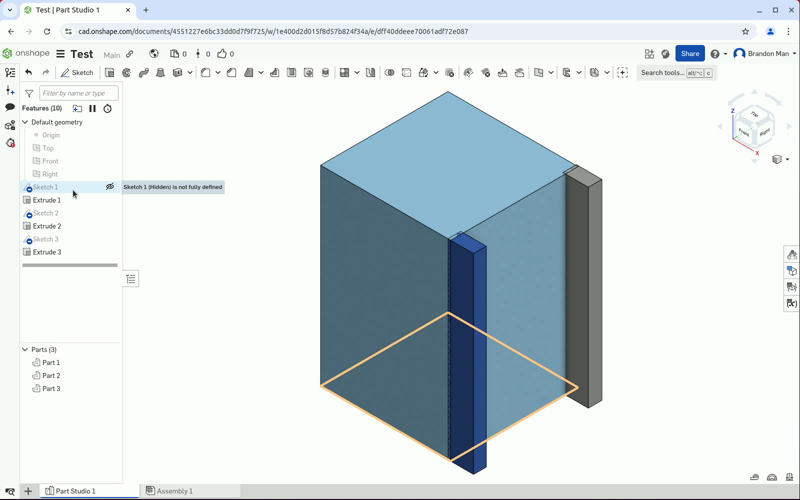
click(73, 189)